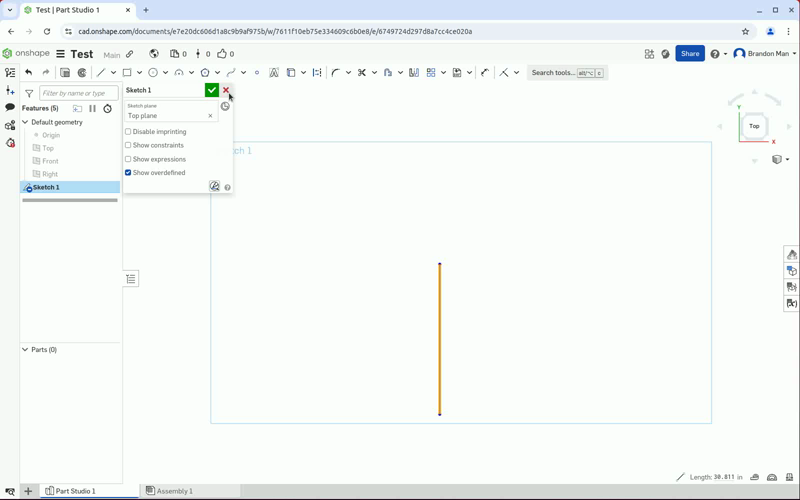
key(shift+h)
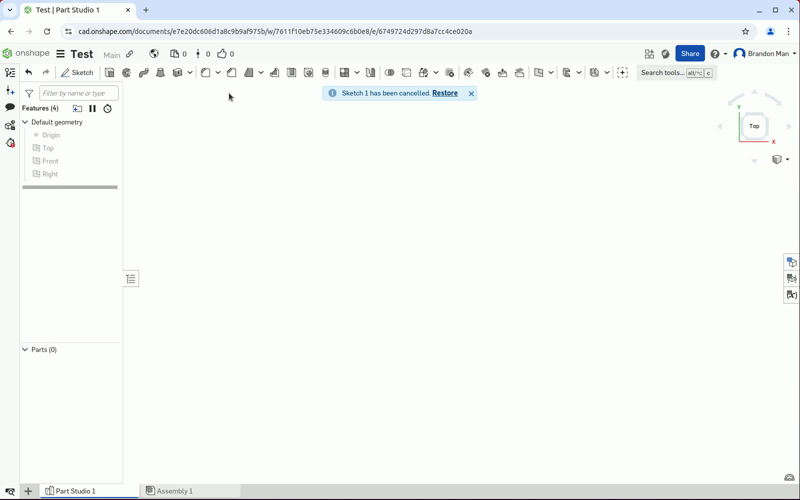
mouse_move(73, 352)
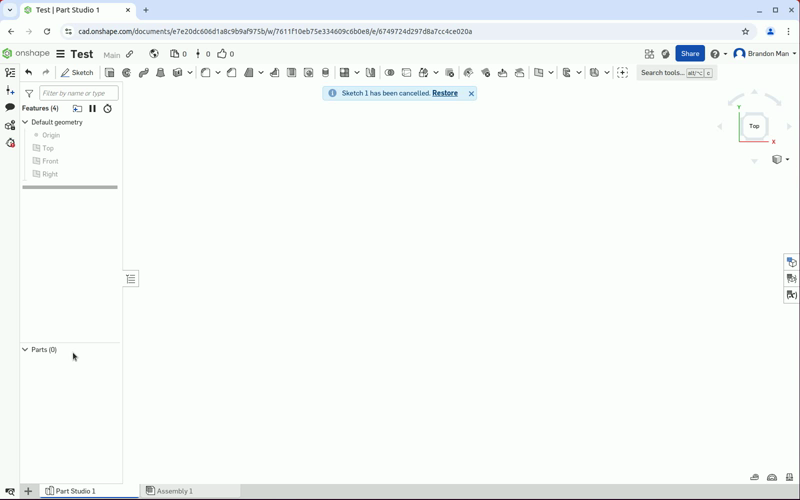
key(y)
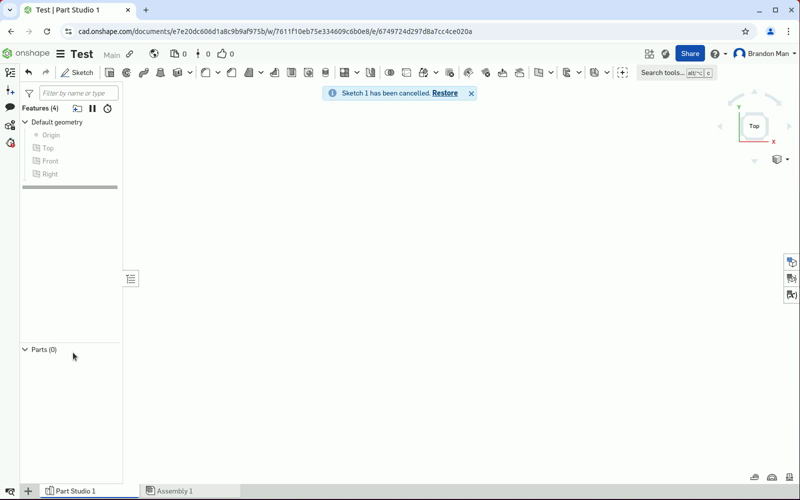
key(shift+p)
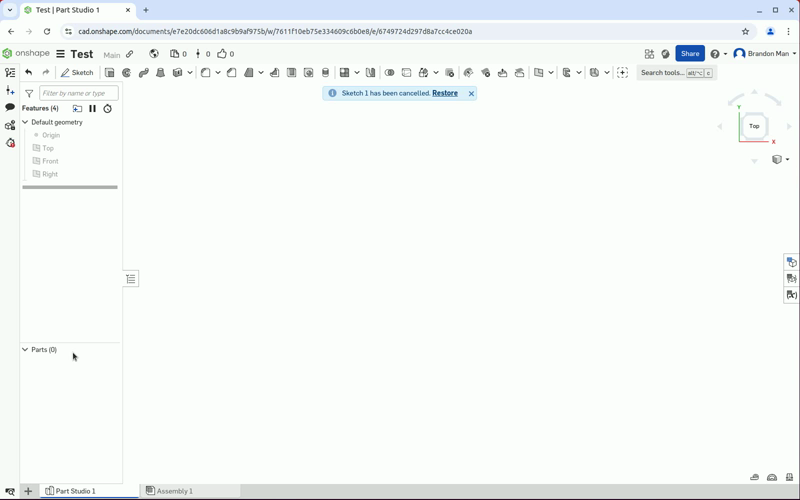
key(space)
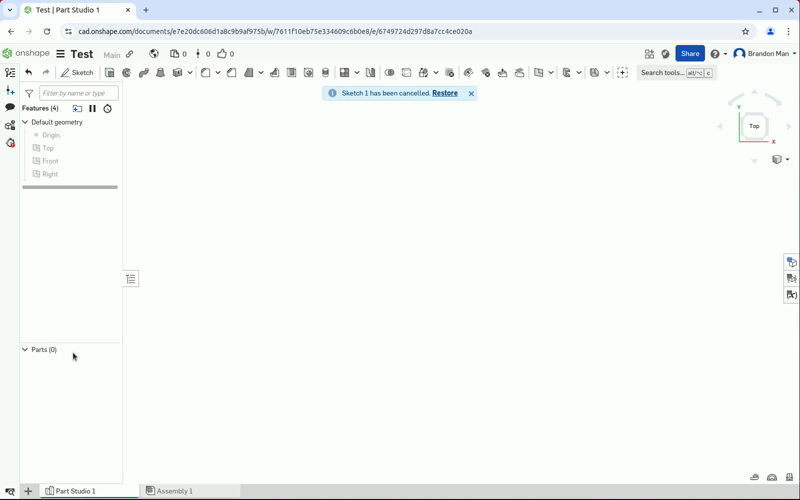
key_down(shift)
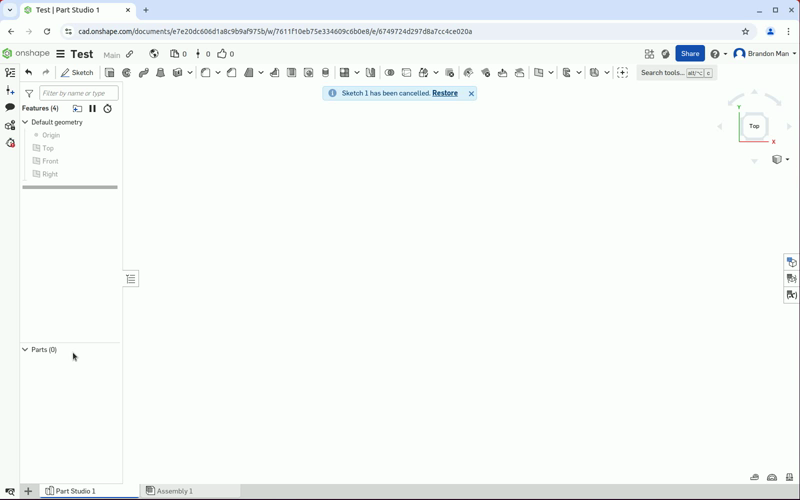
key(up)
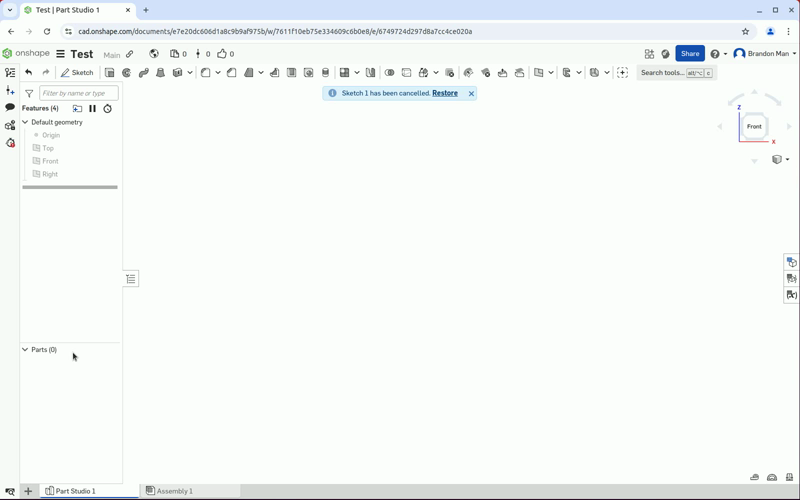
key_up(shift)
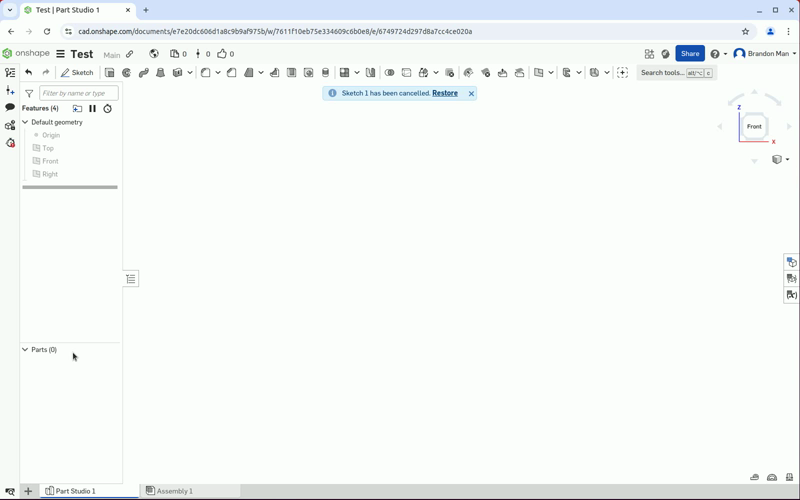
mouse_move(73, 352)
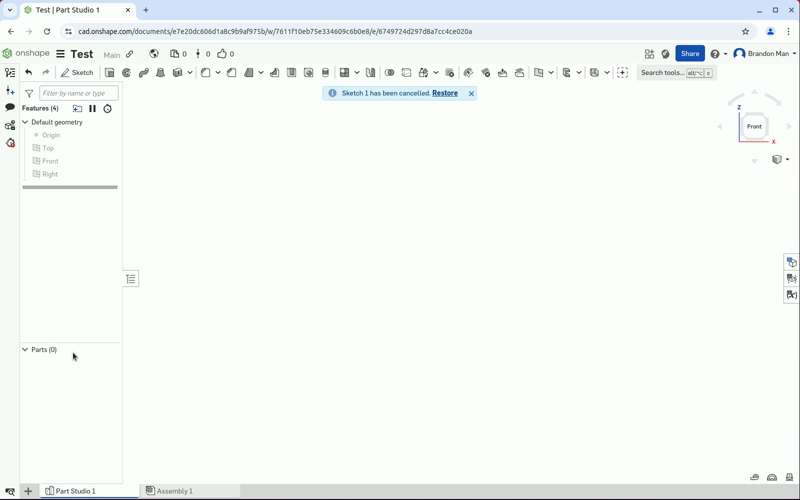
key(shift+y)
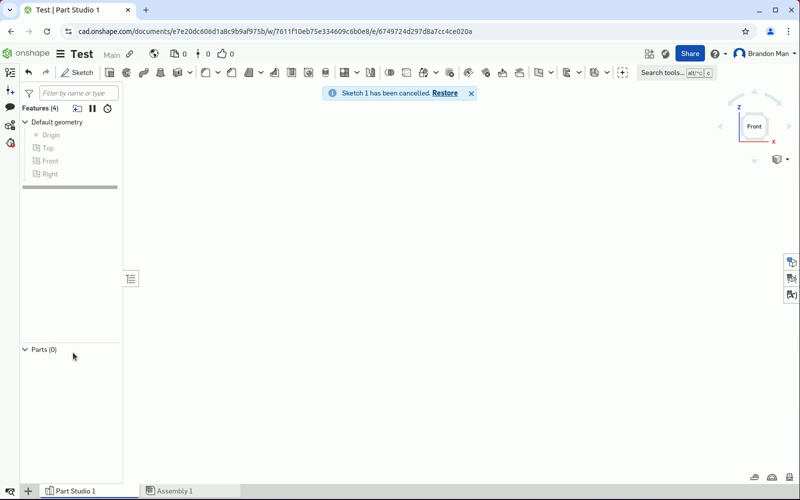
key(shift+s)
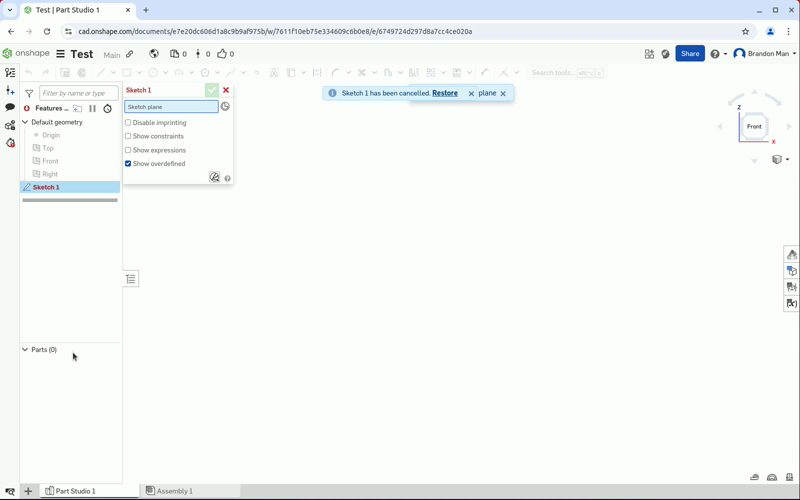
mouse_move(73, 163)
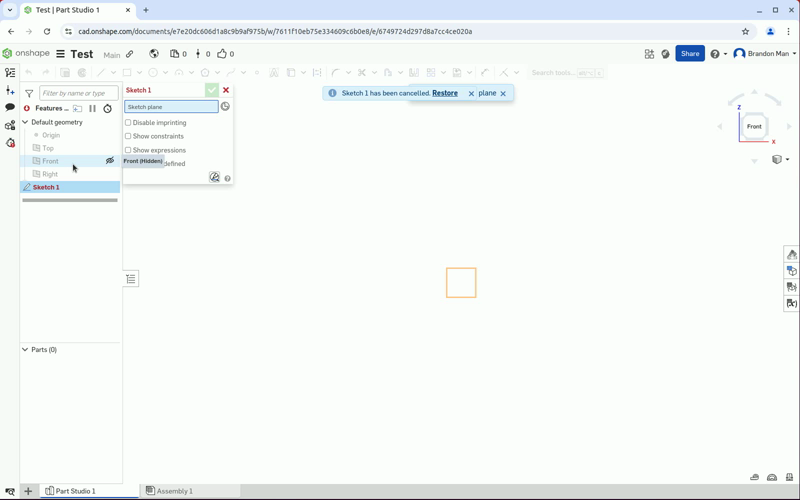
click(73, 163)
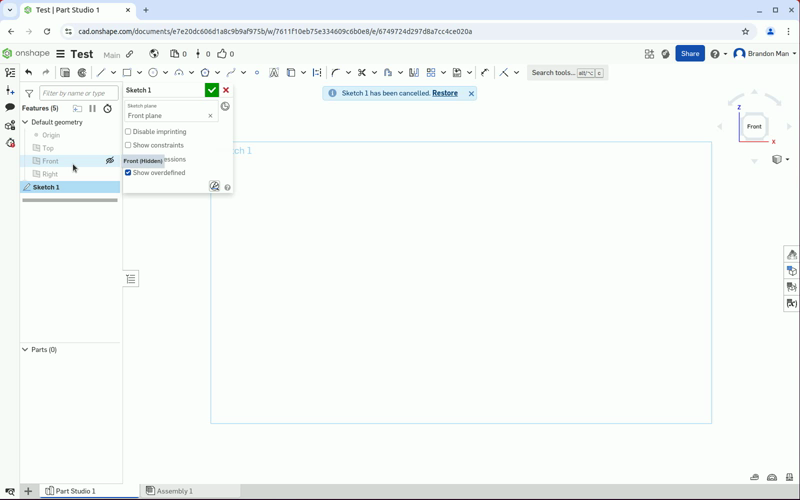
mouse_move(73, 352)
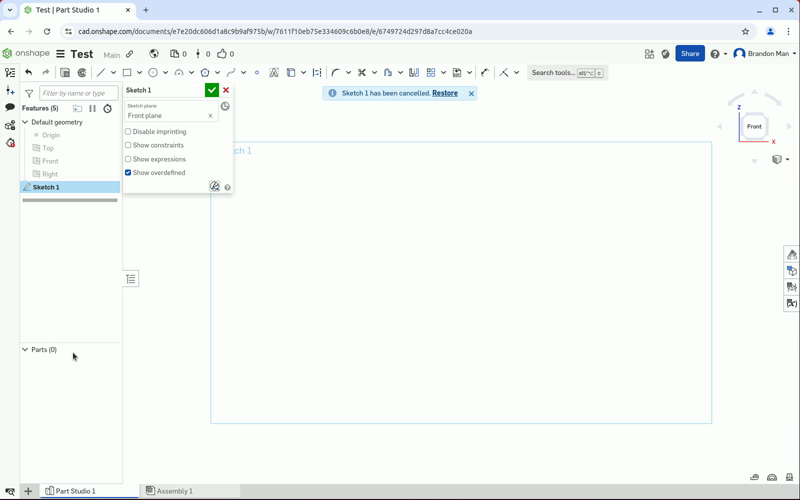
key(y)
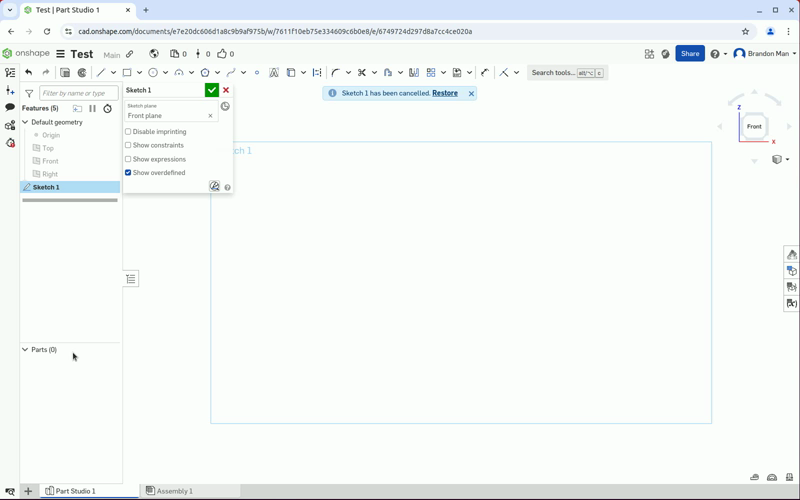
key(l)
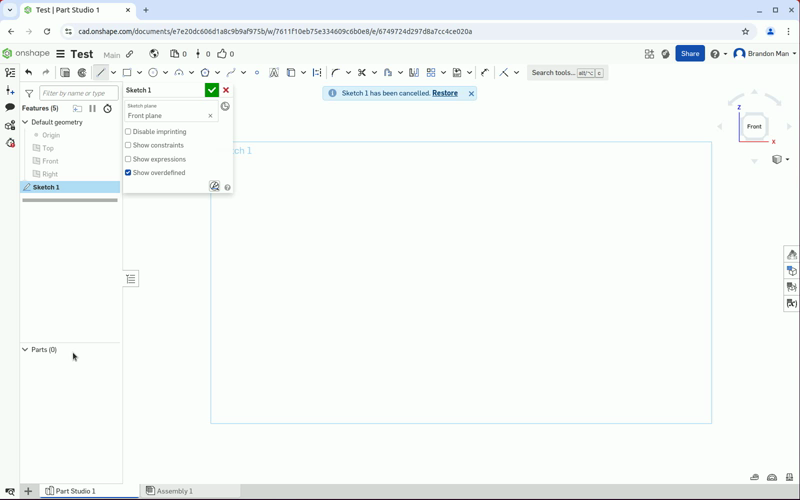
key_down(shift)
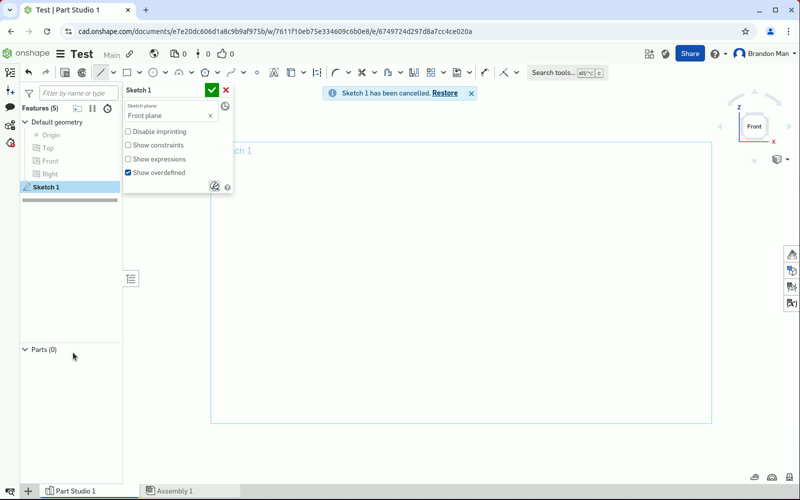
mouse_move(460, 282)
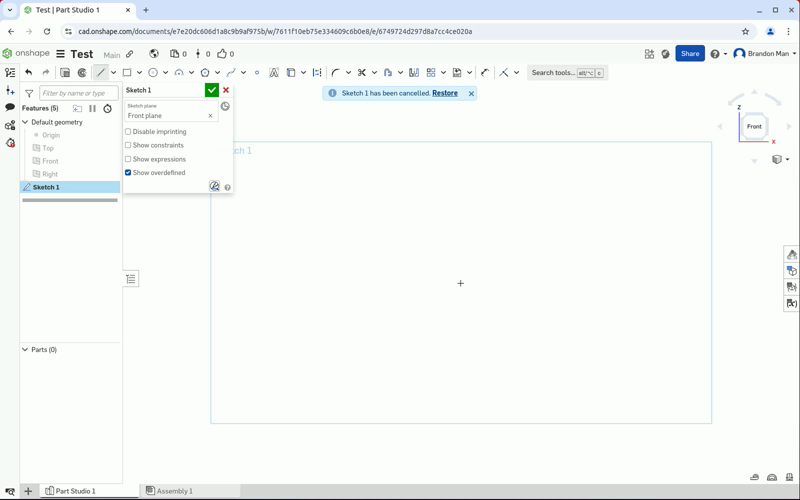
click(460, 282)
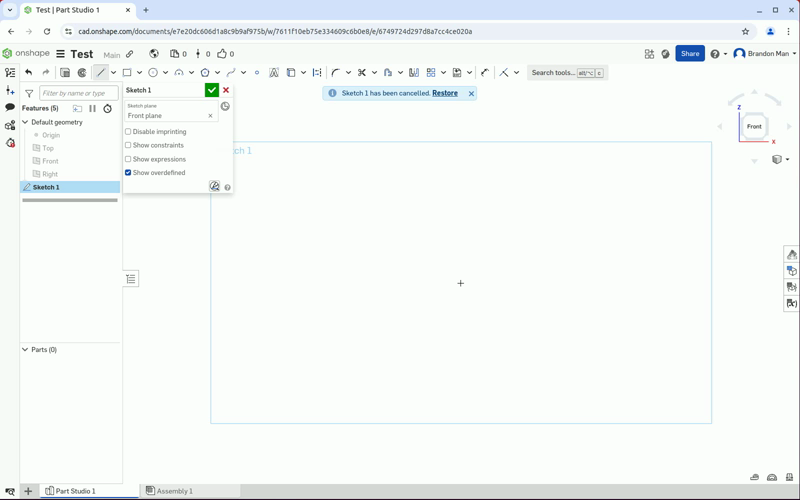
key_up(shift)
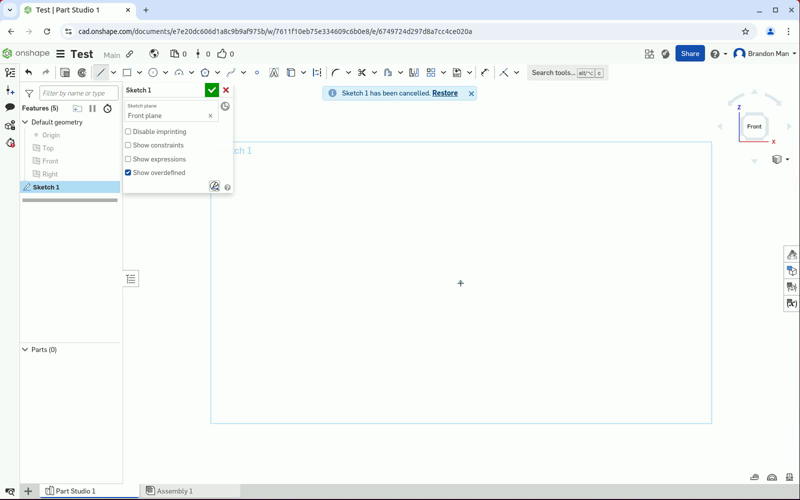
key_down(shift)
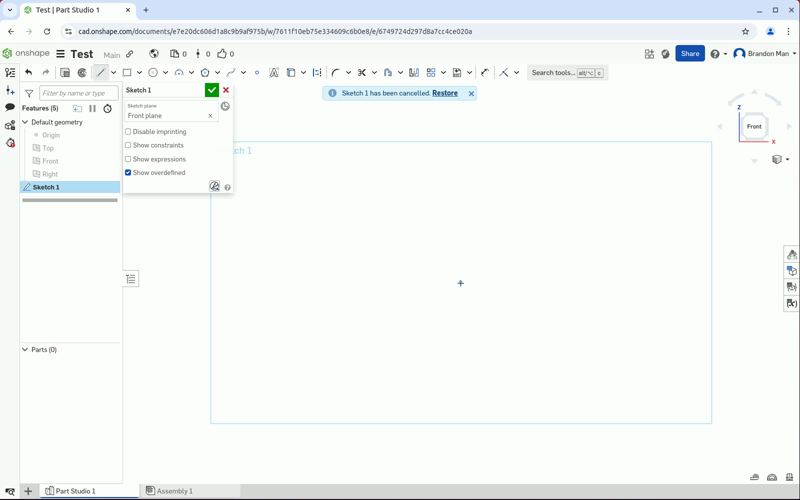
mouse_move(573, 282)
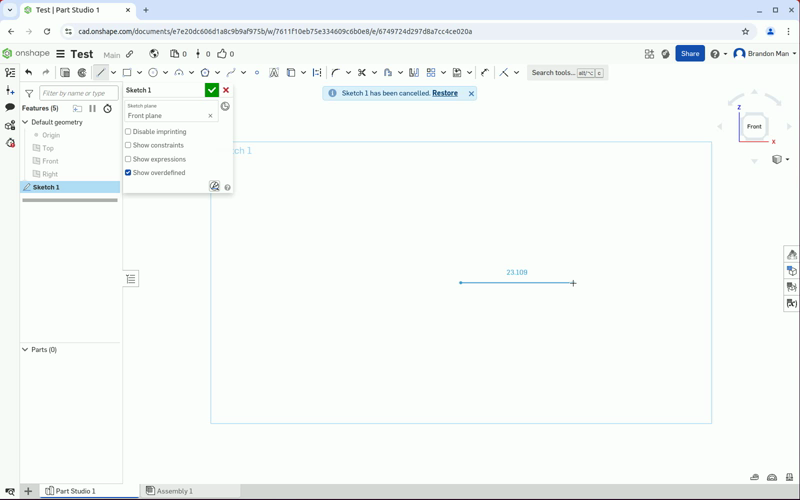
click(573, 282)
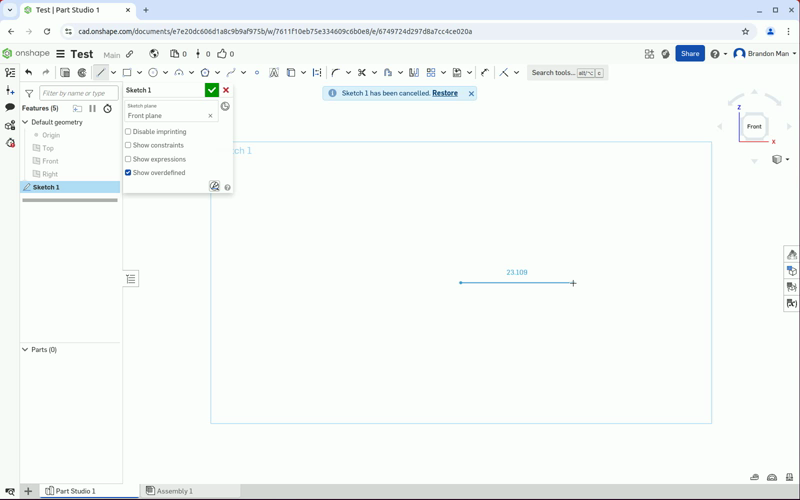
key_up(shift)
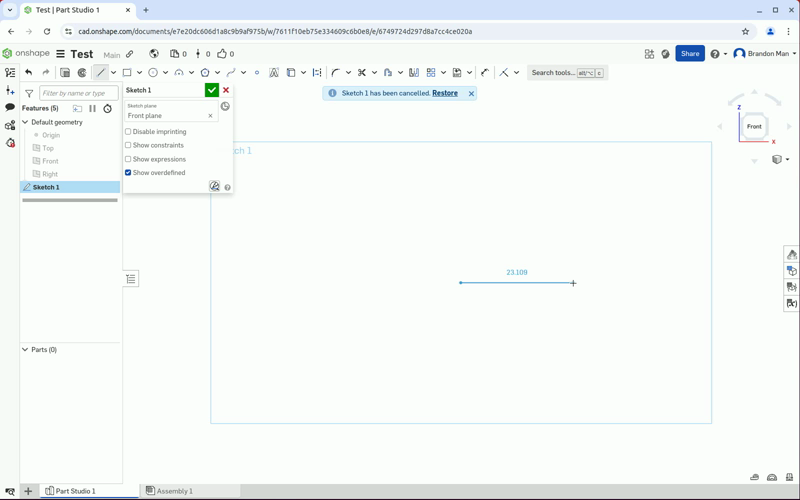
key_down(shift)
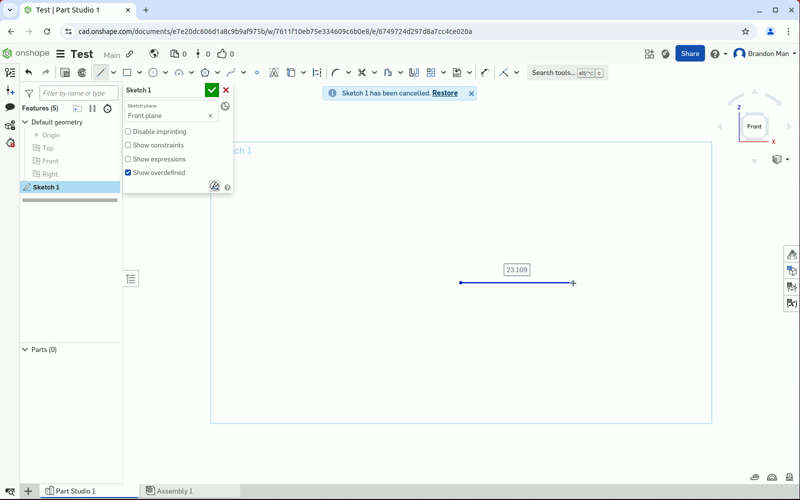
mouse_move(589, 282)
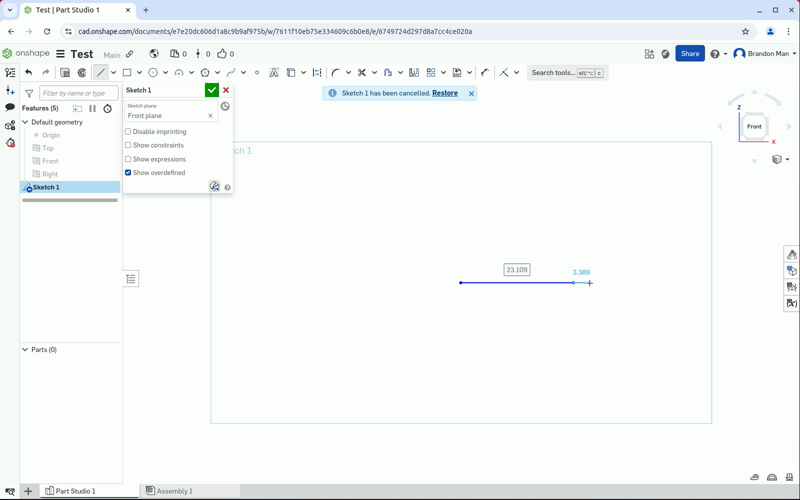
mouse_move(573, 252)
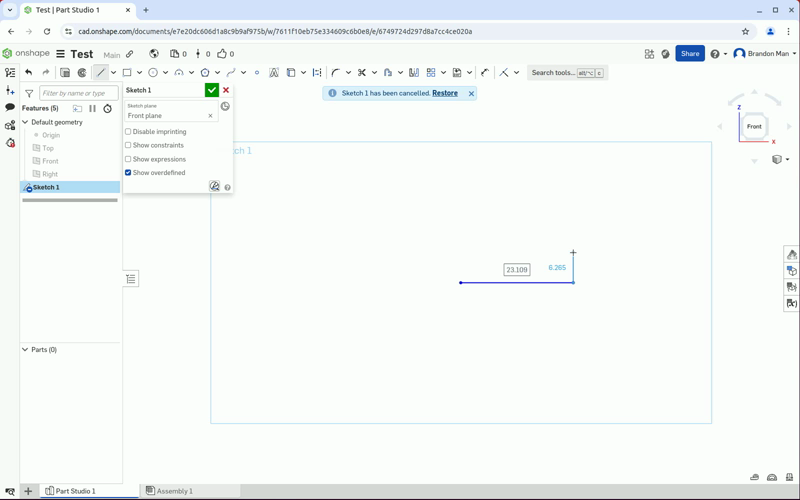
click(573, 252)
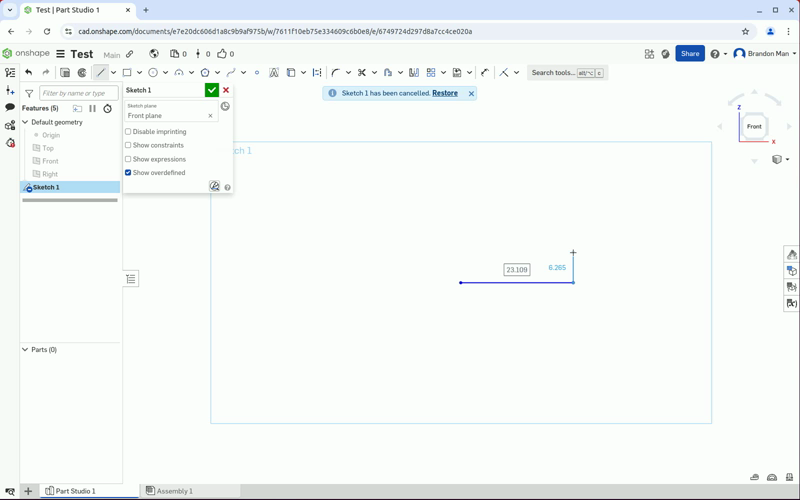
key_up(shift)
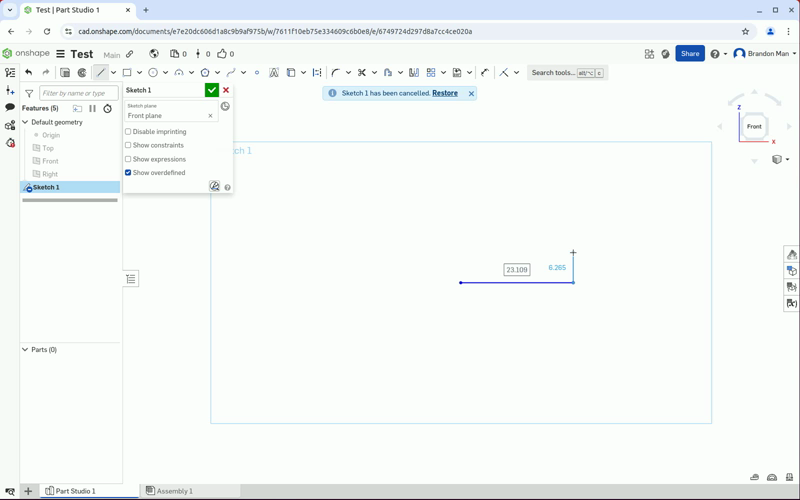
key_down(shift)
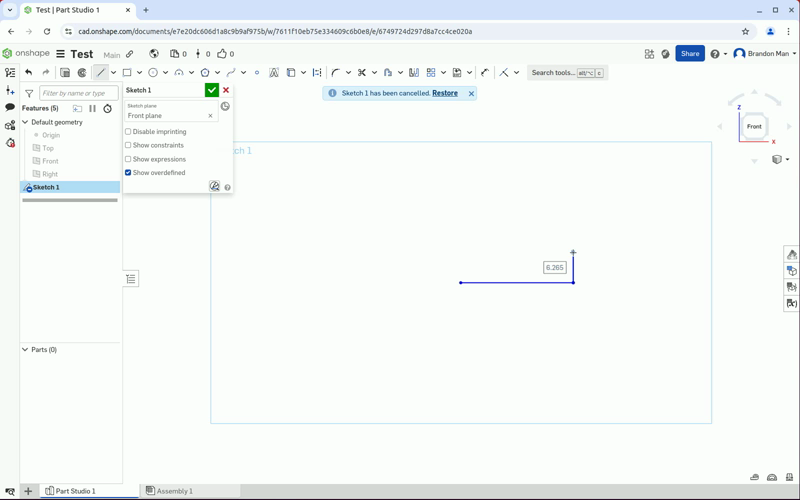
mouse_move(460, 252)
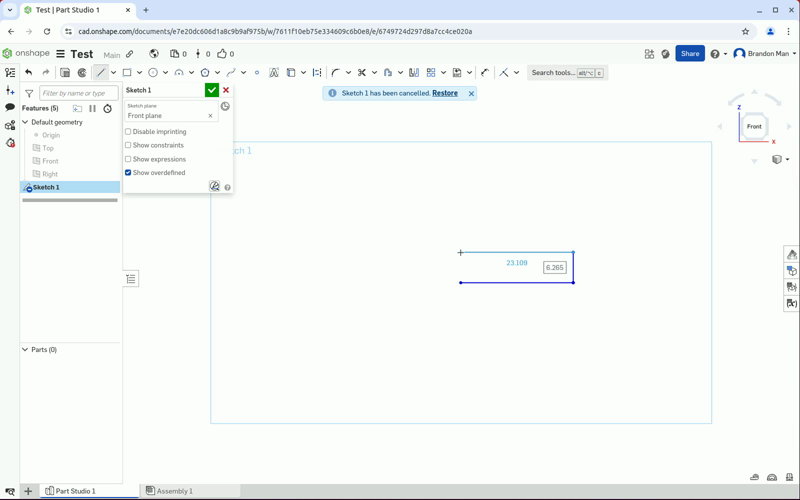
click(460, 252)
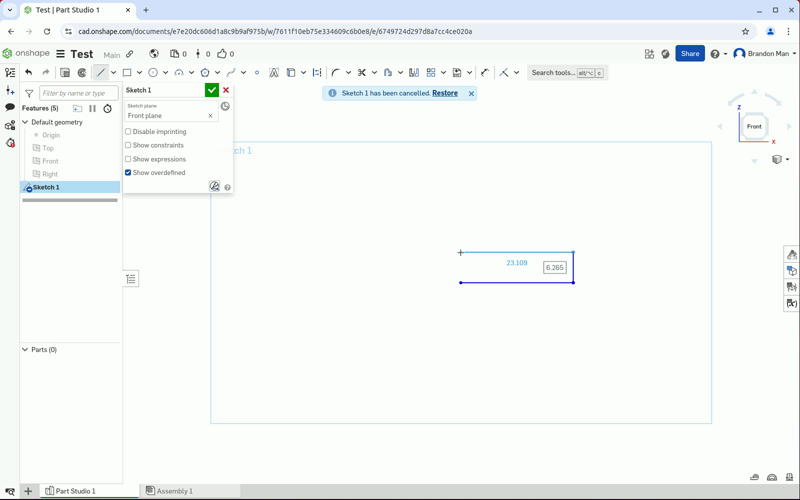
key_up(shift)
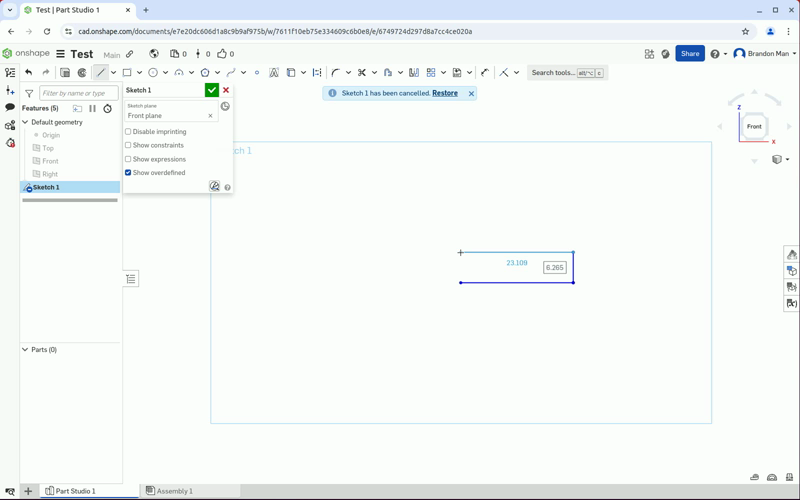
mouse_move(490, 252)
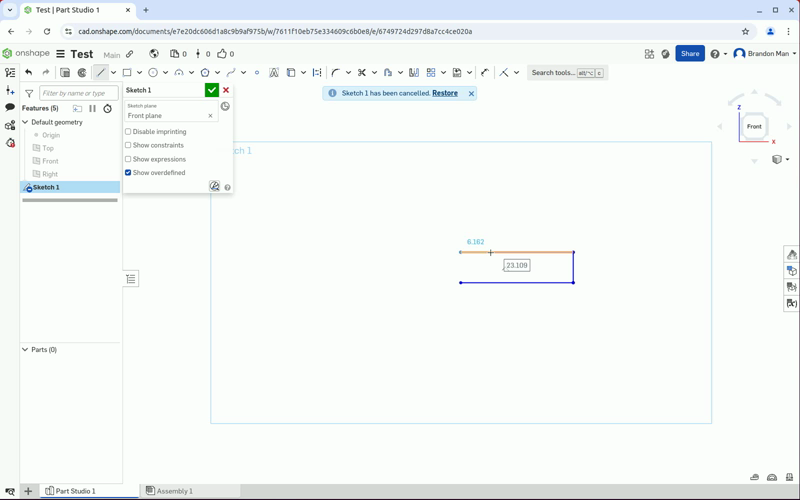
key_down(shift)
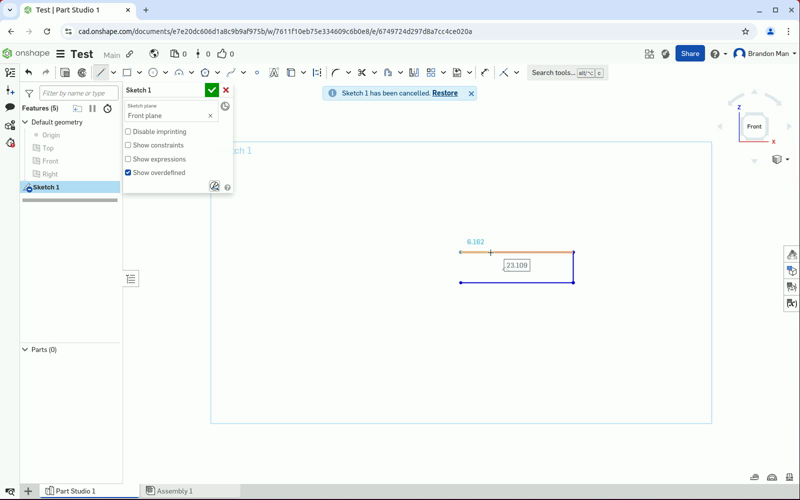
mouse_move(460, 282)
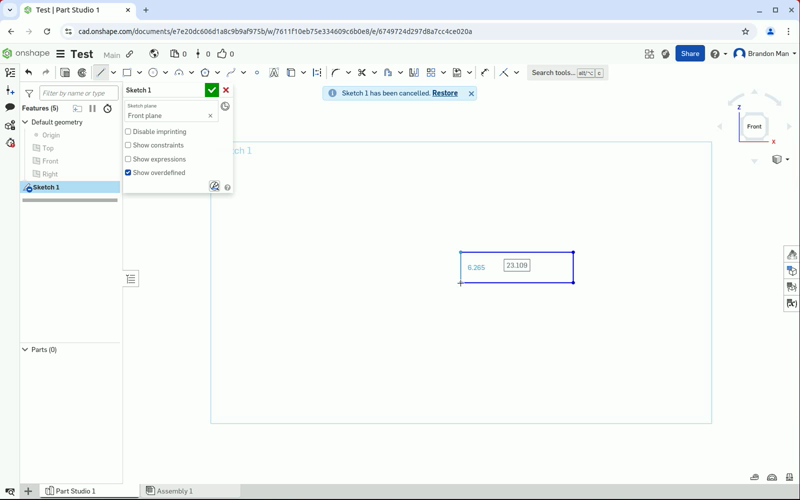
key_up(shift)
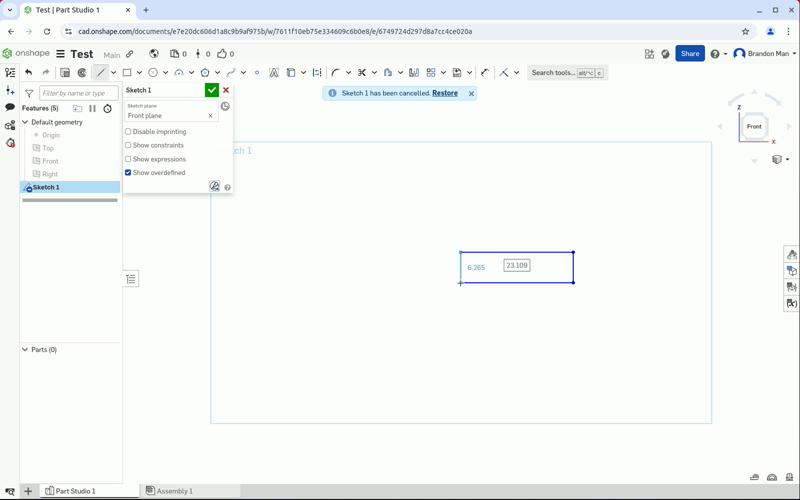
click(460, 282)
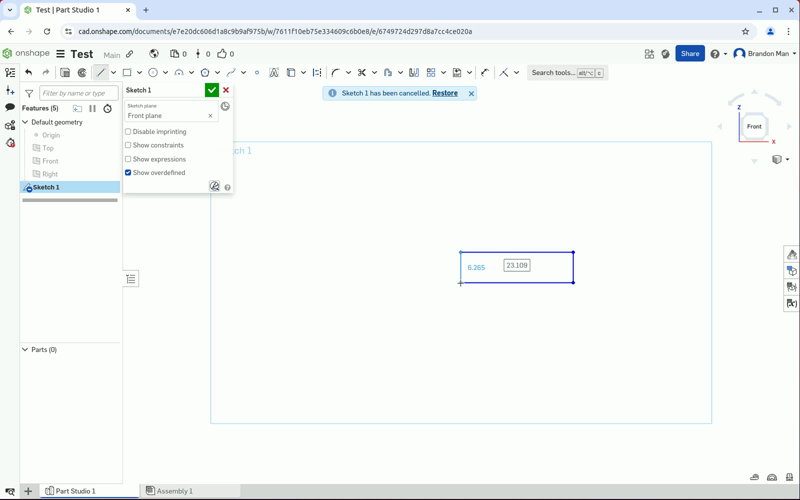
key(esc)
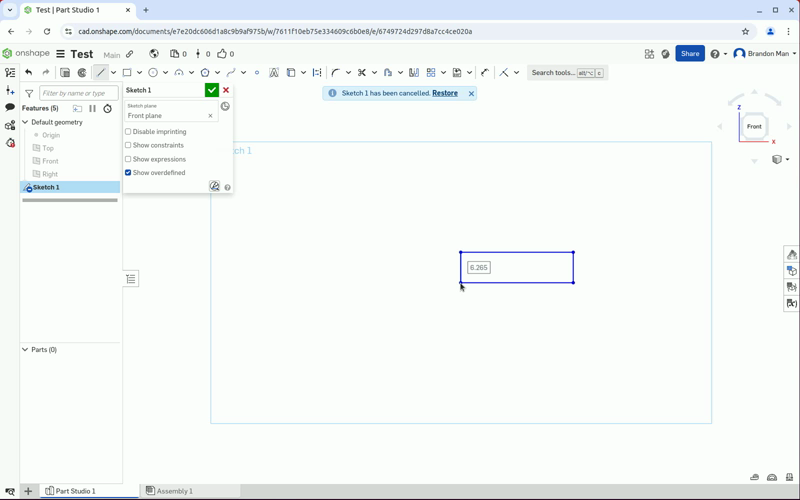
mouse_move(550, 261)
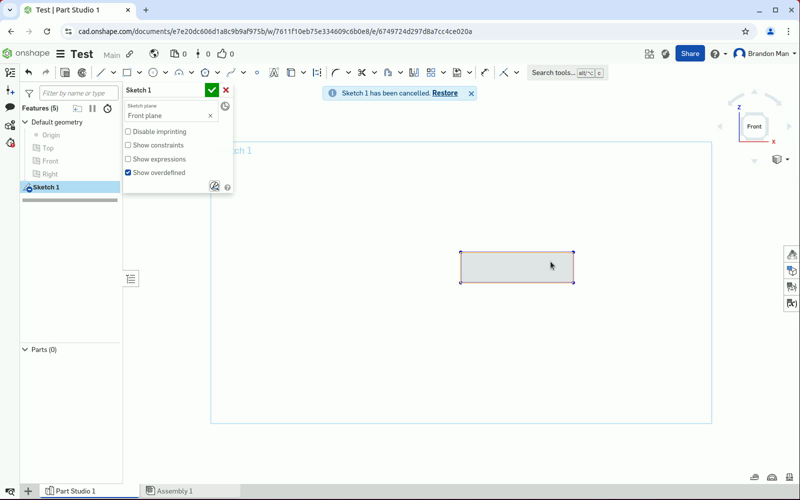
click(550, 261)
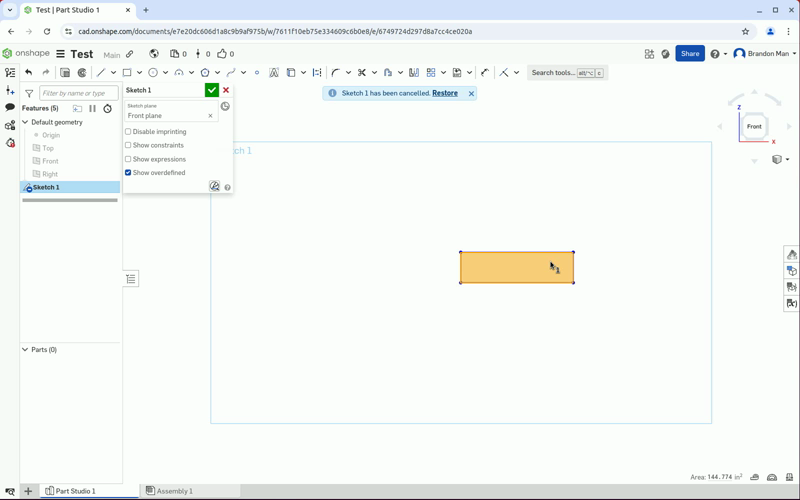
mouse_move(73, 352)
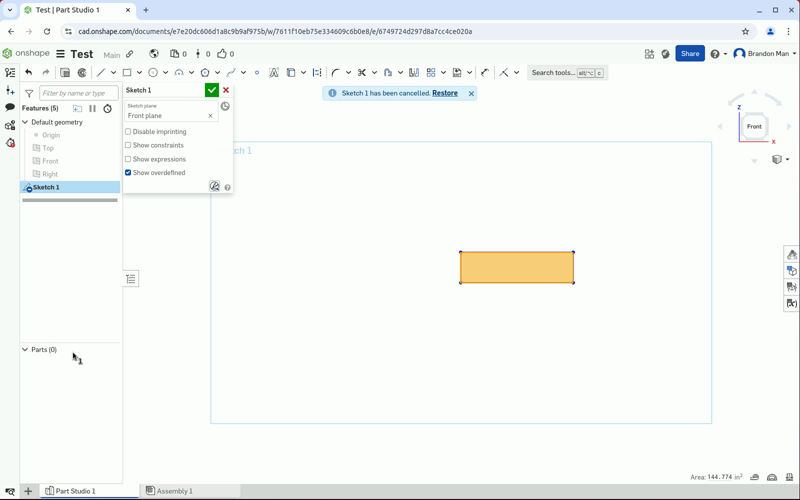
key(shift+y)
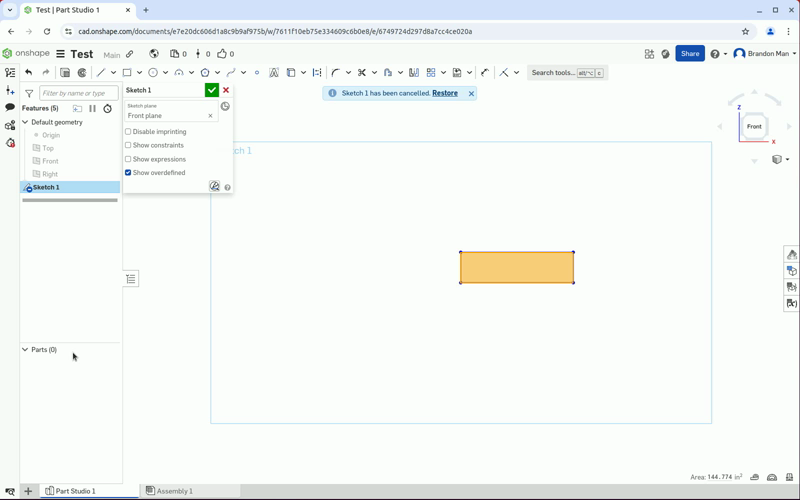
key(shift+e)
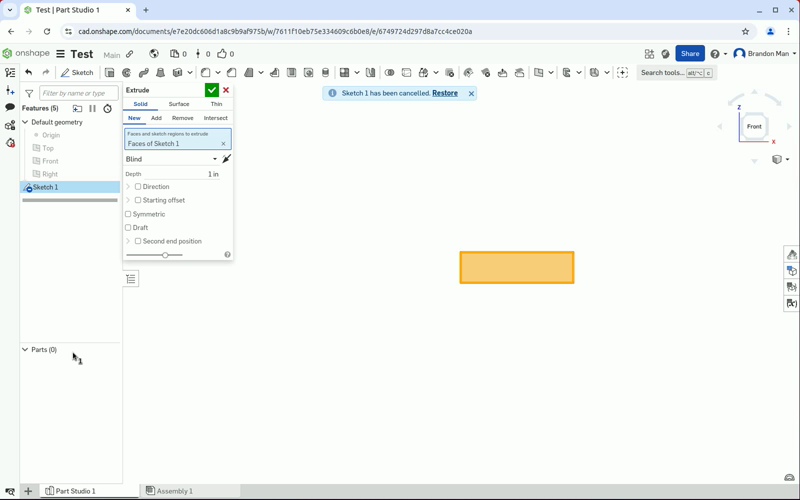
mouse_move(143, 106)
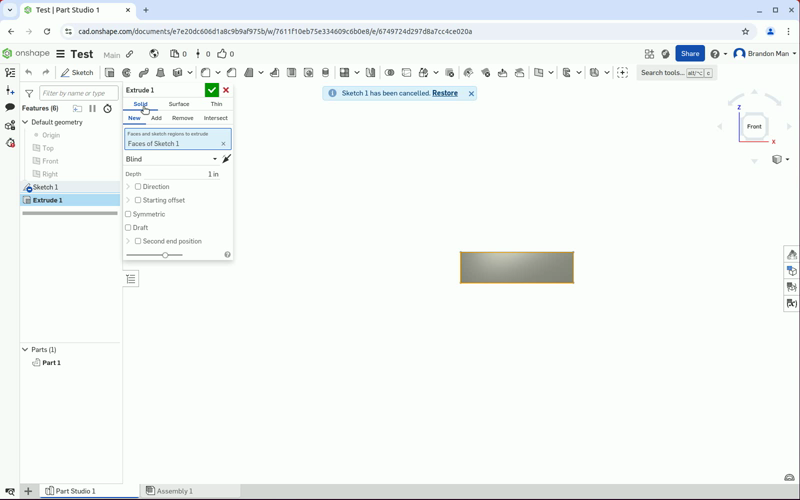
click(143, 106)
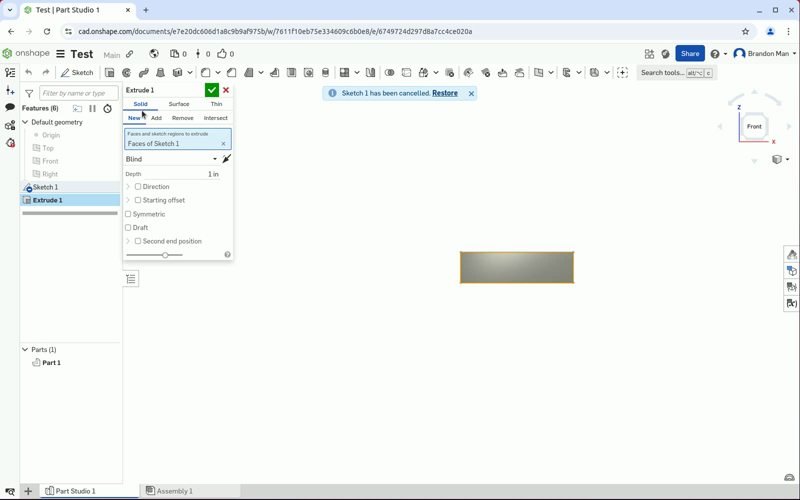
mouse_move(137, 120)
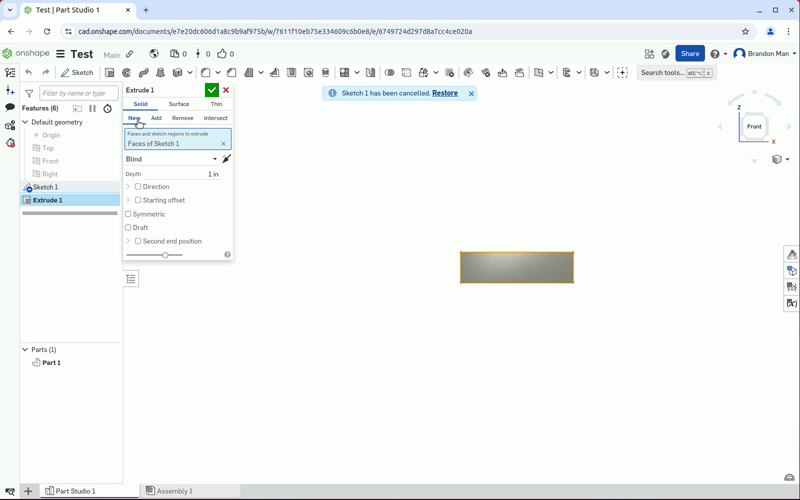
click(137, 120)
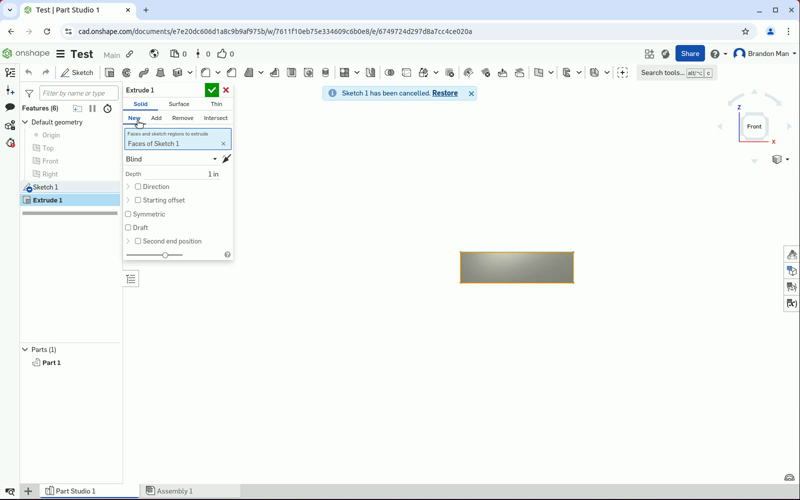
key(tab, 4)
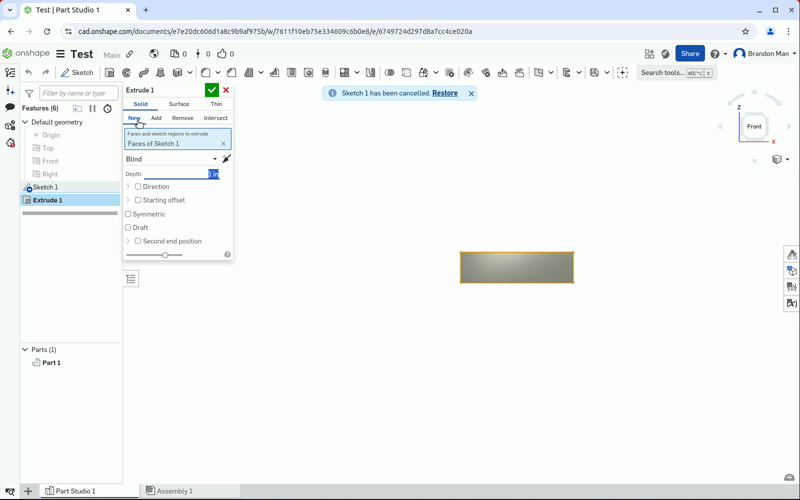
text(-0.241)
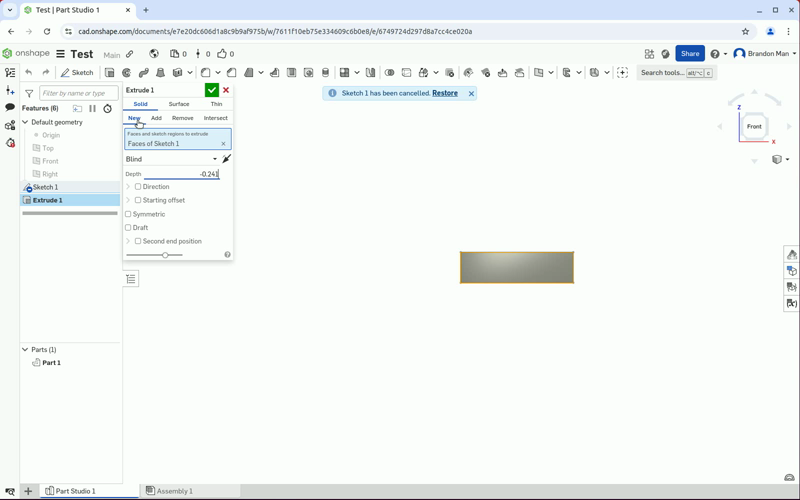
key(enter)
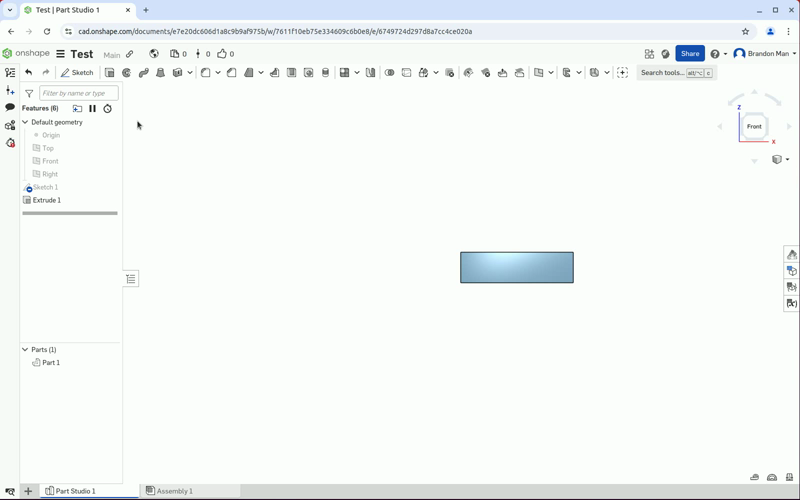
key(shift+h)
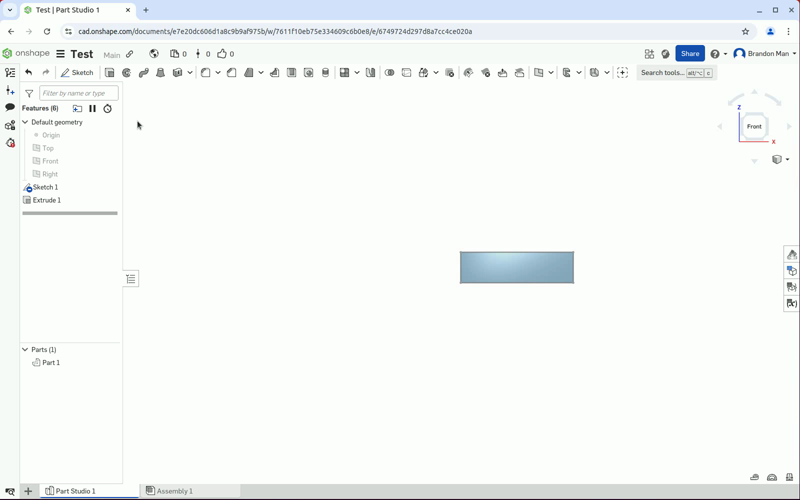
key(shift+h)
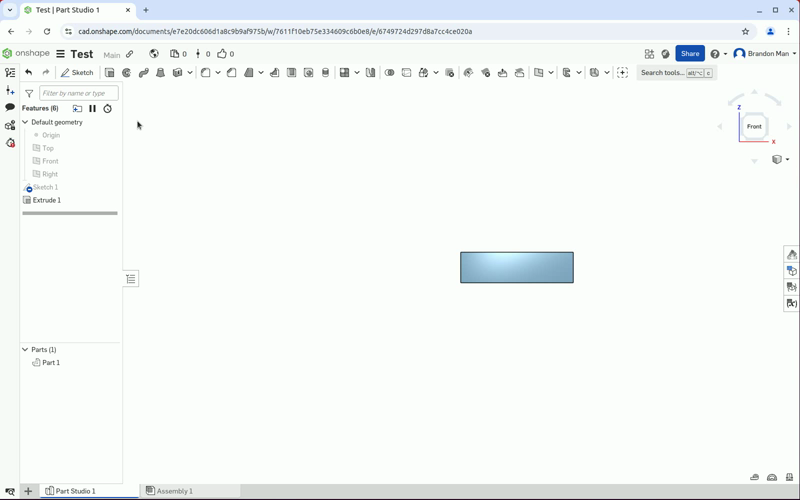
mouse_move(73, 189)
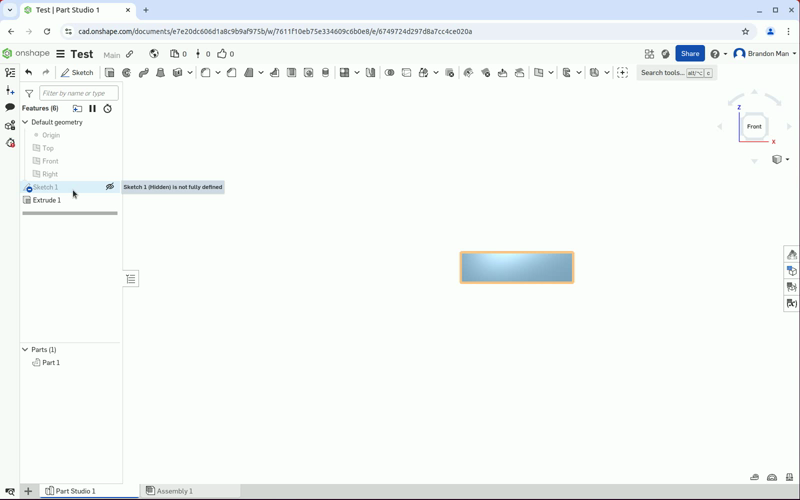
click(73, 189)
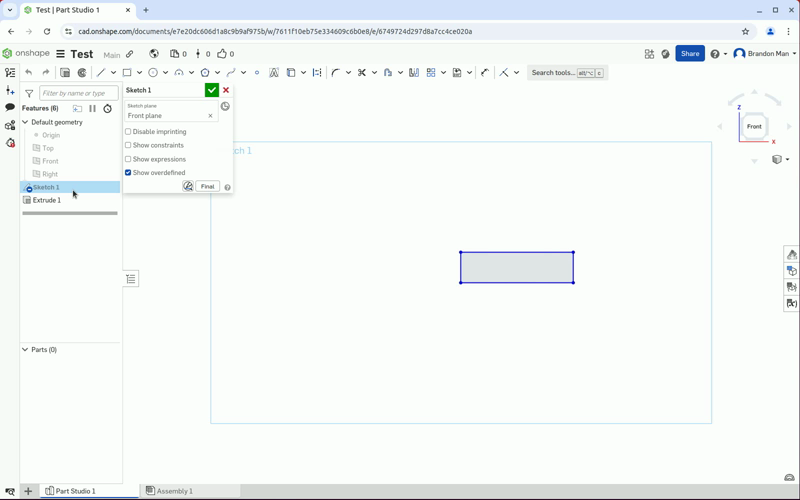
mouse_move(229, 92)
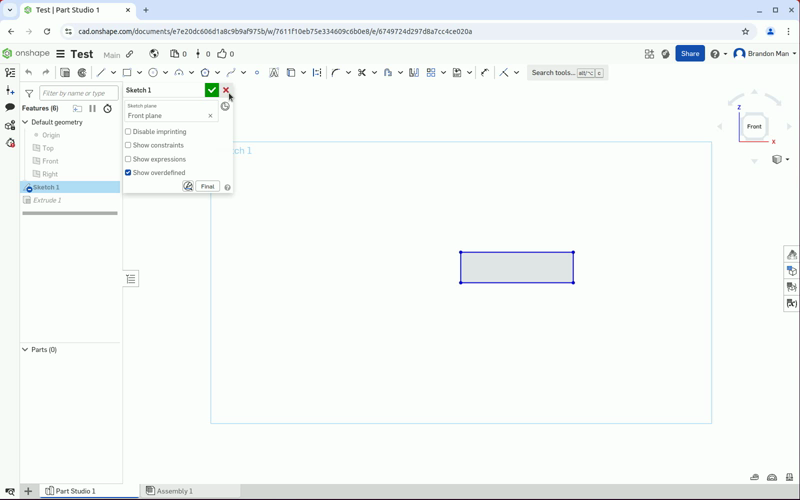
click(229, 92)
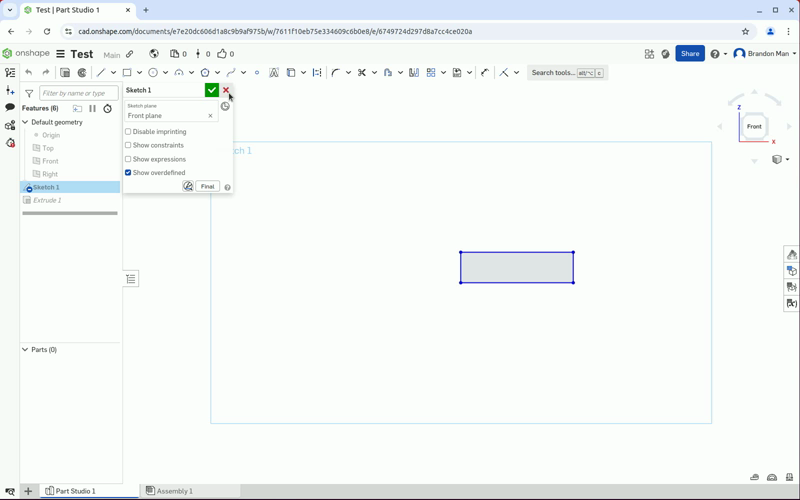
key(shift+s)
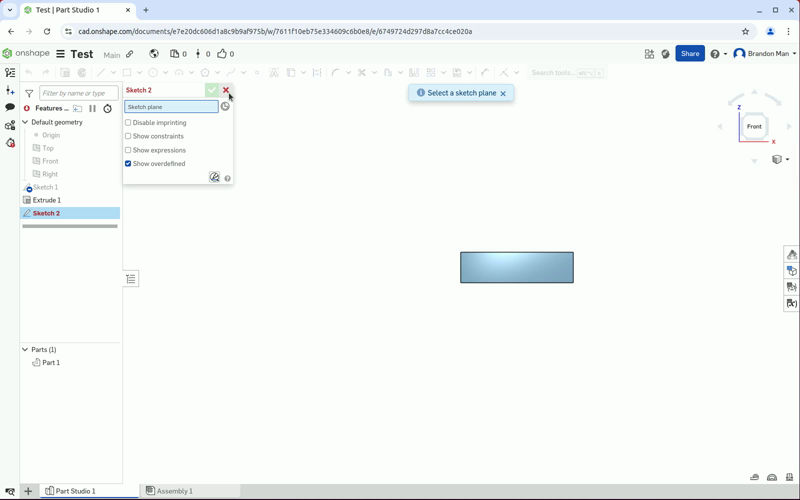
mouse_move(73, 163)
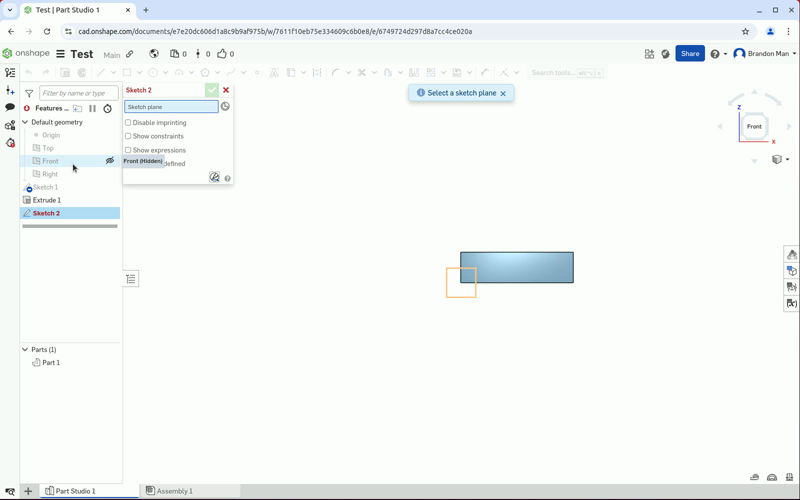
click(73, 163)
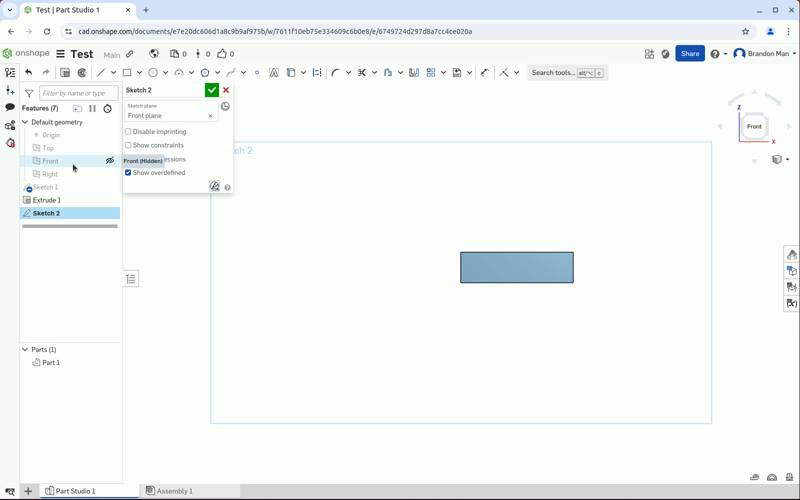
mouse_move(73, 352)
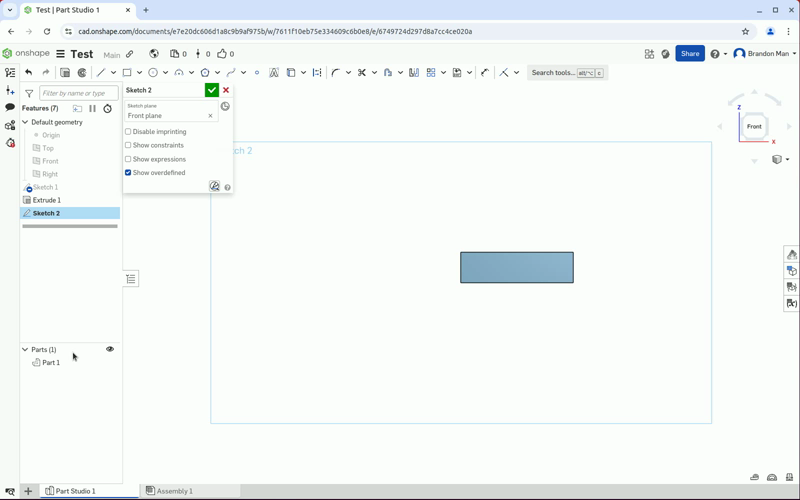
key(y)
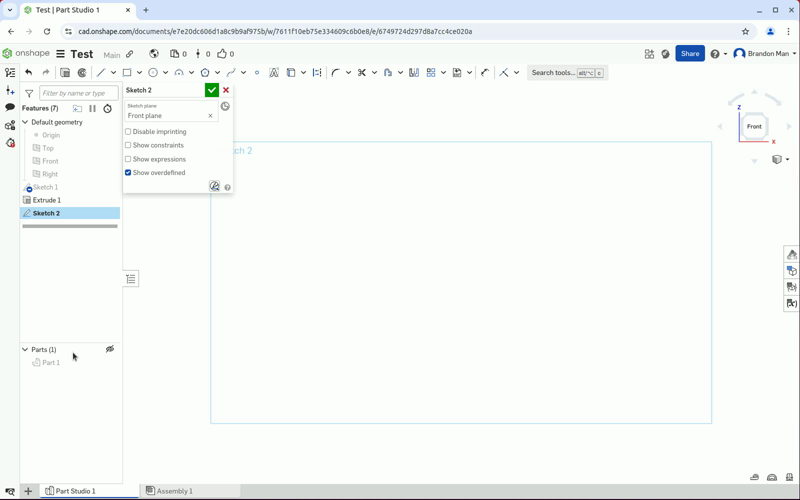
key(l)
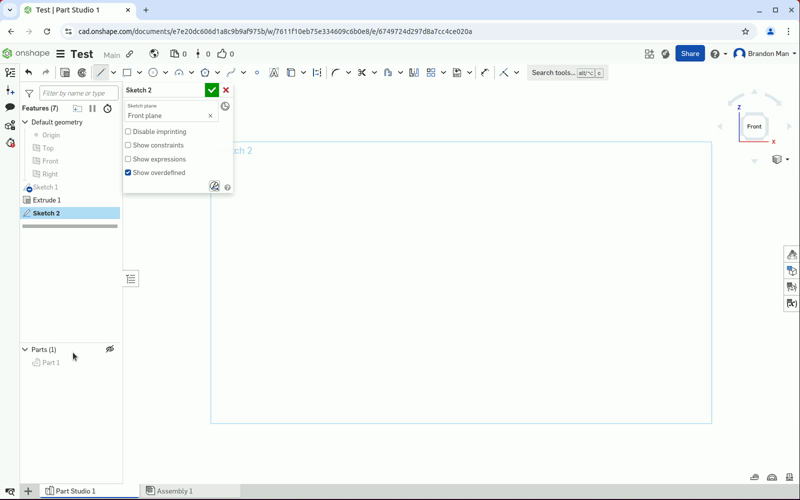
key_down(shift)
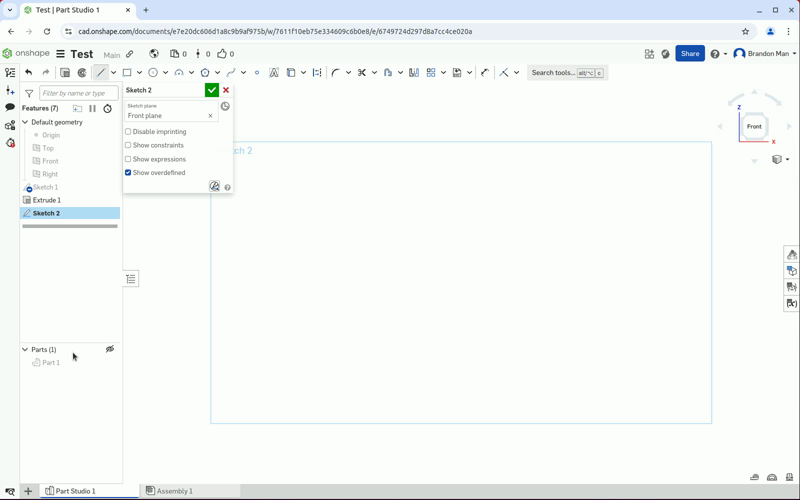
mouse_move(460, 278)
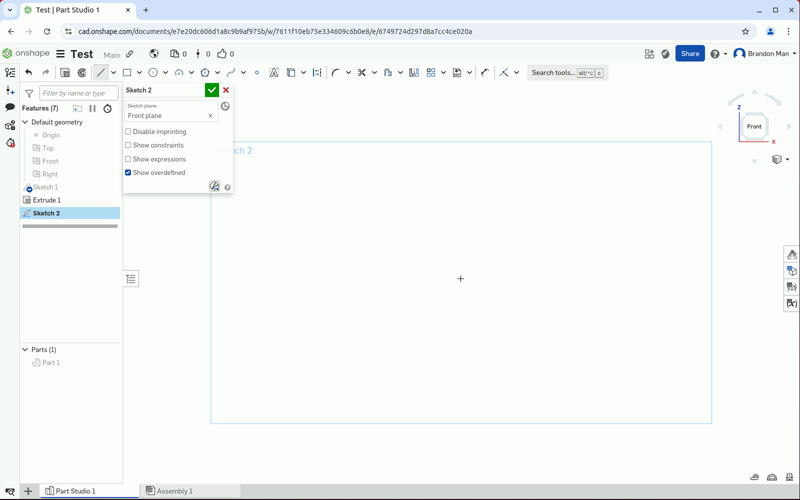
click(460, 278)
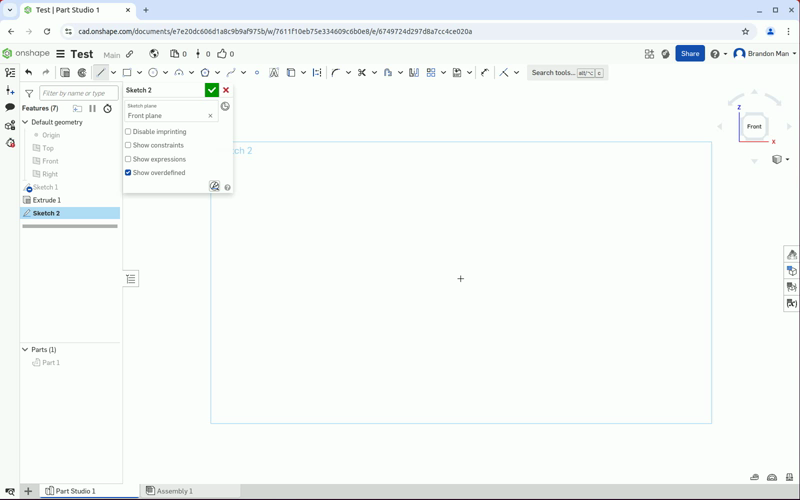
key_up(shift)
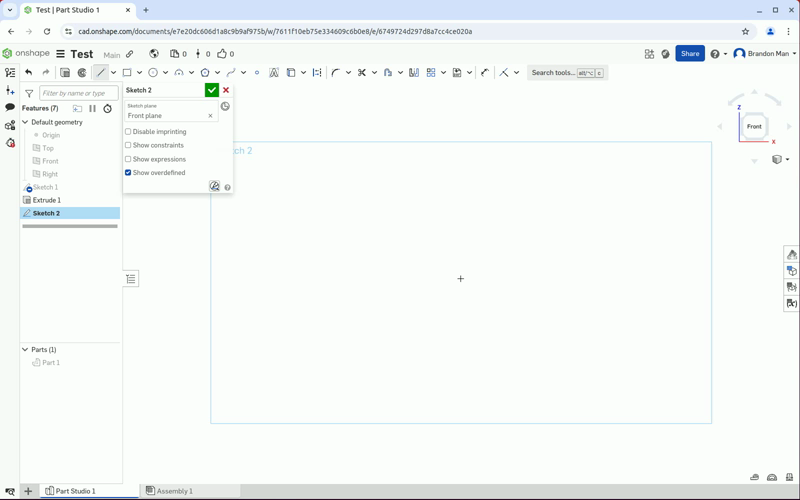
key_down(shift)
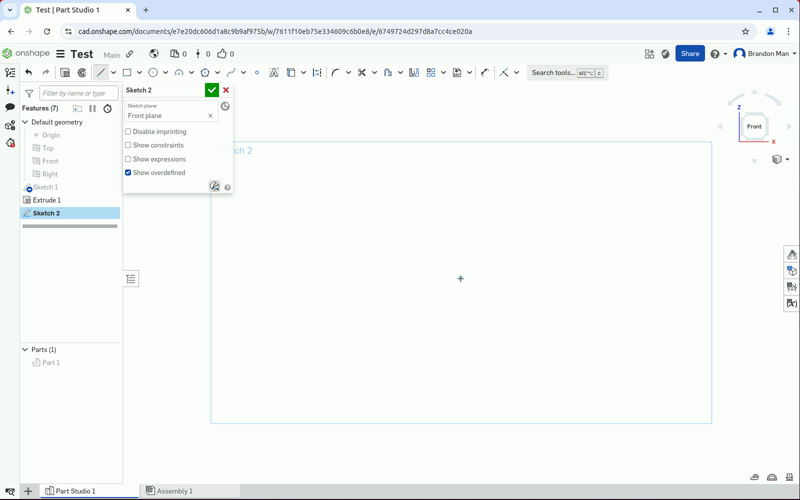
mouse_move(490, 278)
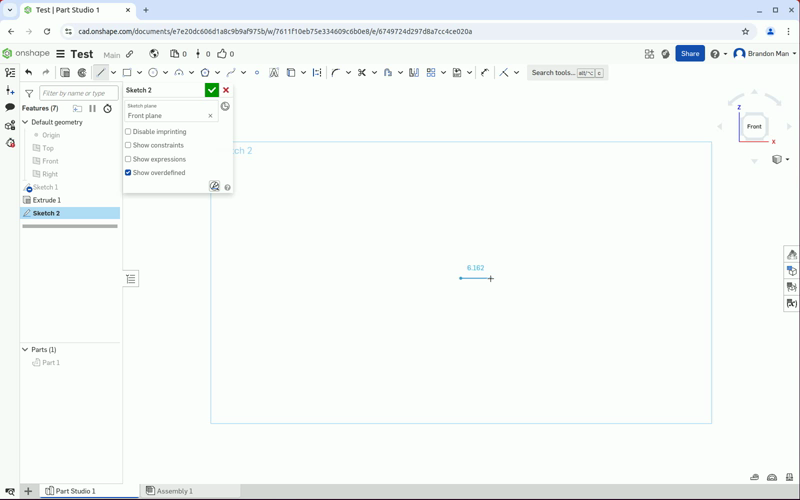
mouse_move(474, 278)
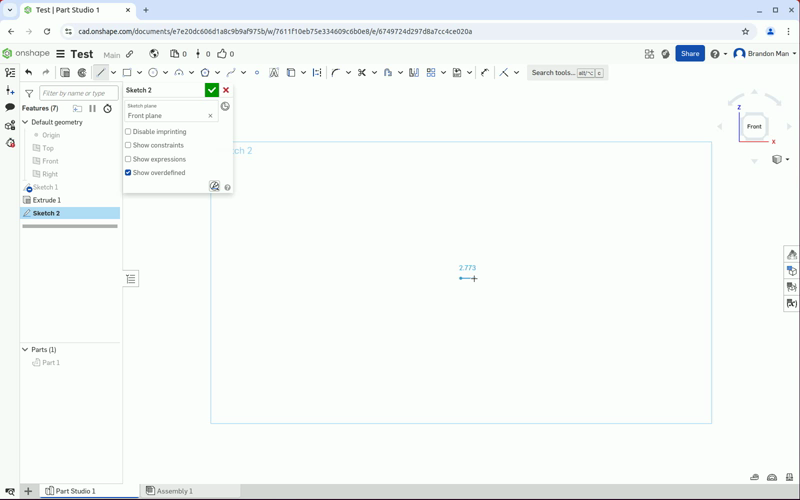
click(474, 278)
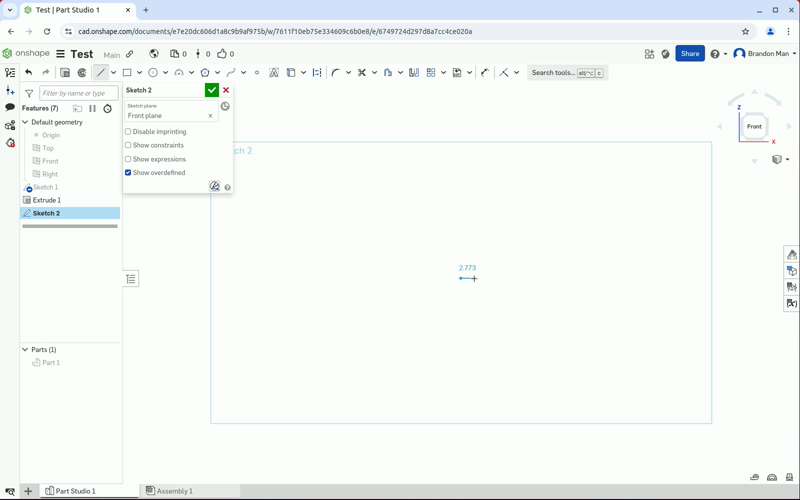
key_up(shift)
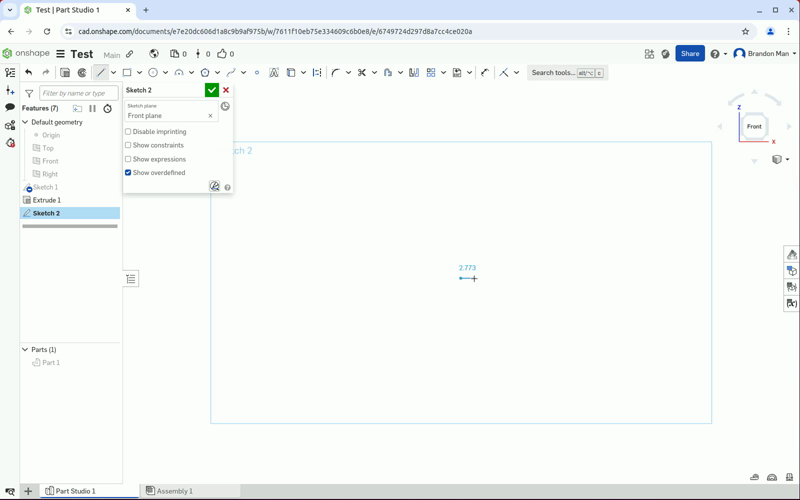
key_down(shift)
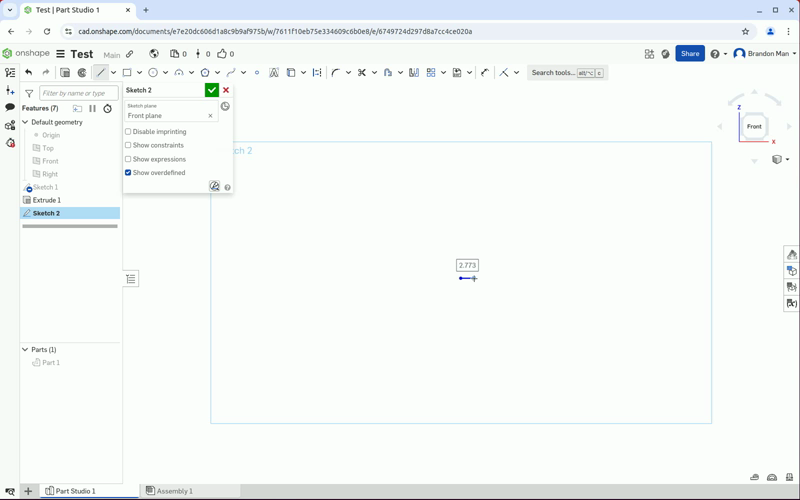
mouse_move(504, 278)
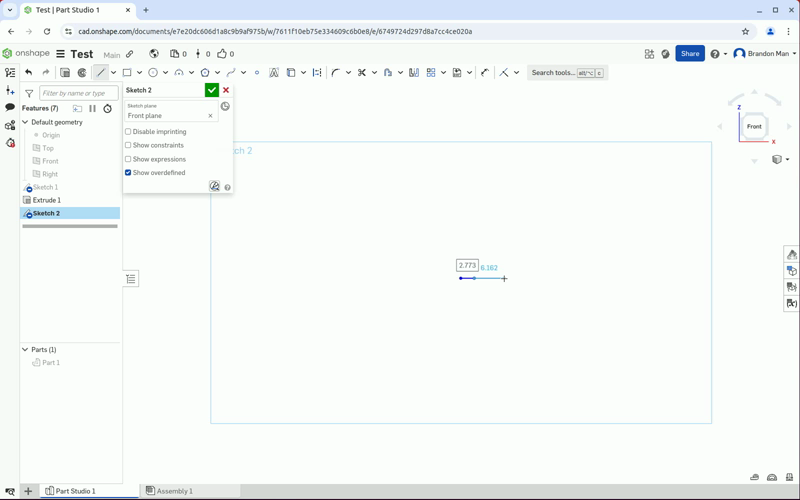
mouse_move(474, 251)
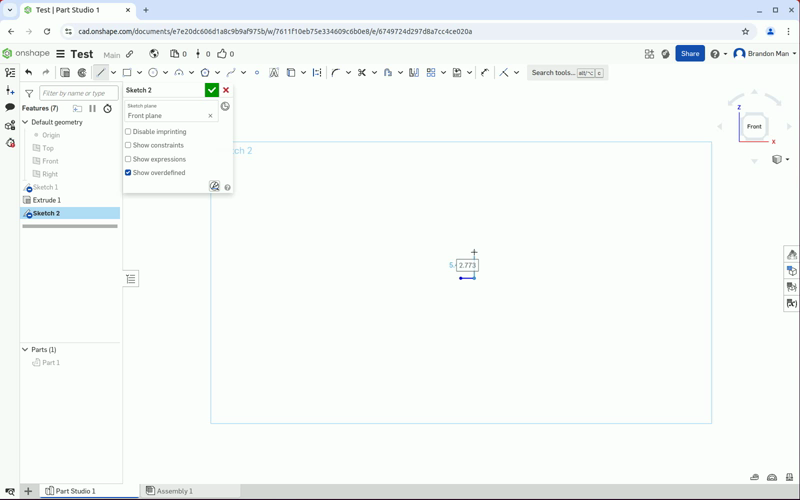
click(474, 251)
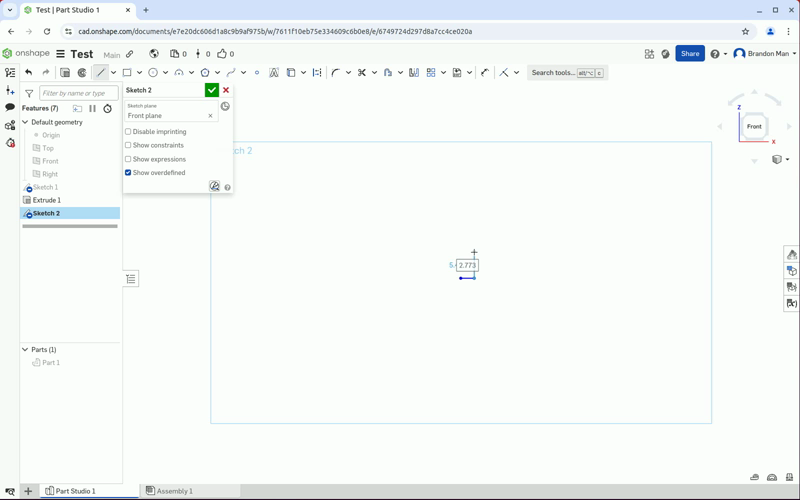
key_up(shift)
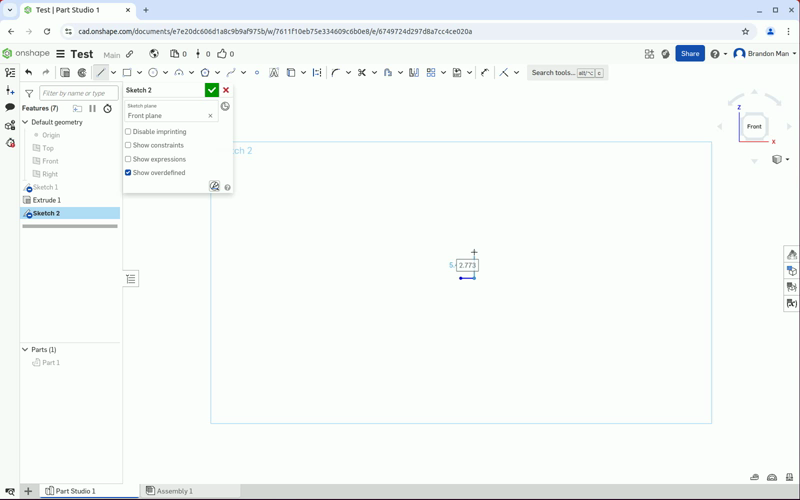
key_down(shift)
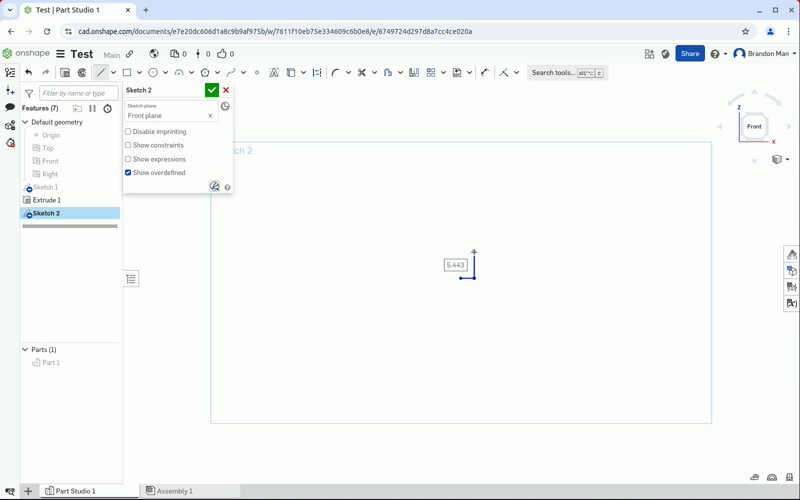
mouse_move(504, 251)
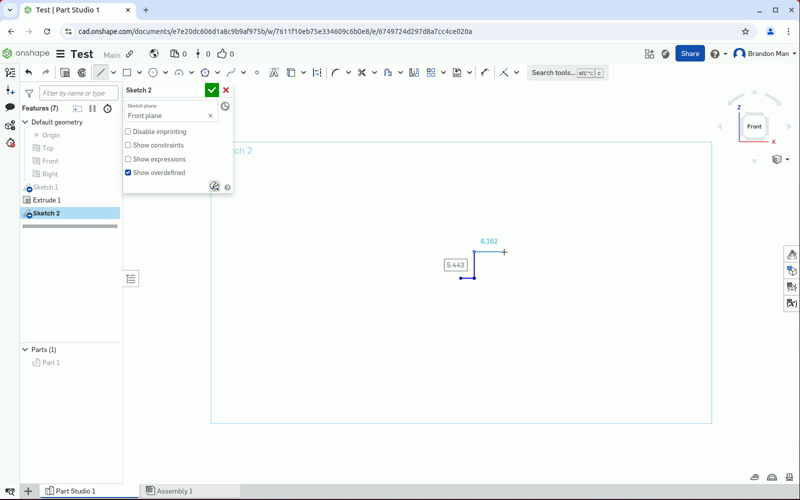
mouse_move(460, 251)
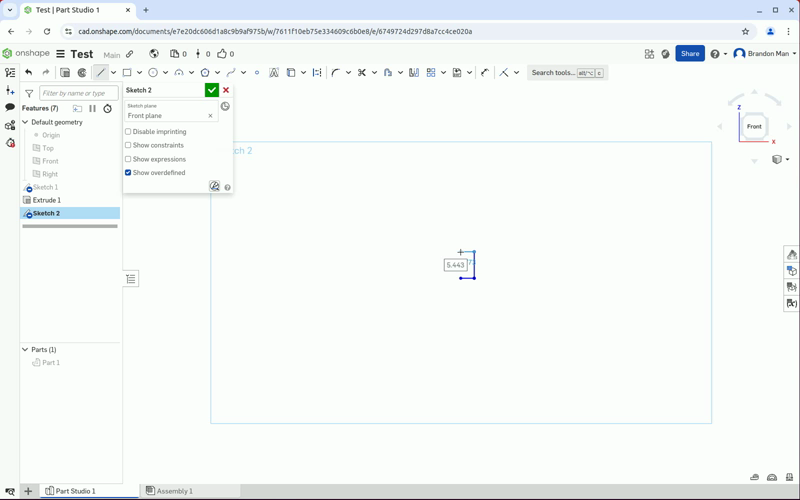
click(460, 251)
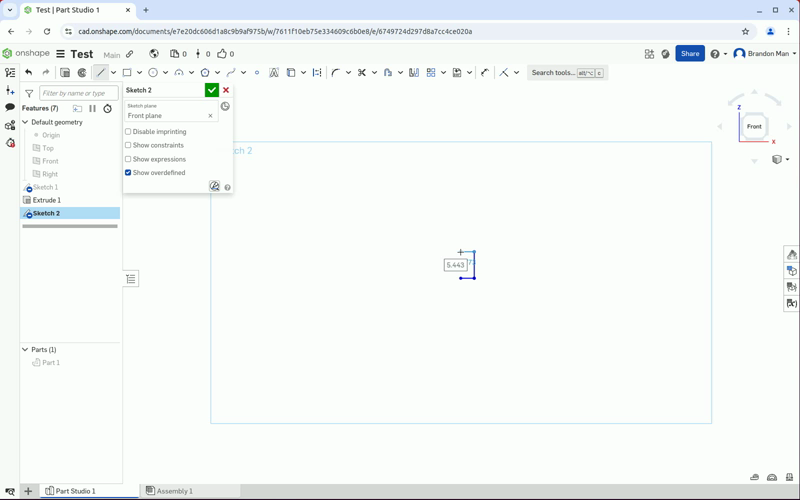
key_up(shift)
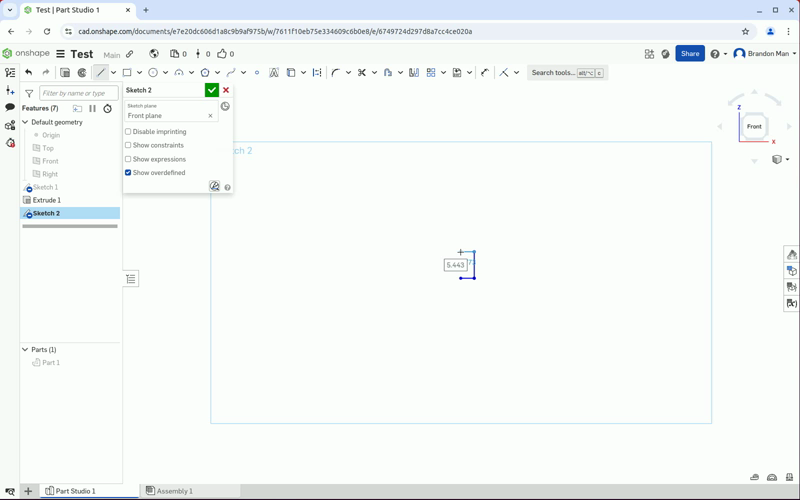
mouse_move(490, 251)
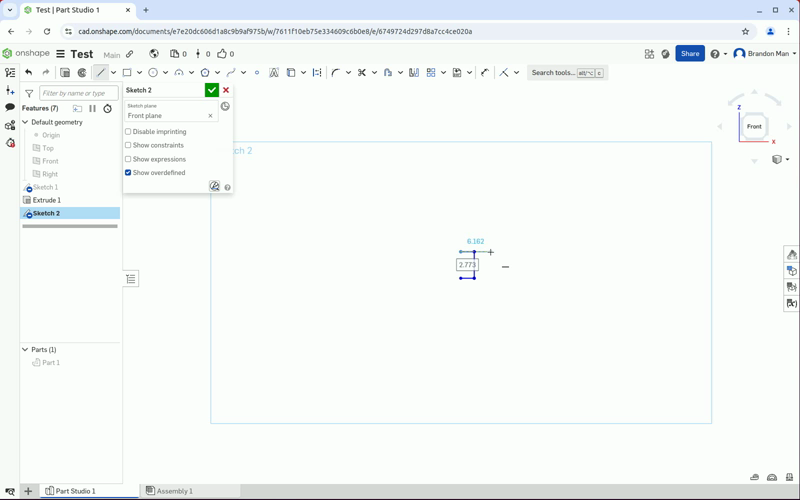
key_down(shift)
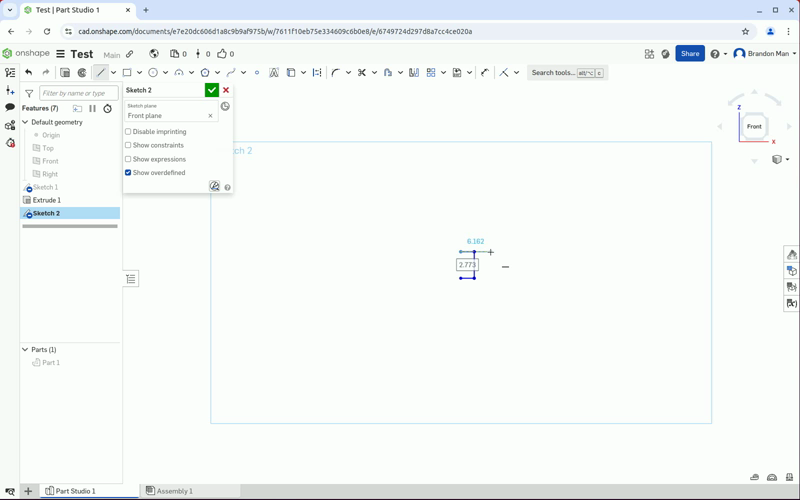
mouse_move(460, 278)
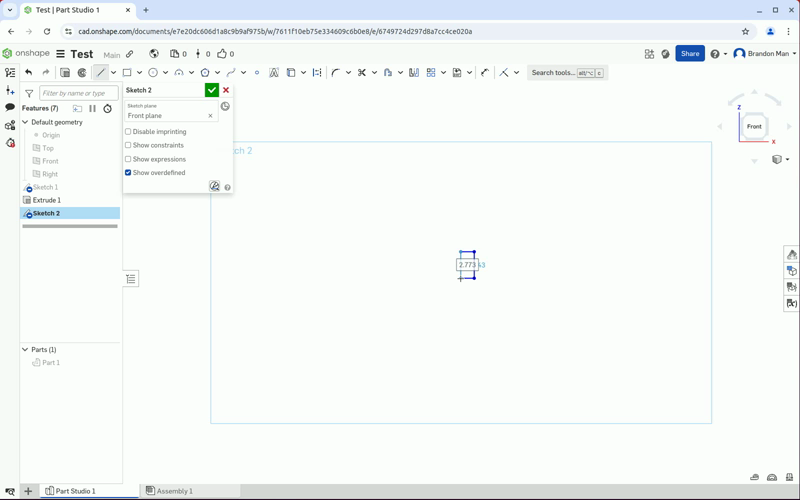
key_up(shift)
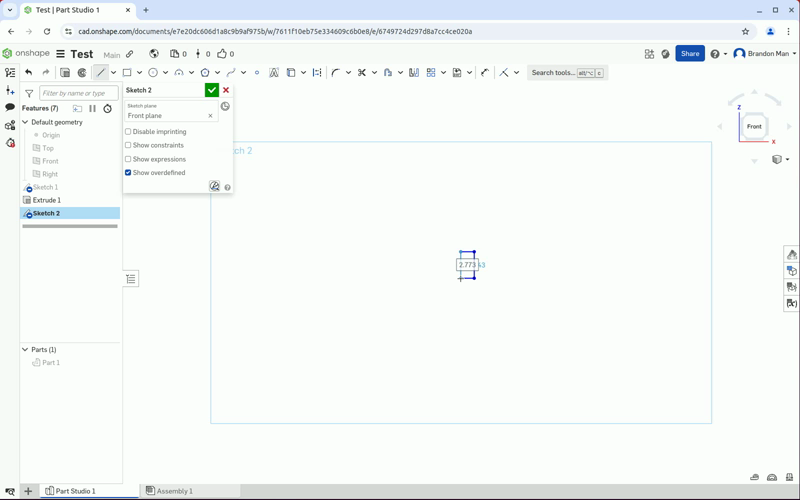
click(460, 278)
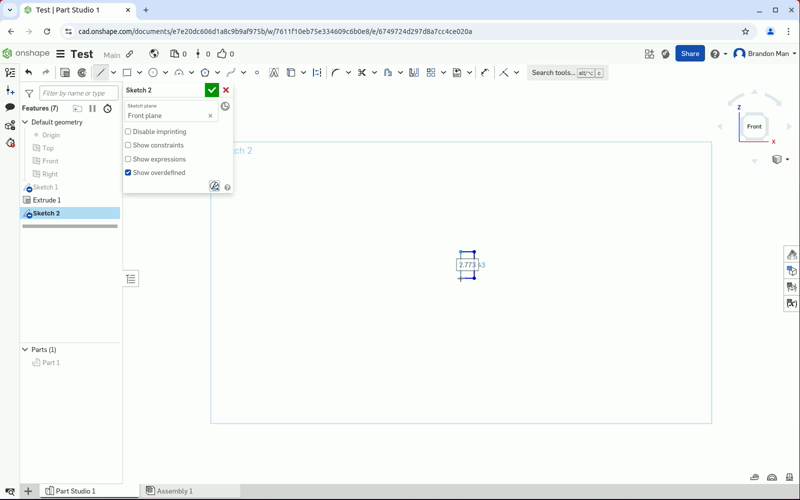
key(esc)
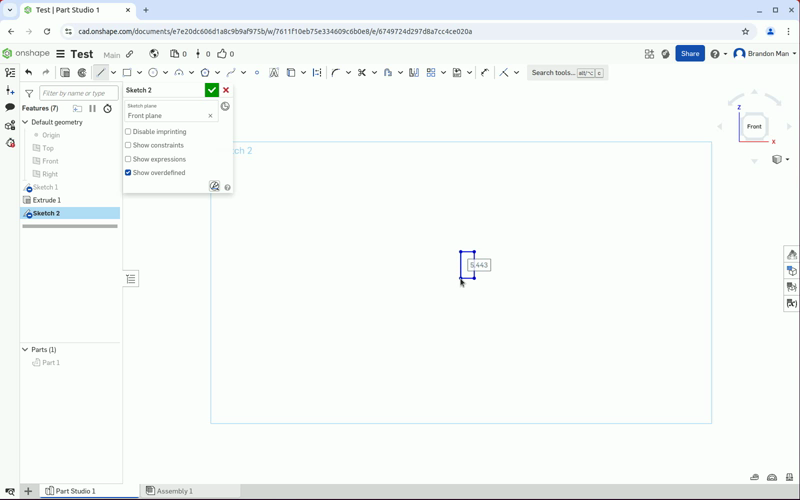
mouse_move(463, 258)
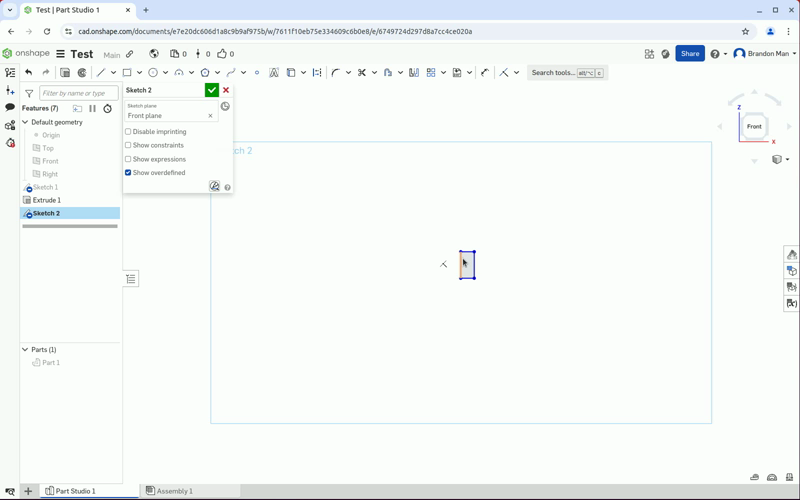
scroll(6)
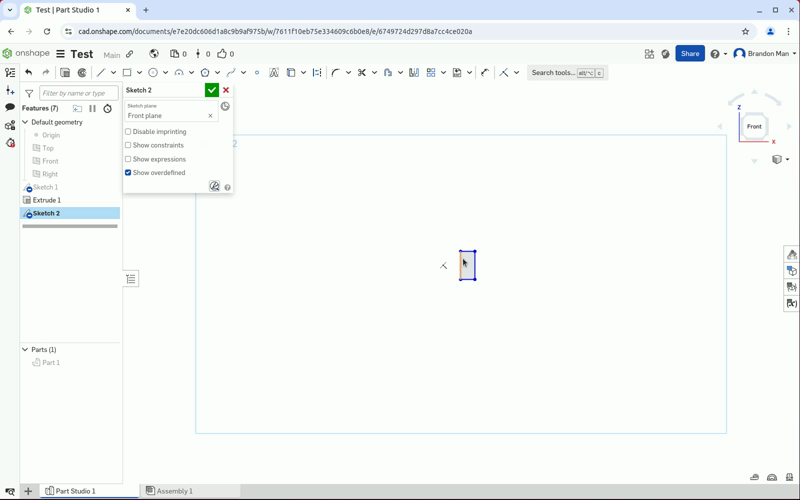
scroll(6)
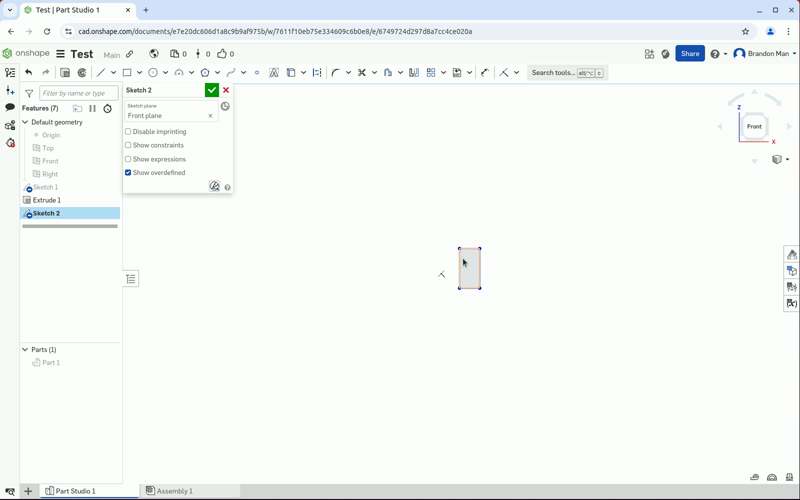
scroll(6)
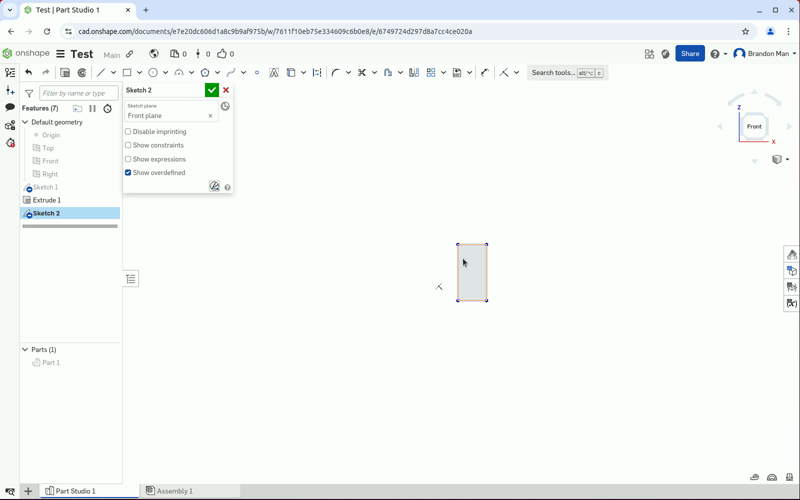
scroll(6)
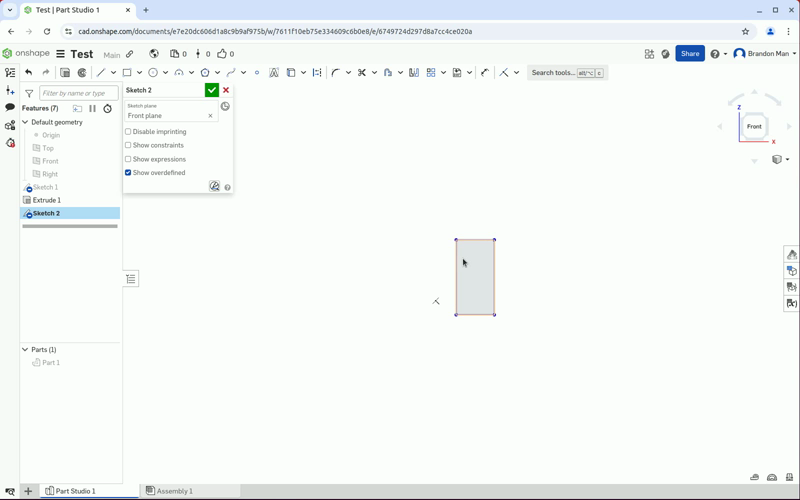
scroll(6)
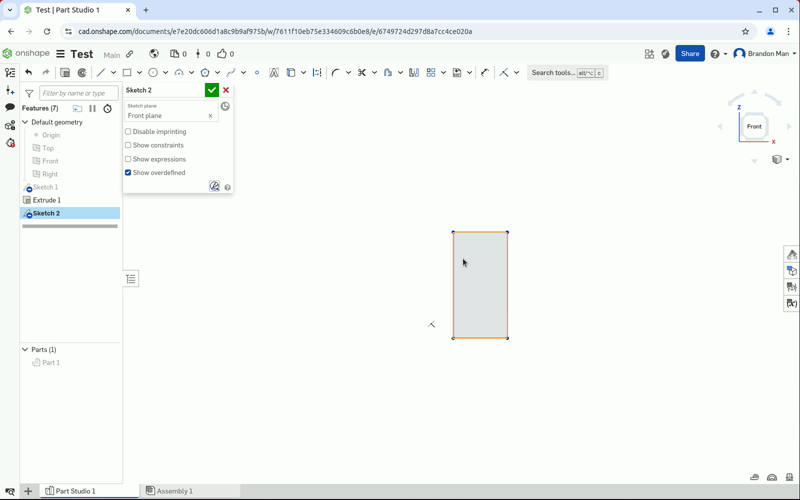
scroll(6)
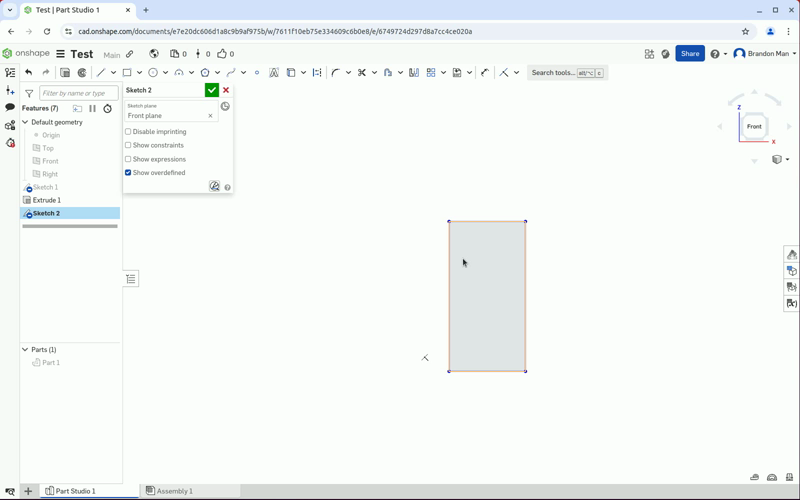
scroll(6)
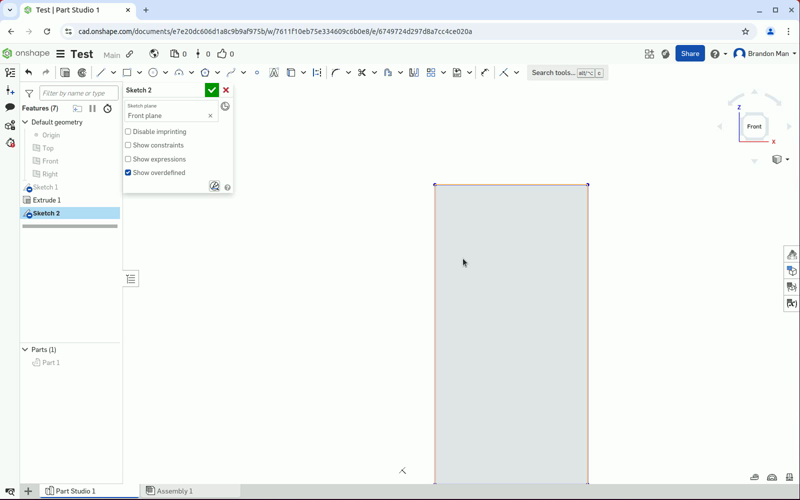
click(463, 258)
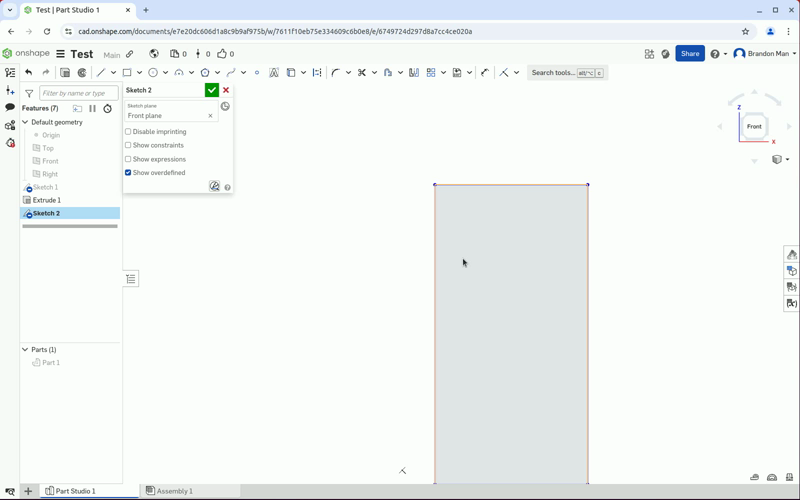
scroll(-6)
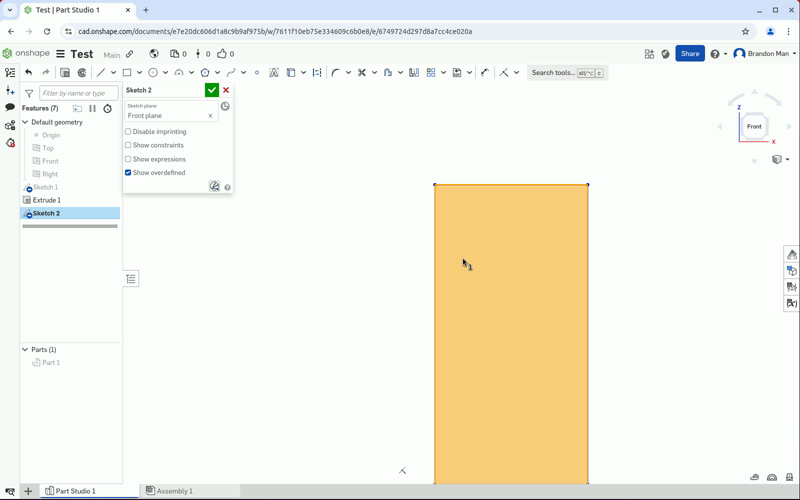
scroll(-6)
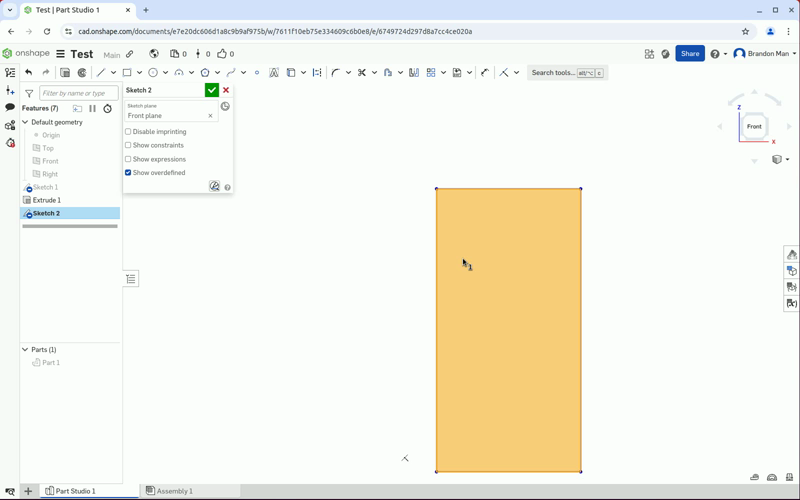
scroll(-6)
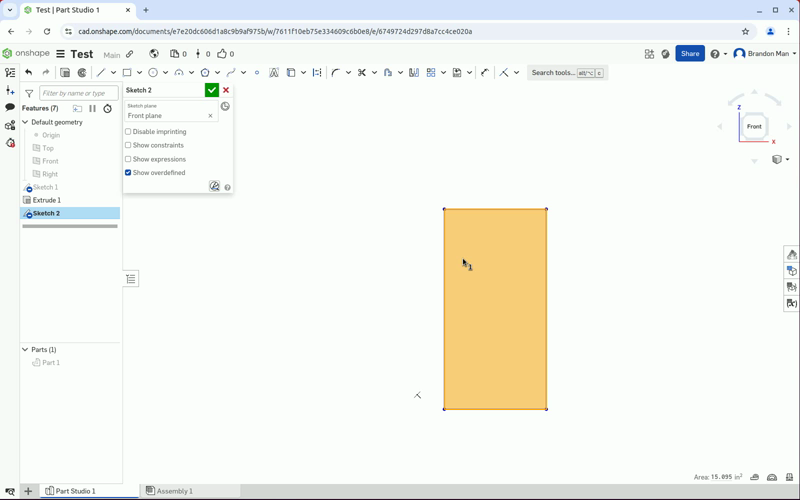
scroll(-6)
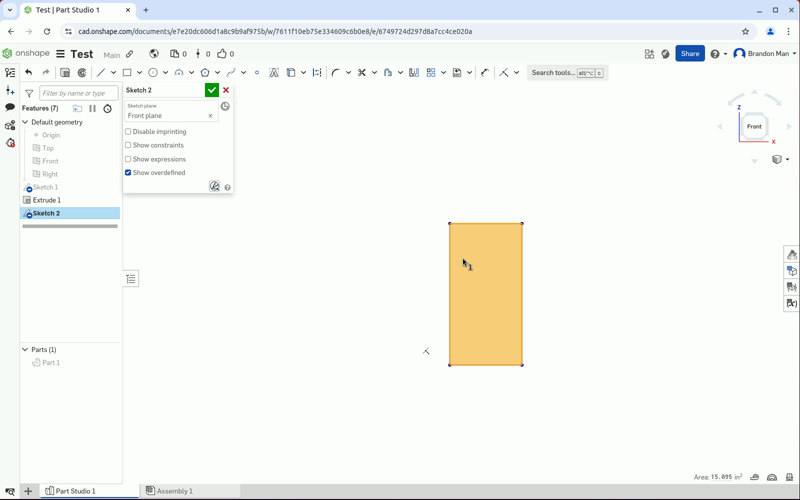
scroll(-6)
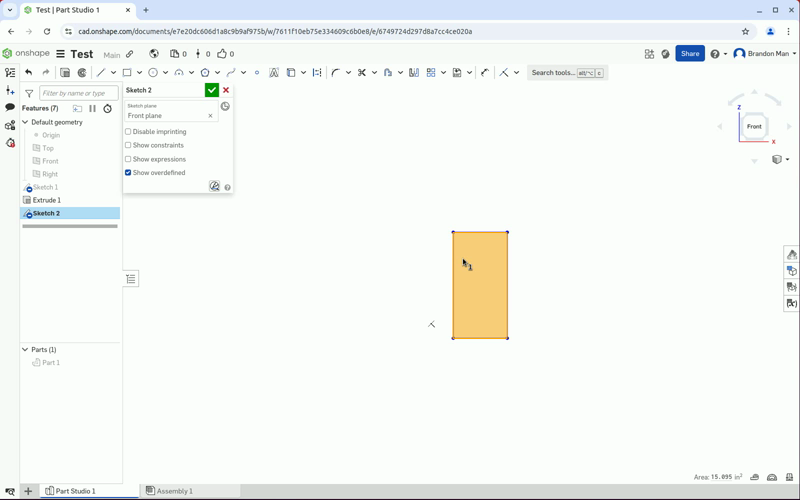
scroll(-6)
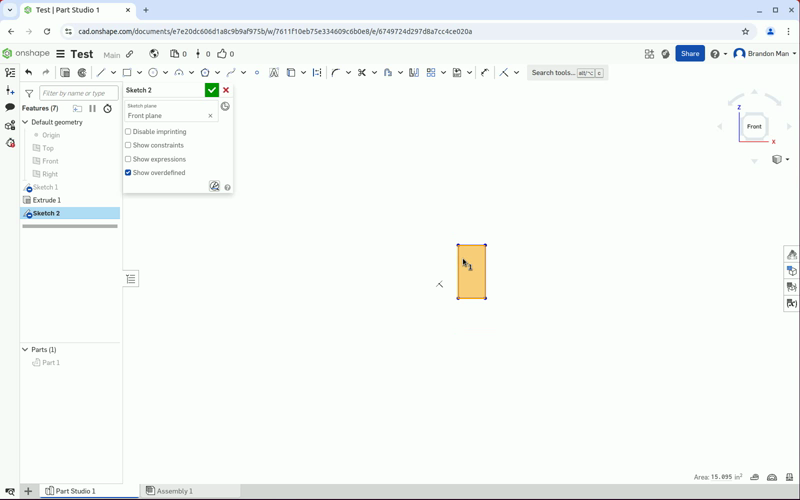
scroll(-6)
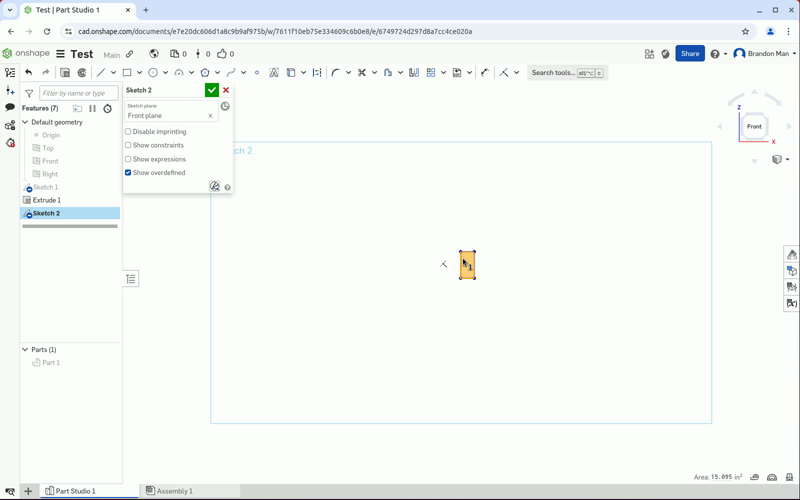
mouse_move(73, 352)
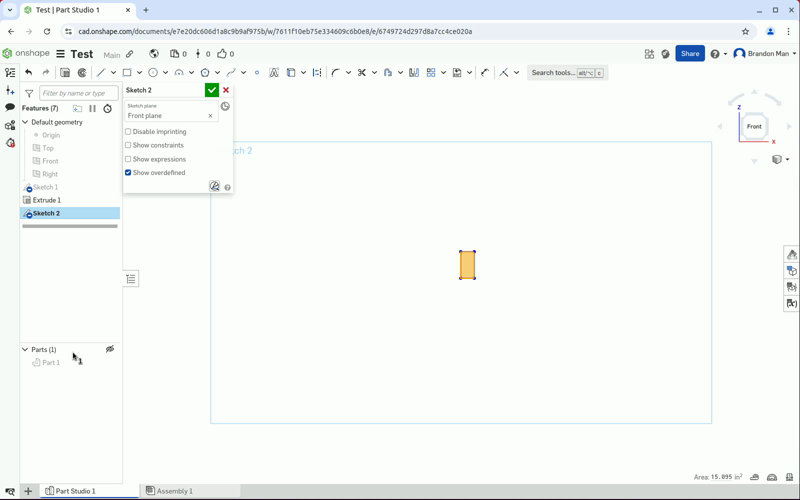
key(shift+y)
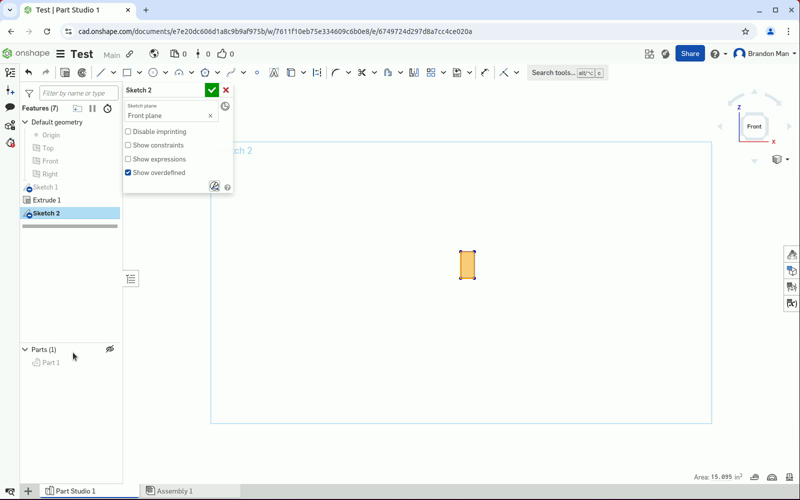
key(shift+e)
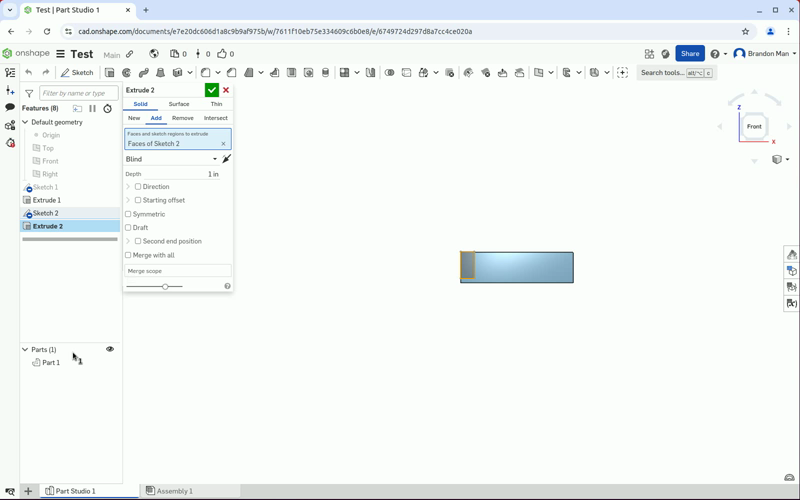
mouse_move(143, 106)
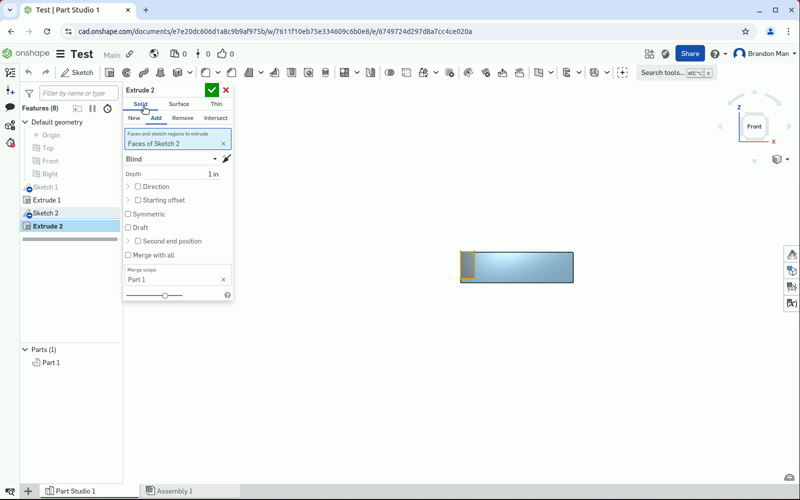
click(143, 106)
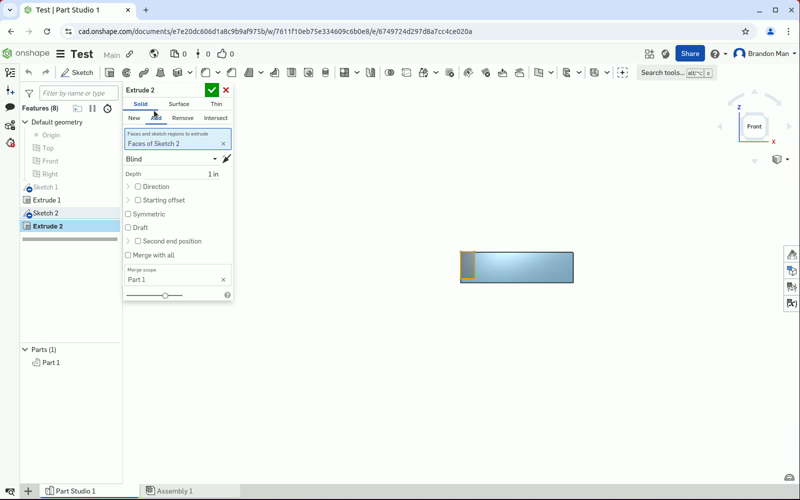
mouse_move(186, 120)
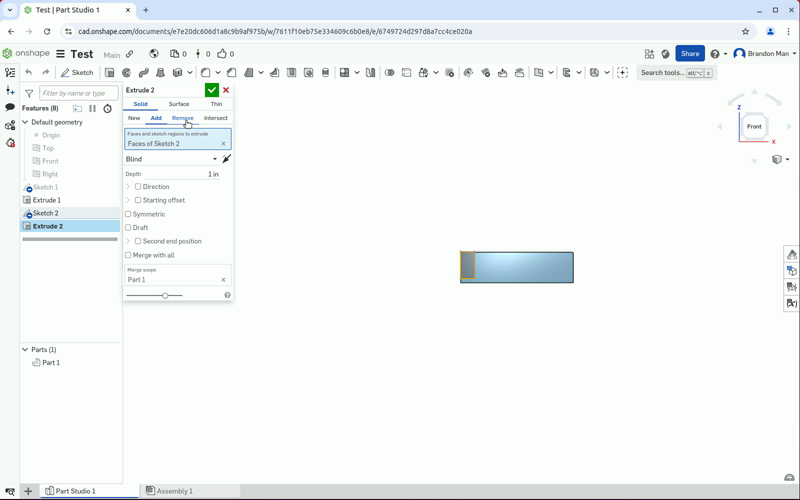
click(186, 120)
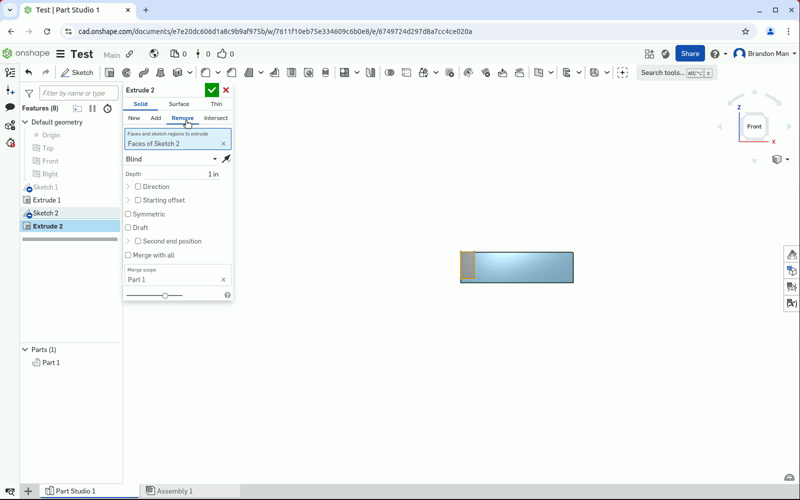
key(tab, 4)
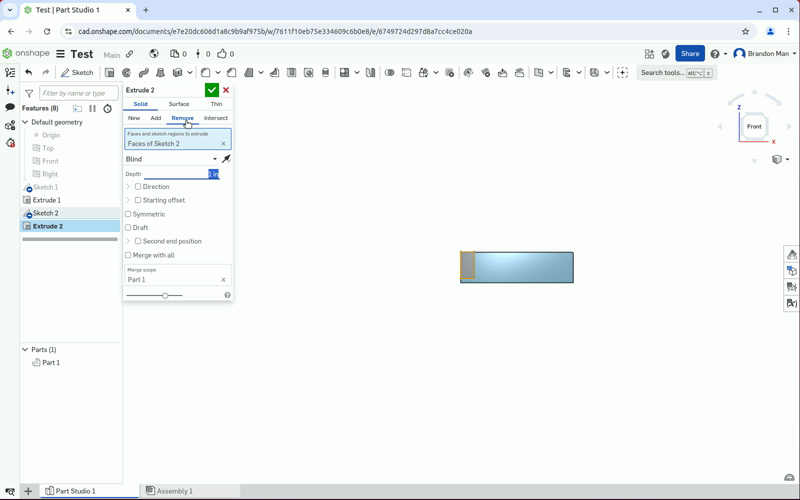
text(1.685)
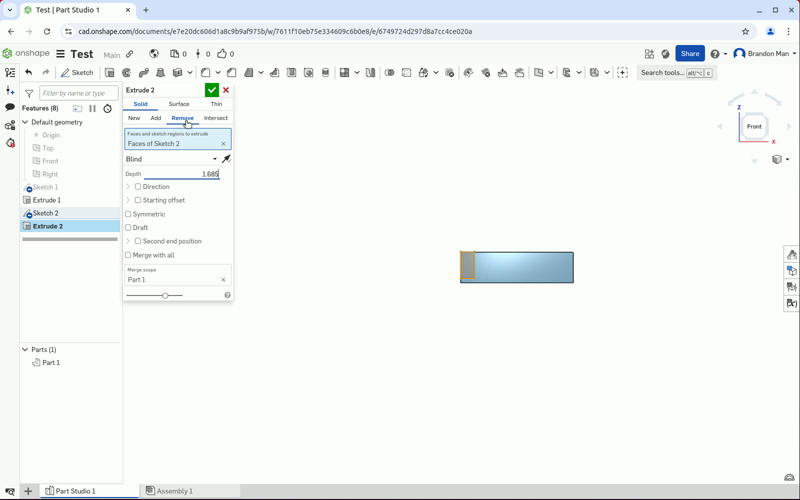
key(tab, 6)
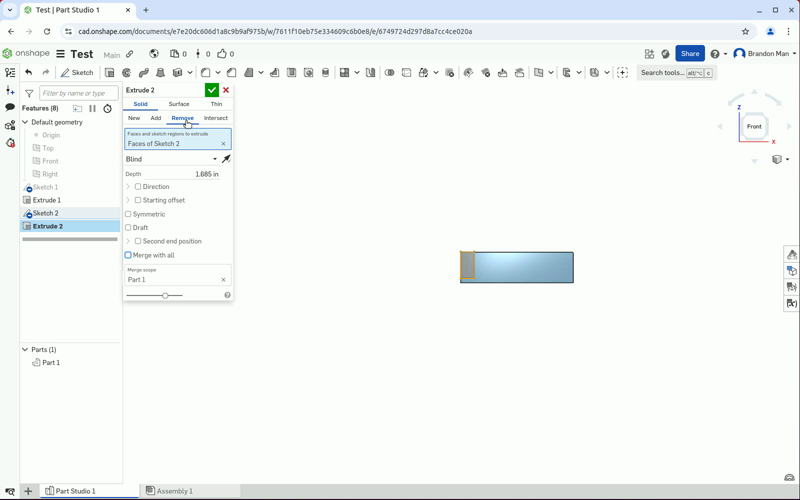
key(space)
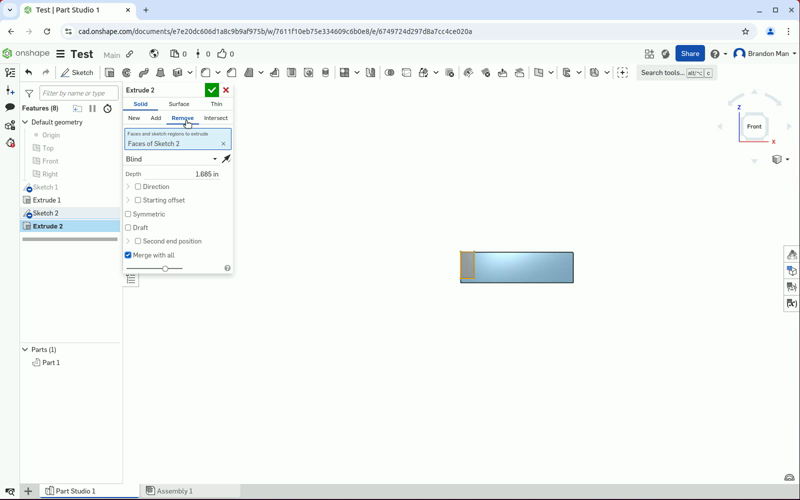
key(enter)
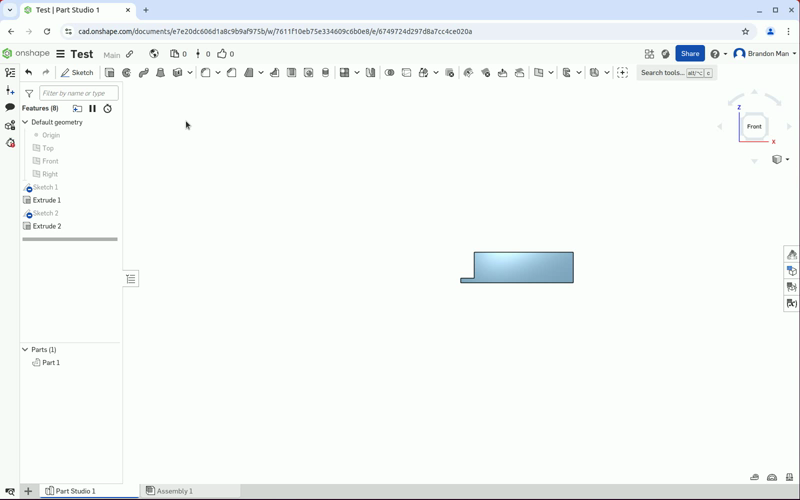
key(shift+h)
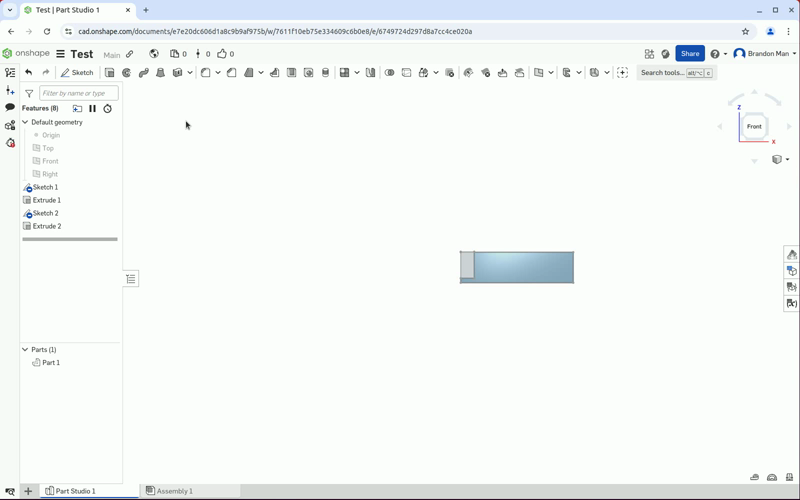
key(shift+h)
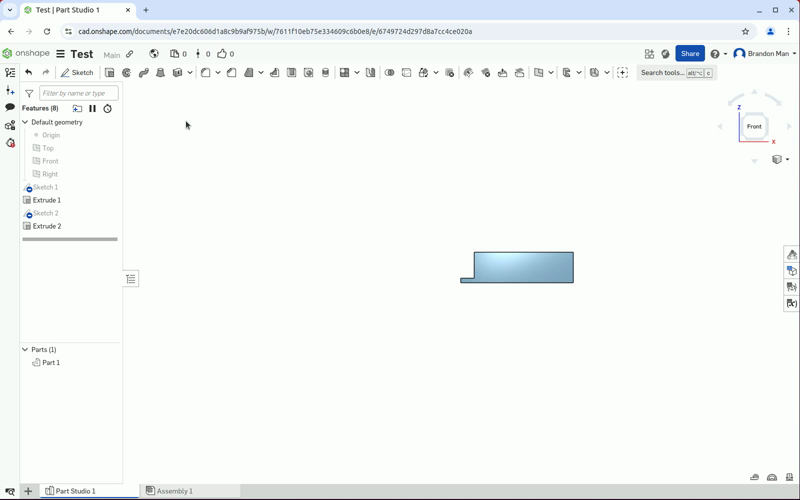
mouse_move(73, 189)
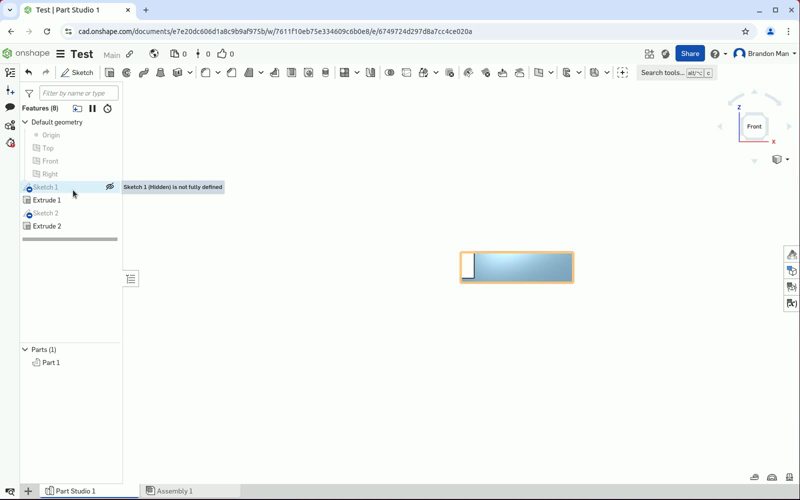
click(73, 189)
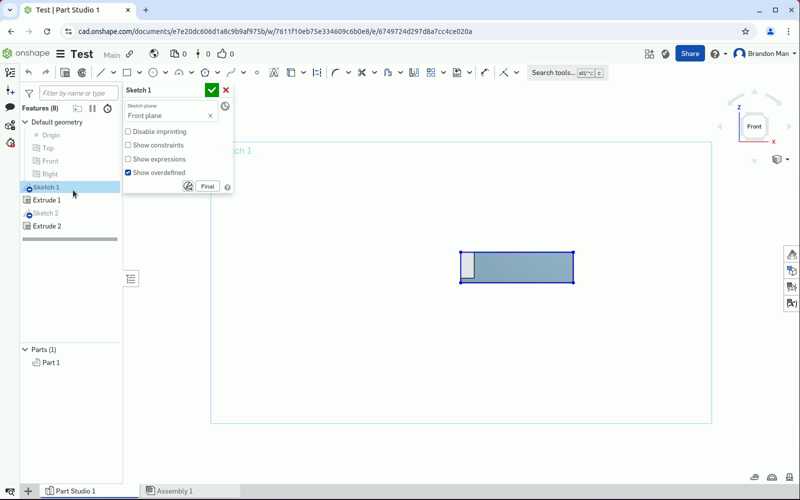
mouse_move(229, 92)
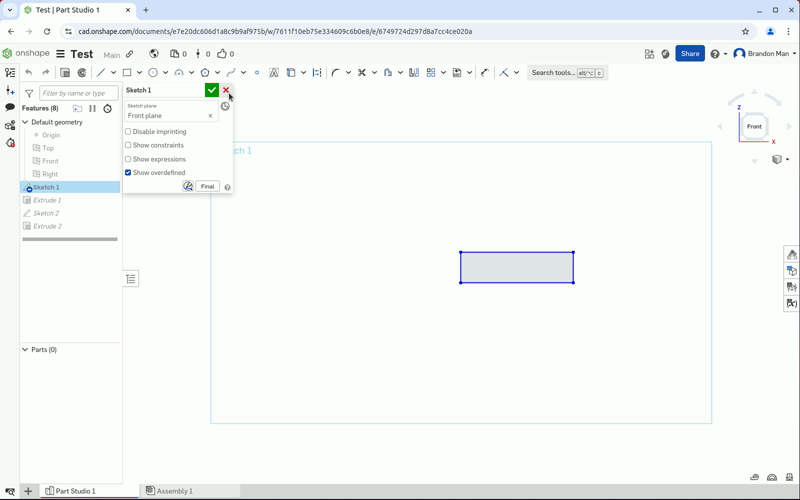
click(229, 92)
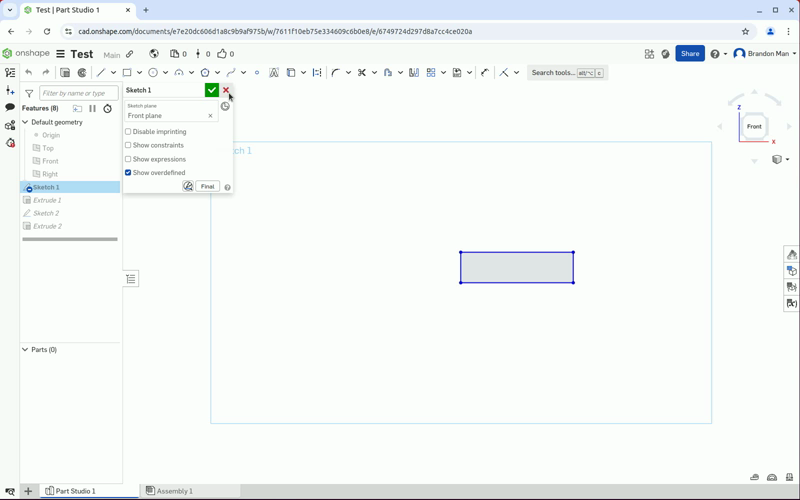
key(shift+s)
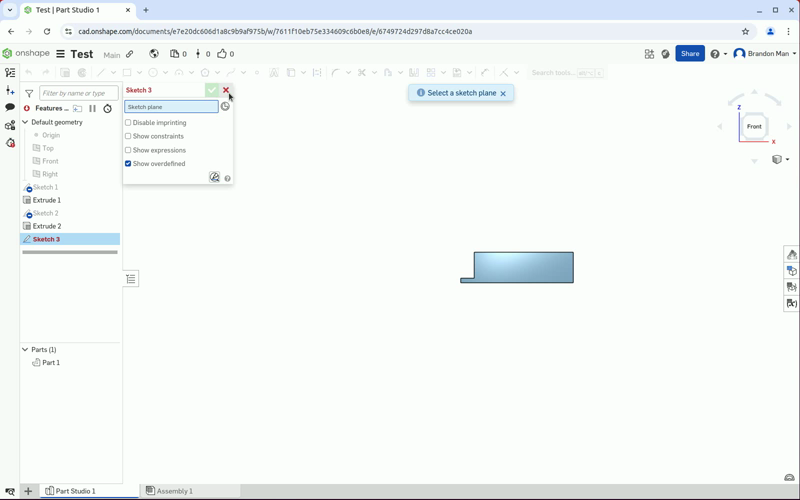
mouse_move(73, 163)
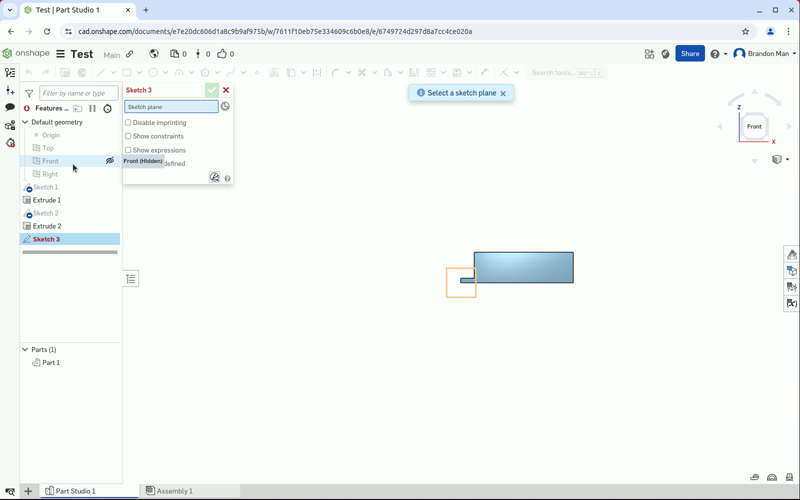
click(73, 163)
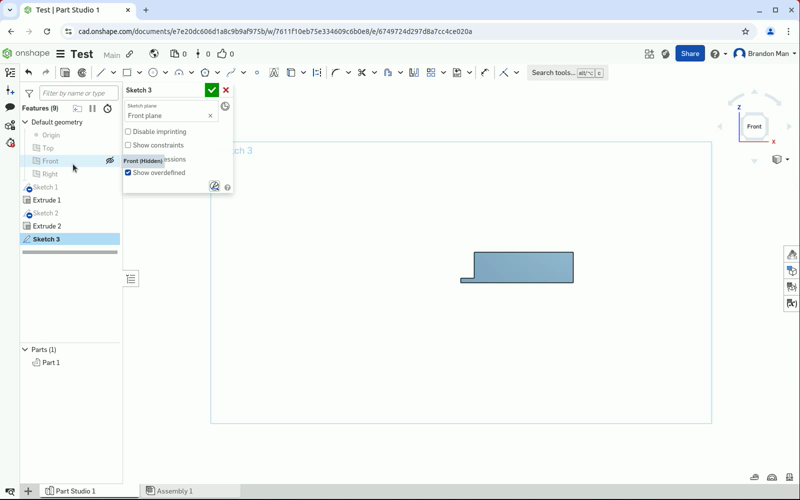
mouse_move(73, 352)
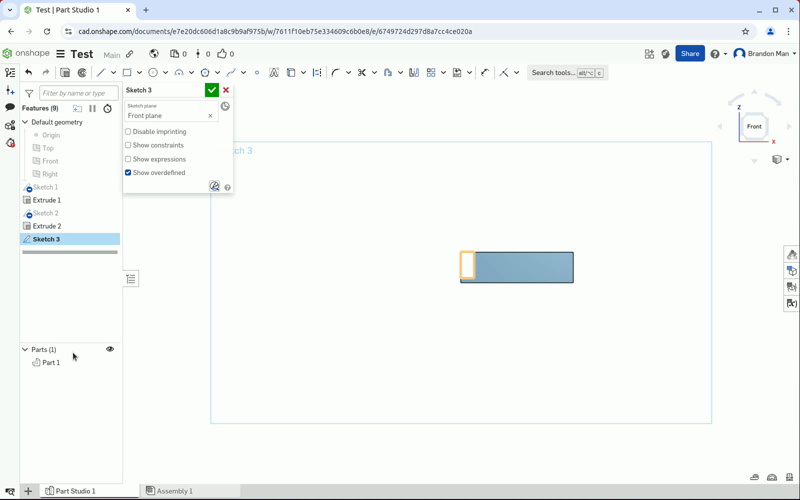
key(y)
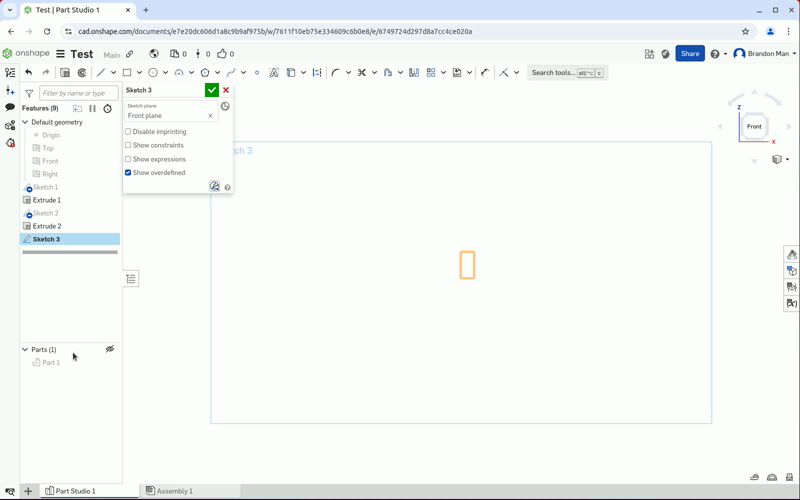
key(l)
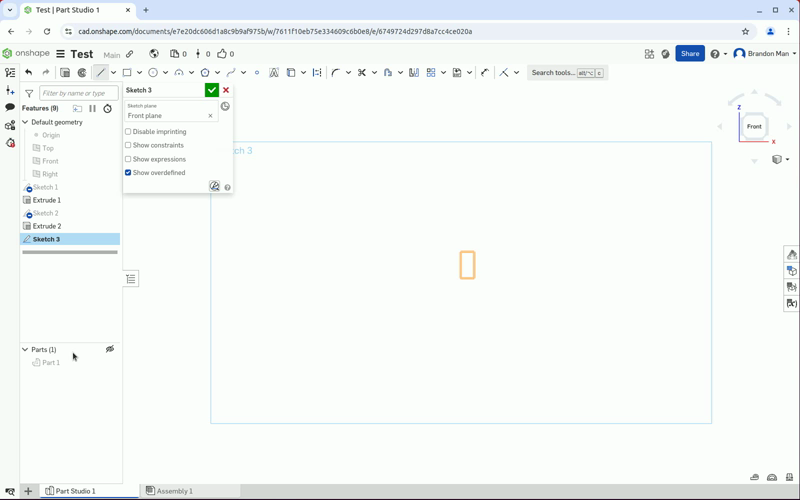
key_down(shift)
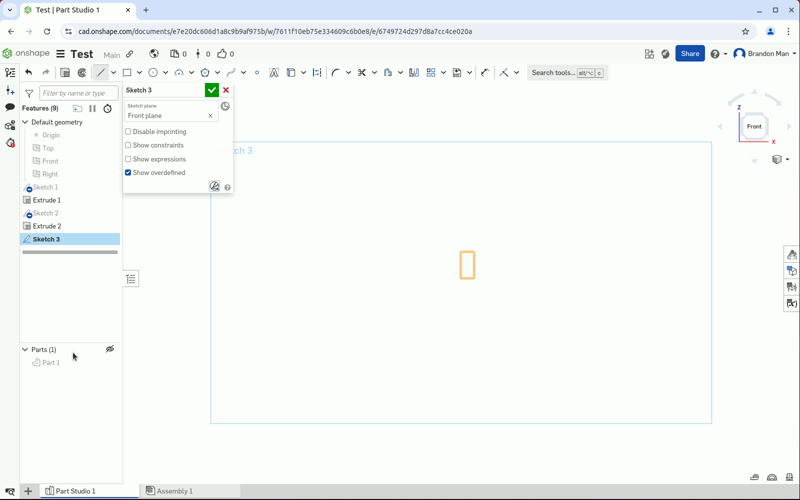
mouse_move(560, 278)
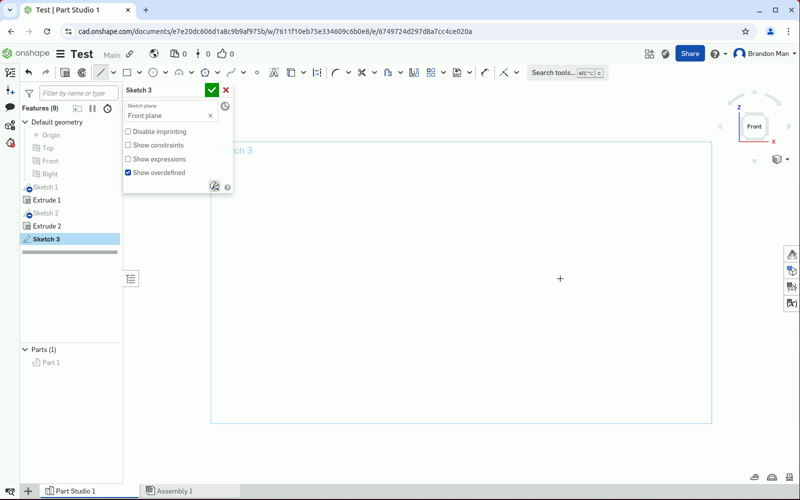
click(560, 278)
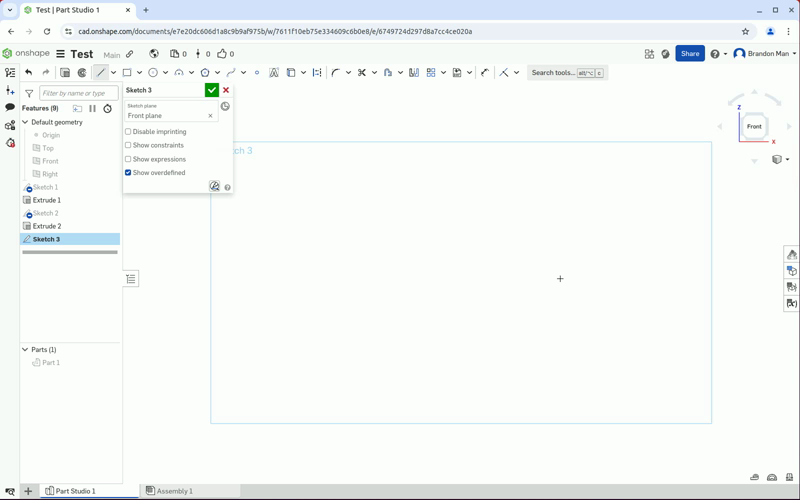
key_up(shift)
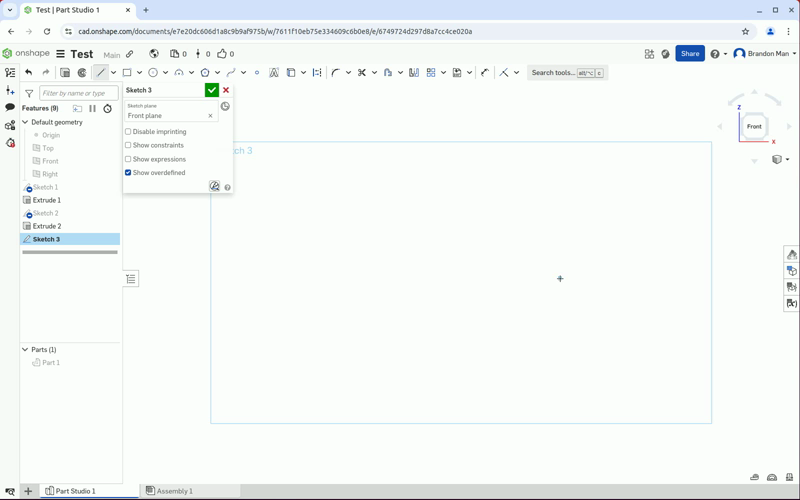
key_down(shift)
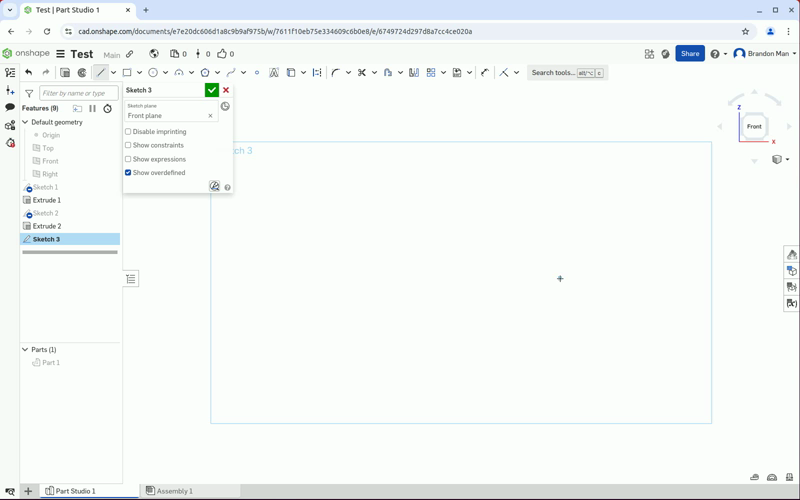
mouse_move(589, 278)
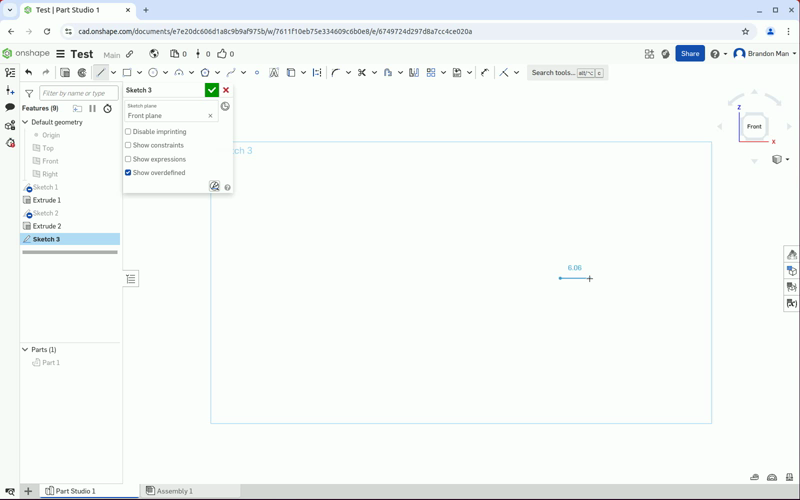
mouse_move(573, 278)
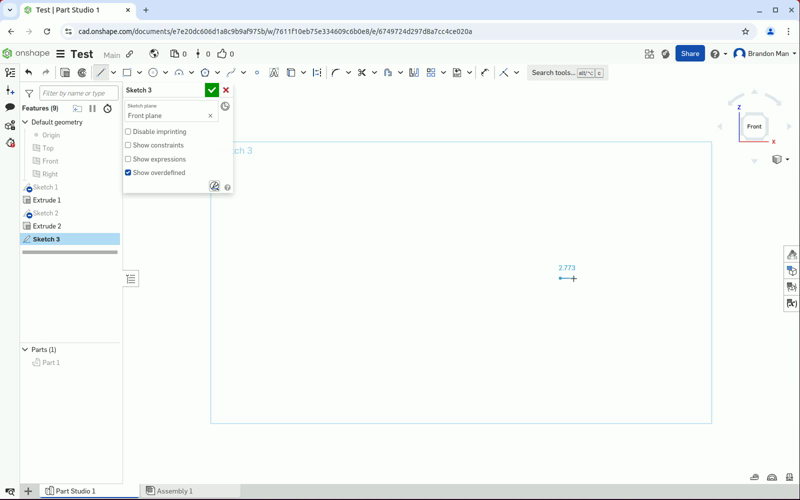
click(573, 278)
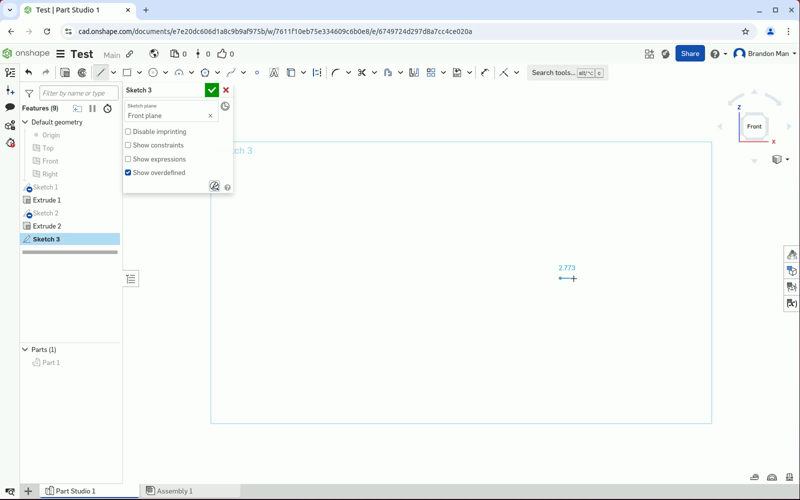
key_up(shift)
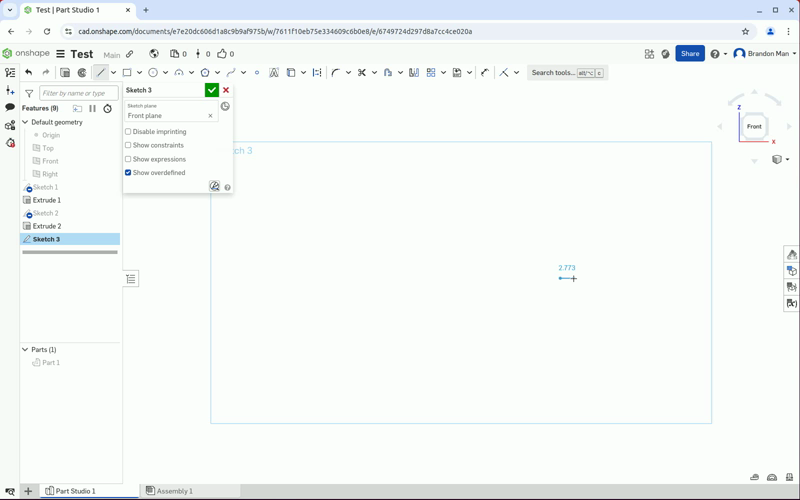
key_down(shift)
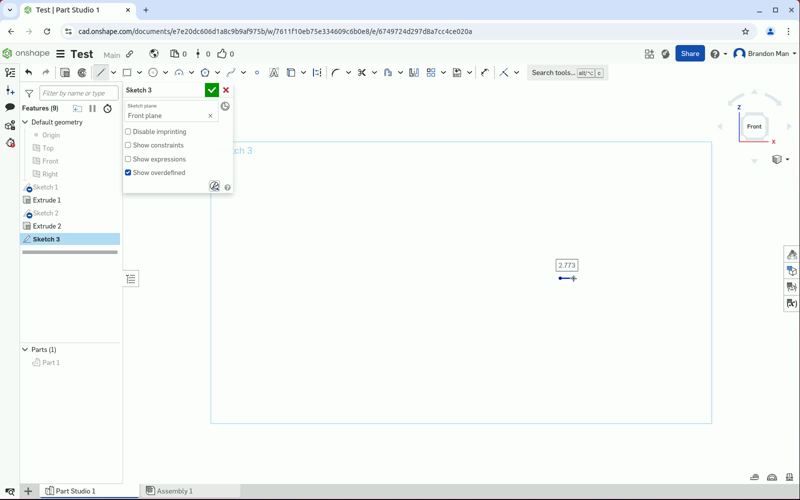
mouse_move(589, 278)
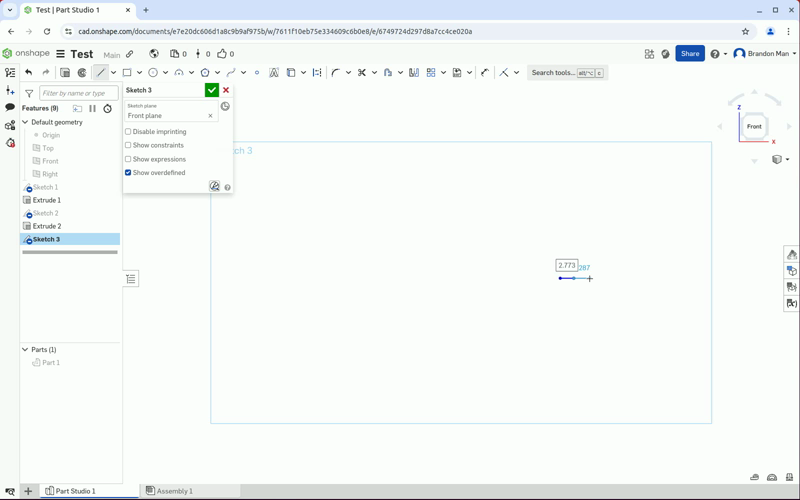
mouse_move(573, 251)
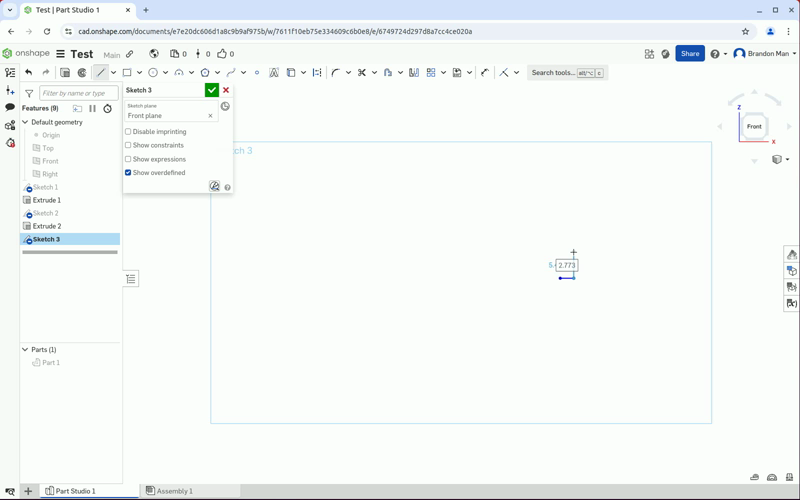
click(573, 251)
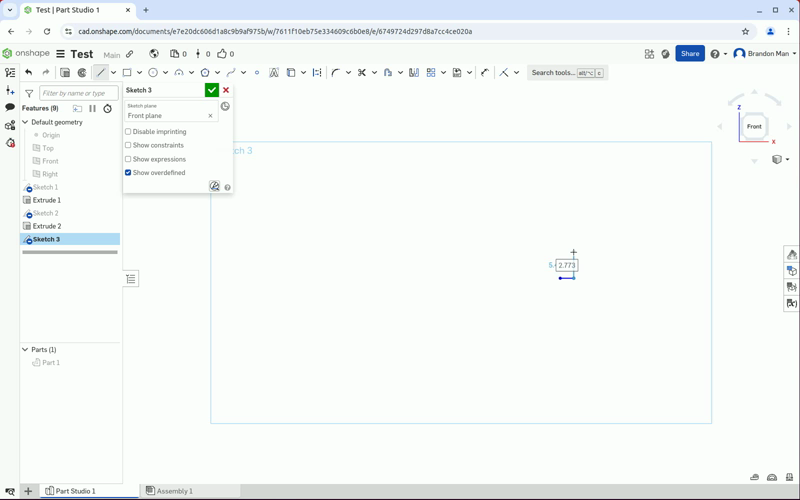
key_up(shift)
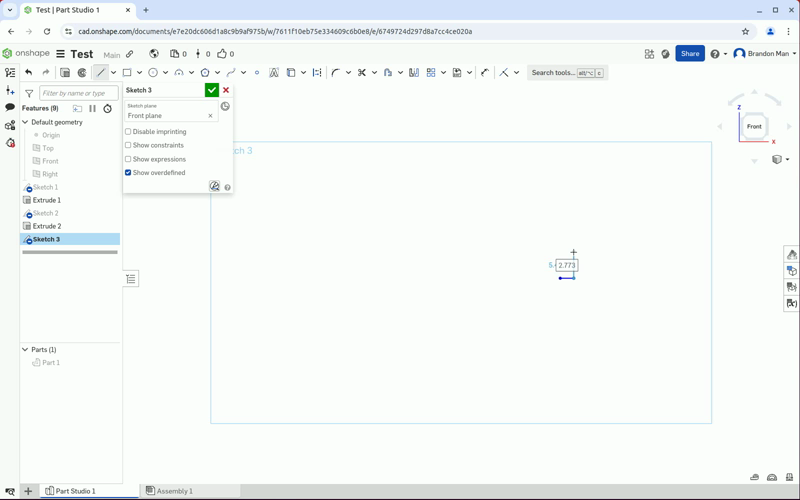
key_down(shift)
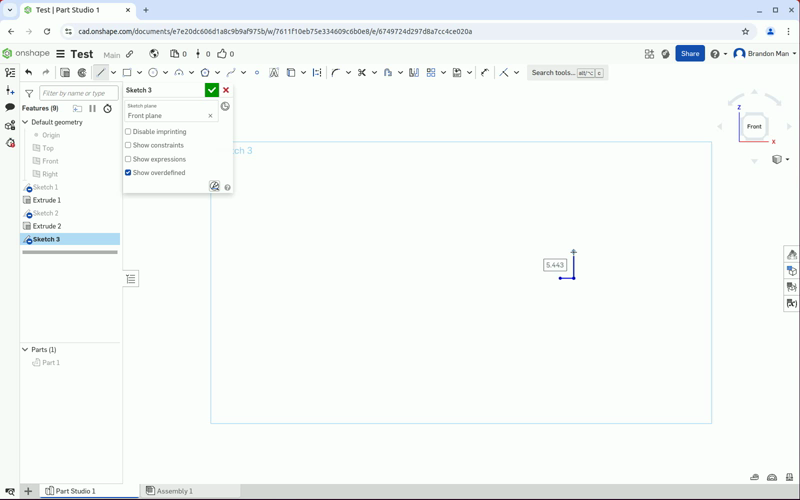
mouse_move(589, 251)
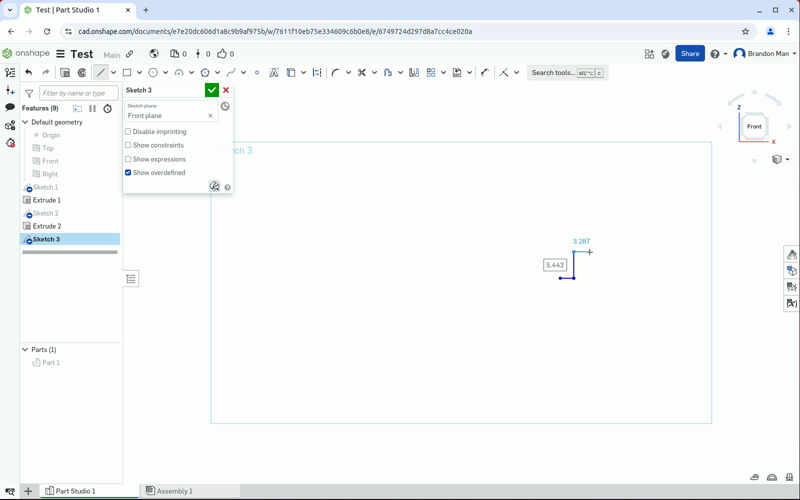
mouse_move(560, 251)
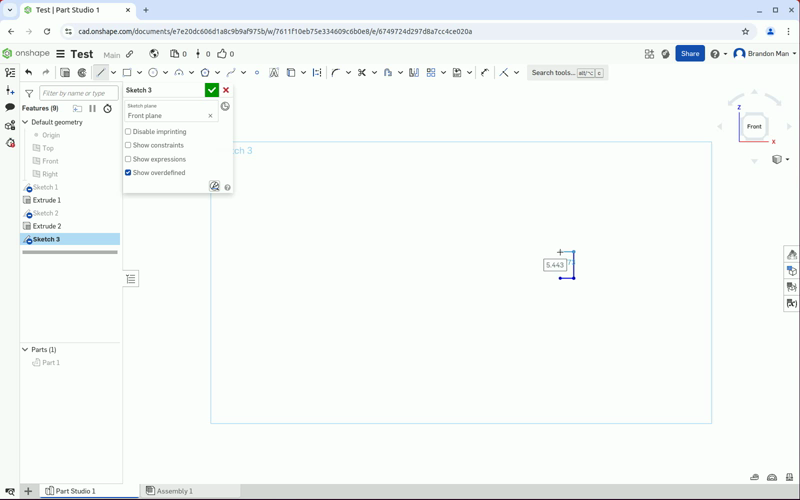
click(560, 251)
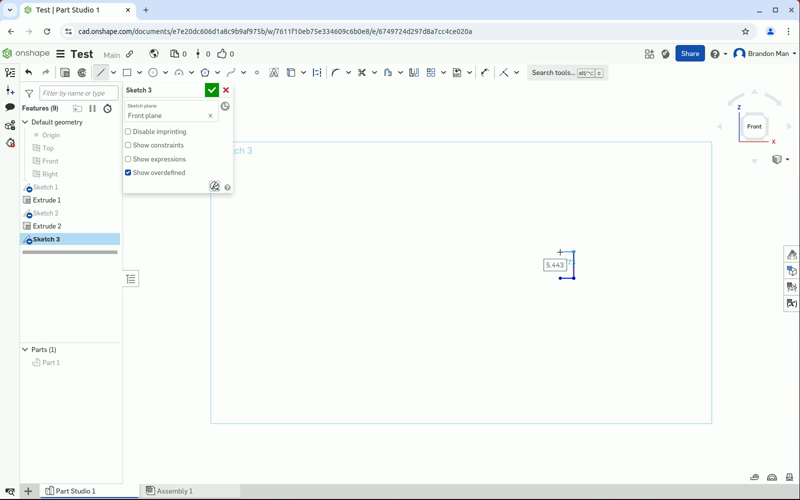
key_up(shift)
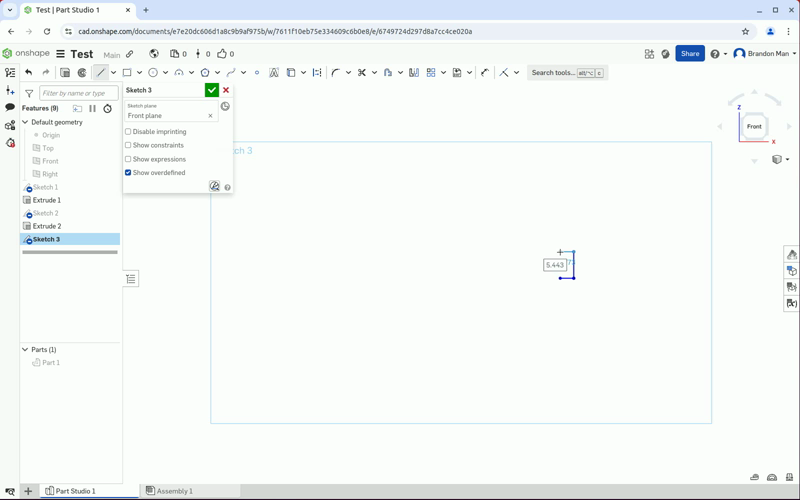
mouse_move(589, 251)
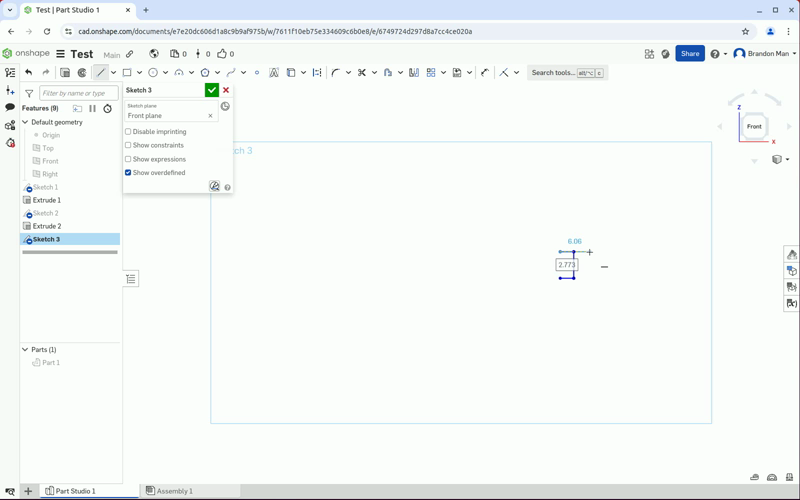
key_down(shift)
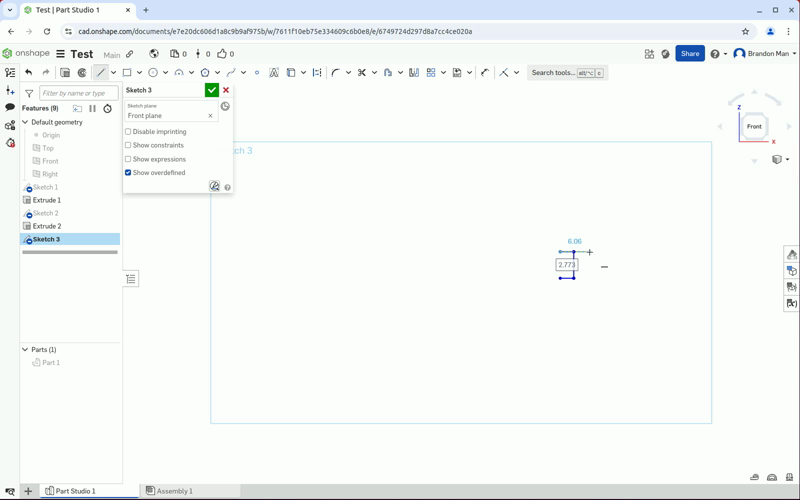
mouse_move(560, 278)
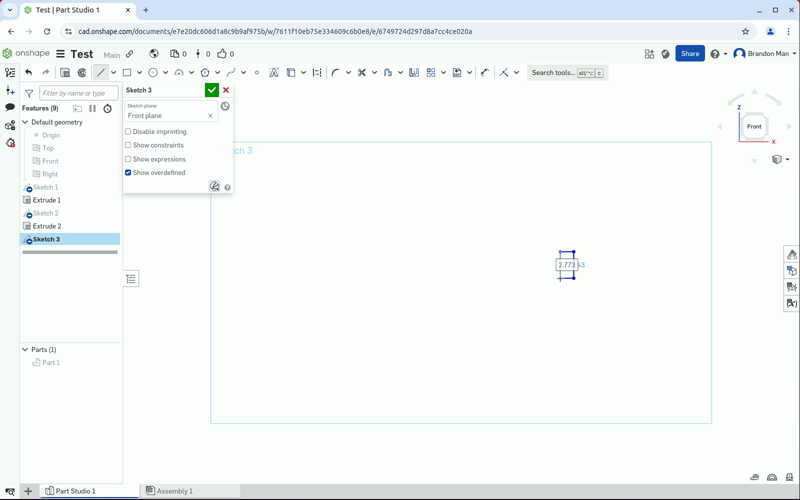
key_up(shift)
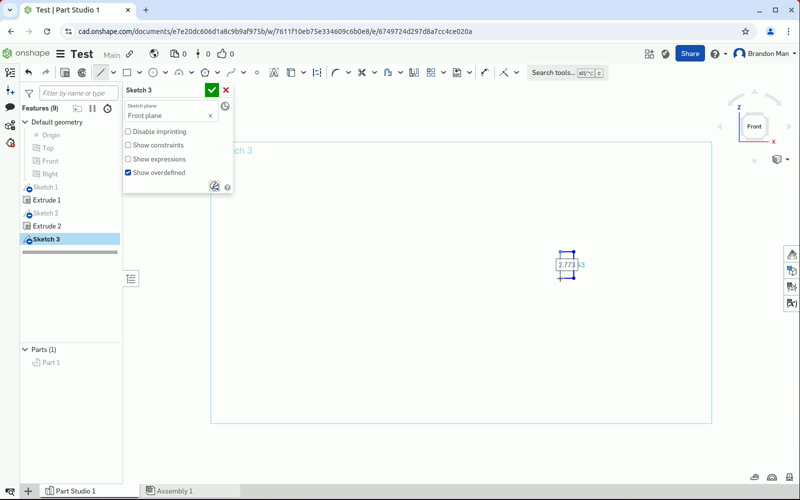
click(560, 278)
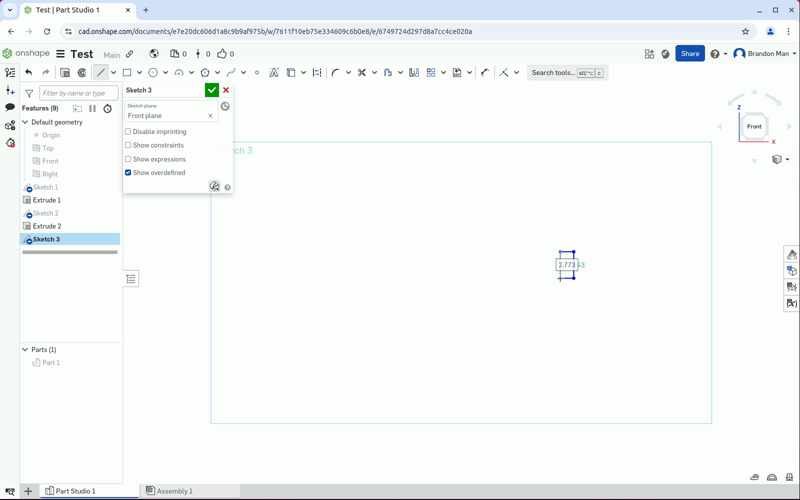
key(esc)
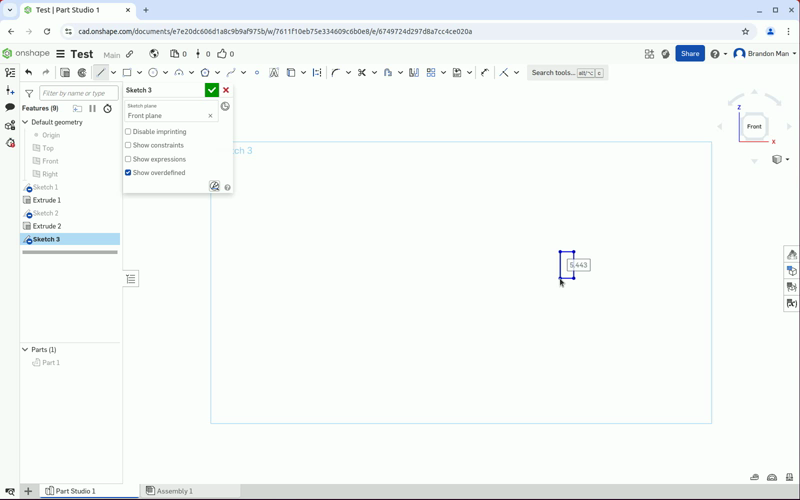
mouse_move(563, 259)
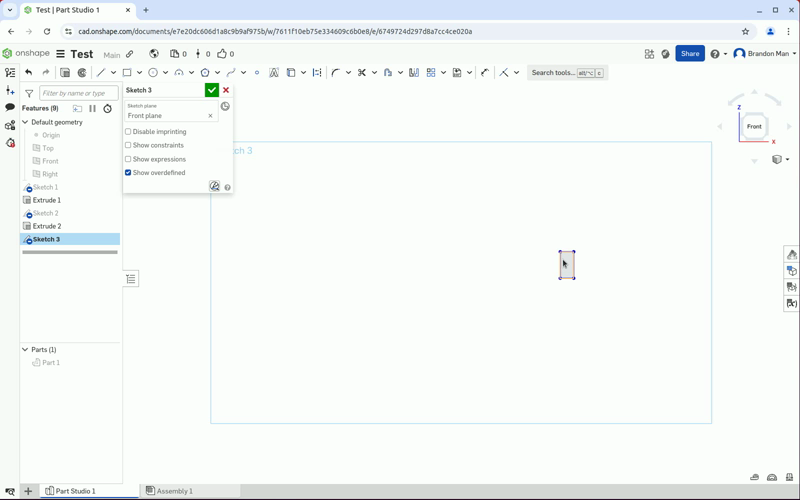
scroll(6)
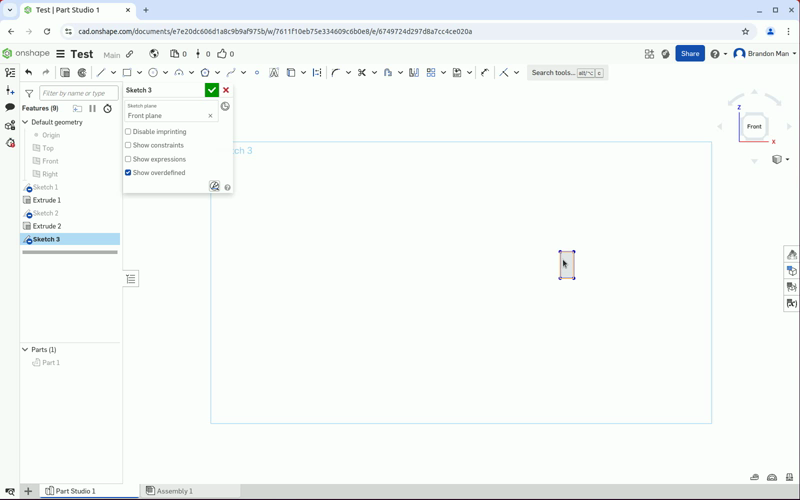
scroll(6)
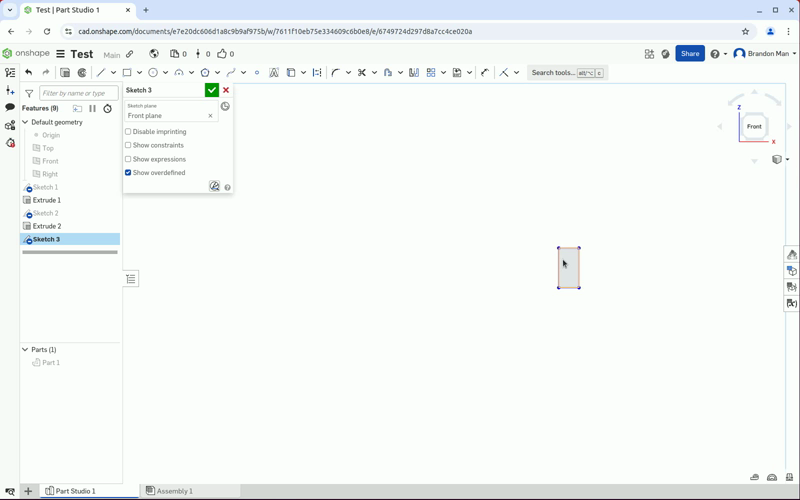
scroll(6)
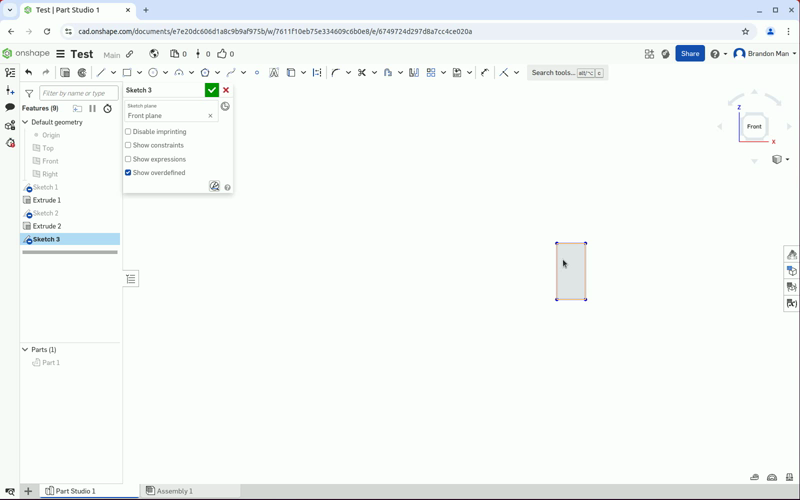
scroll(6)
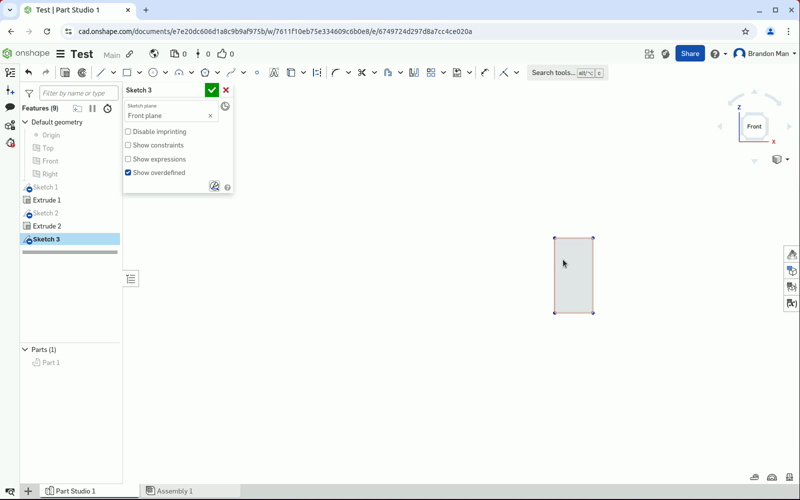
scroll(6)
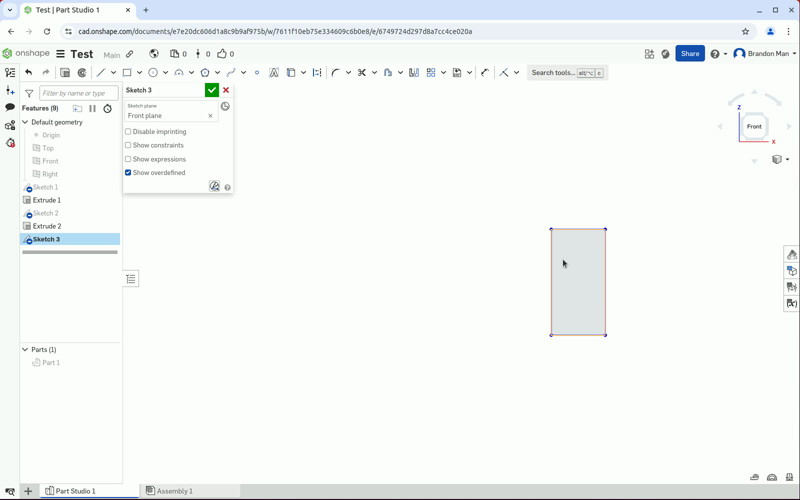
scroll(6)
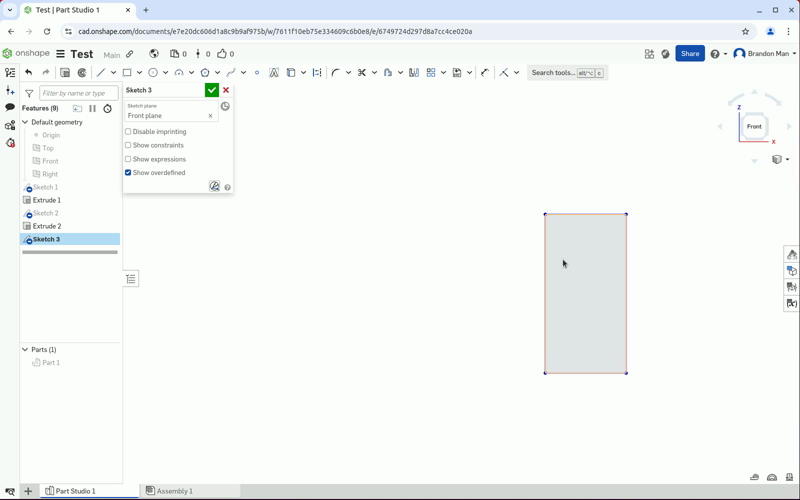
scroll(6)
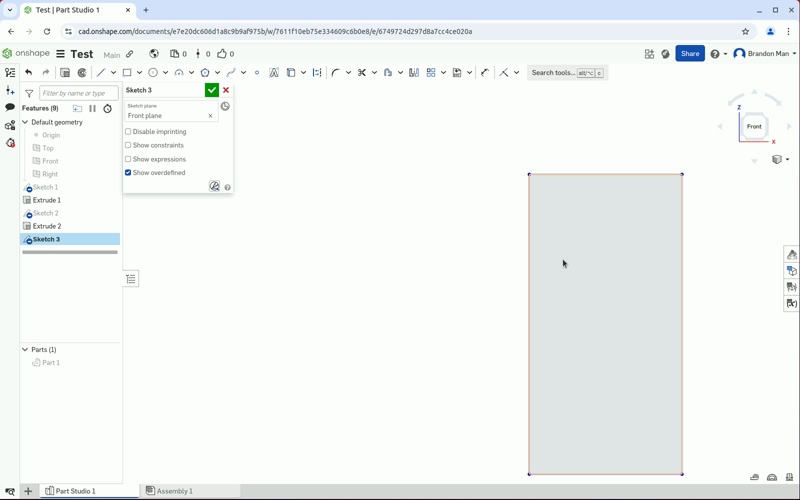
click(563, 259)
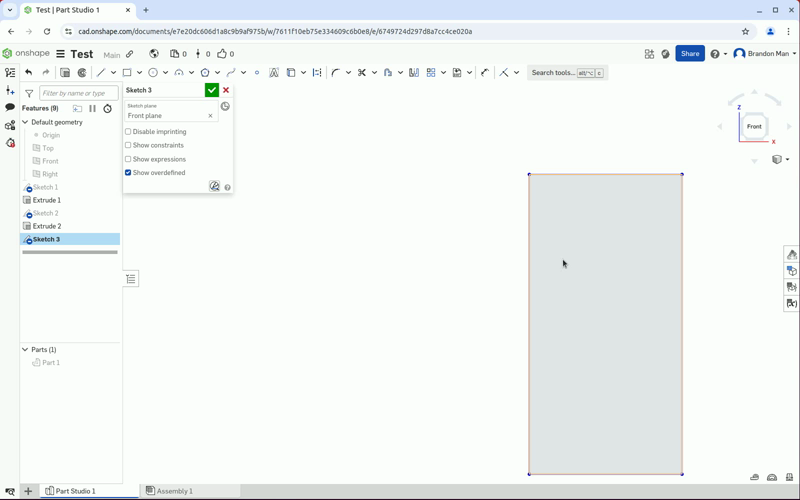
scroll(-6)
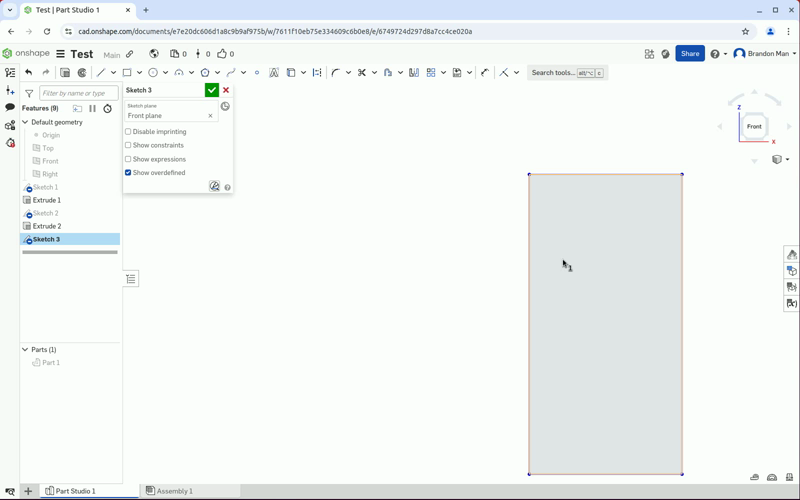
scroll(-6)
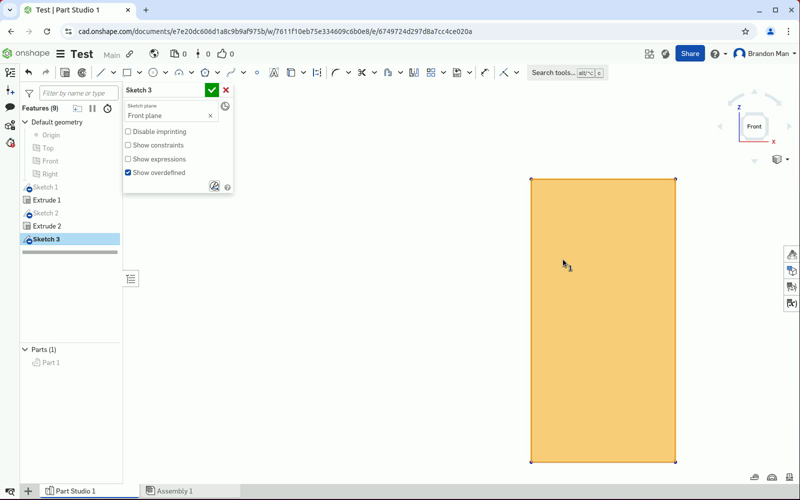
scroll(-6)
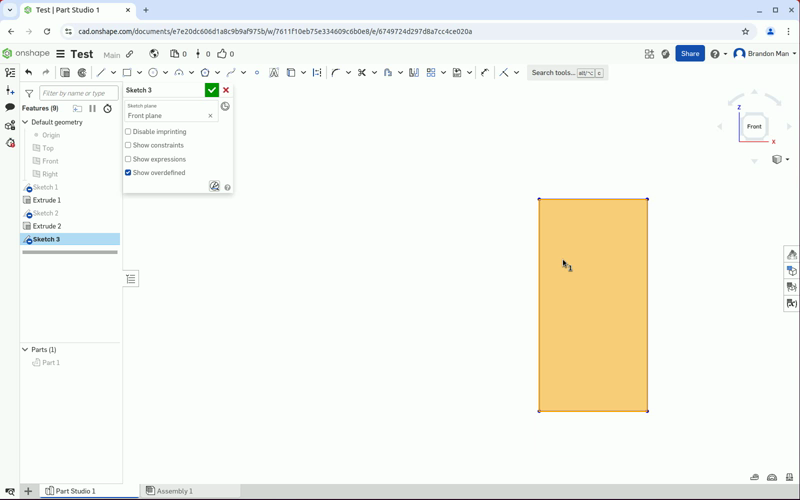
scroll(-6)
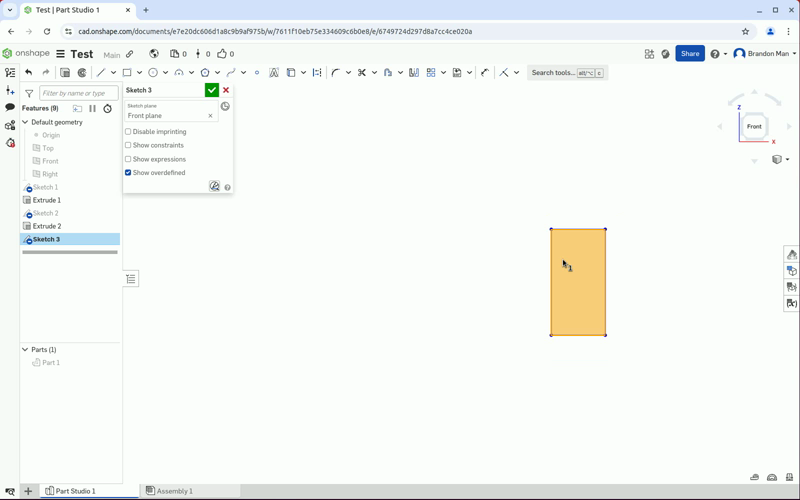
scroll(-6)
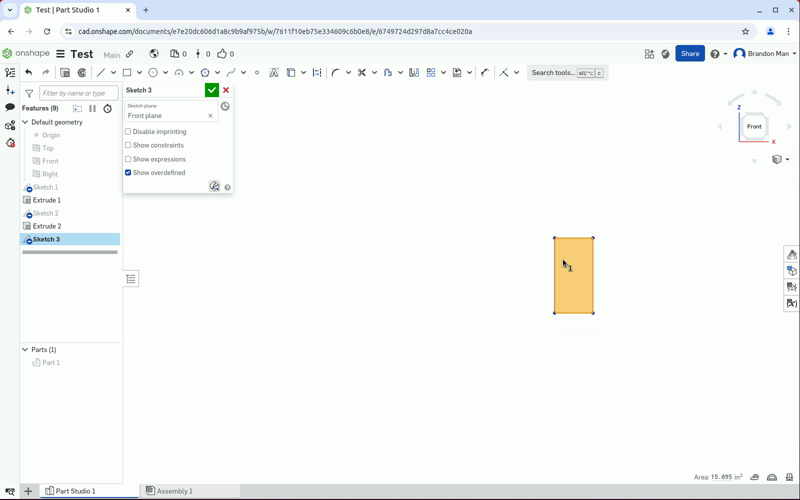
scroll(-6)
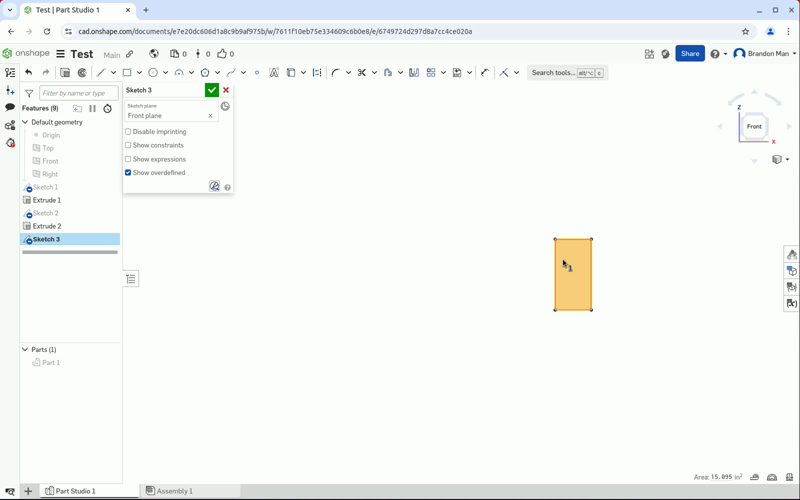
scroll(-6)
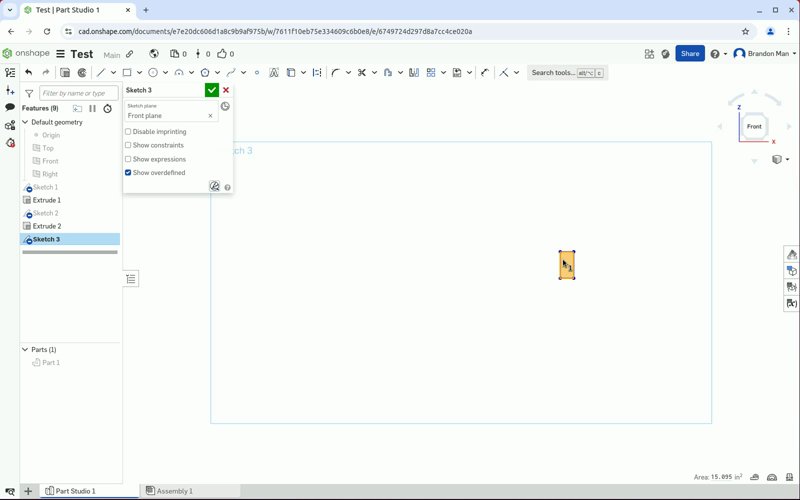
mouse_move(73, 352)
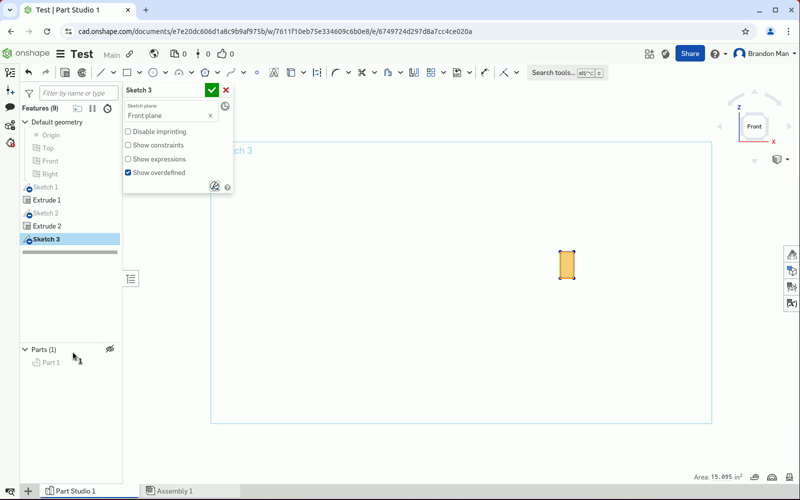
key(shift+y)
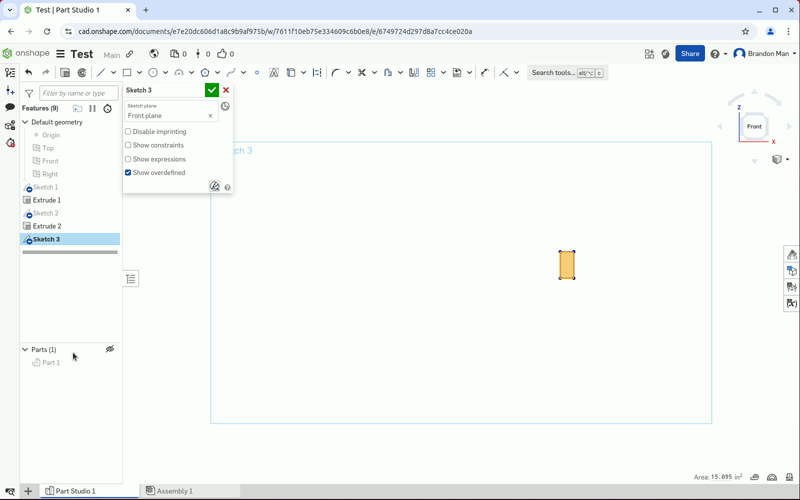
key(shift+e)
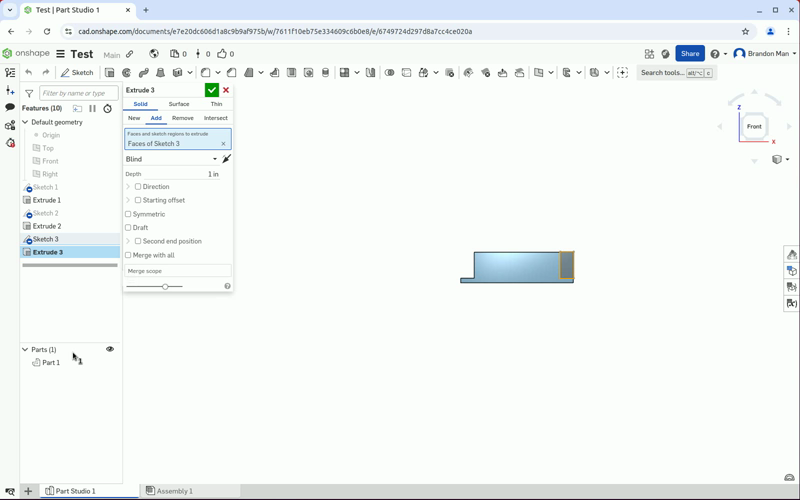
mouse_move(143, 106)
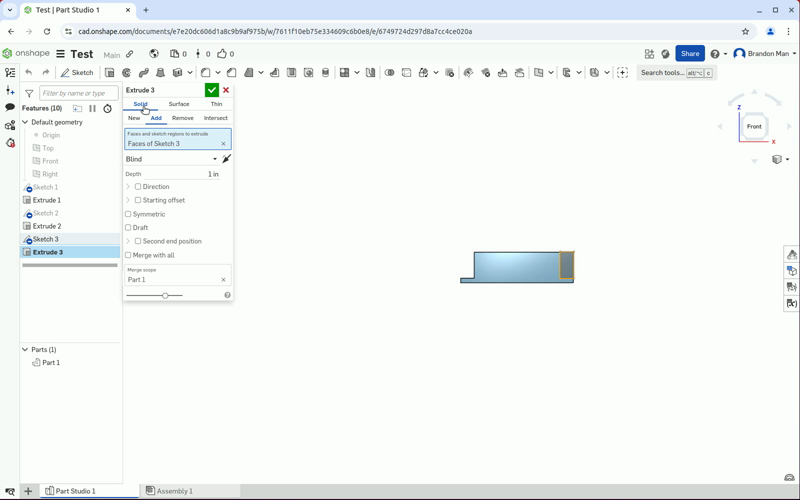
click(143, 106)
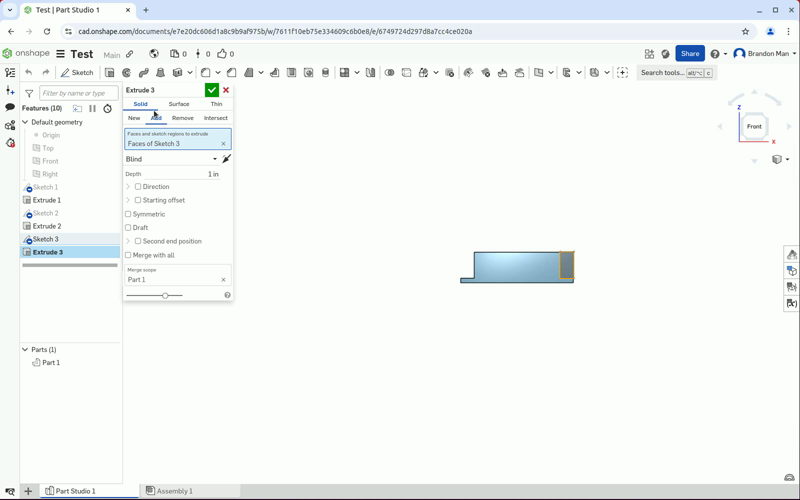
mouse_move(186, 120)
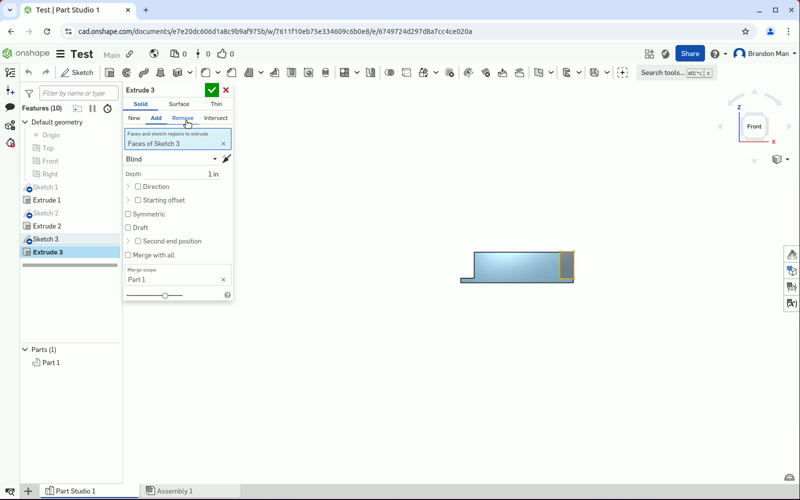
click(186, 120)
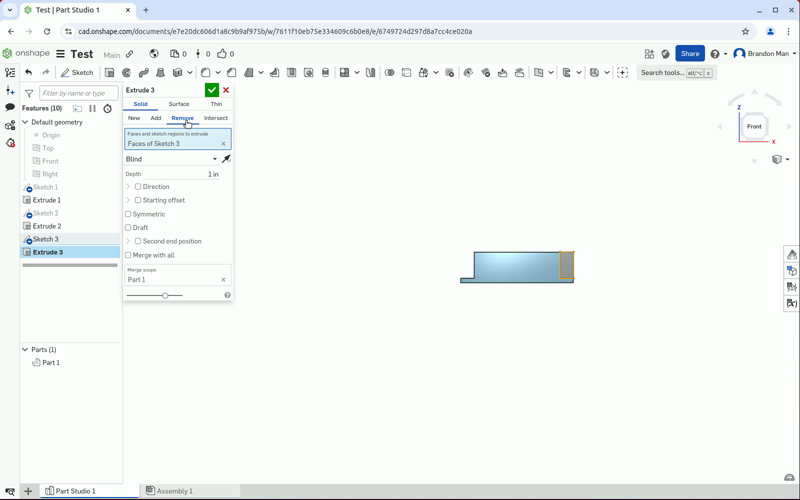
key(tab, 4)
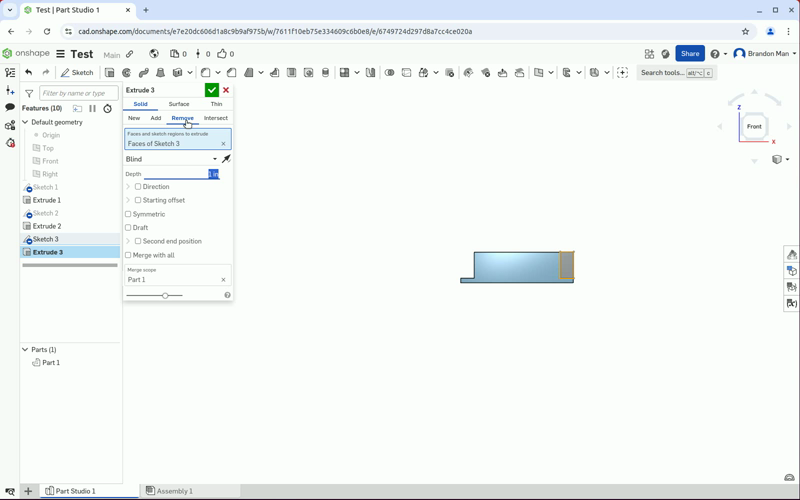
text(1.685)
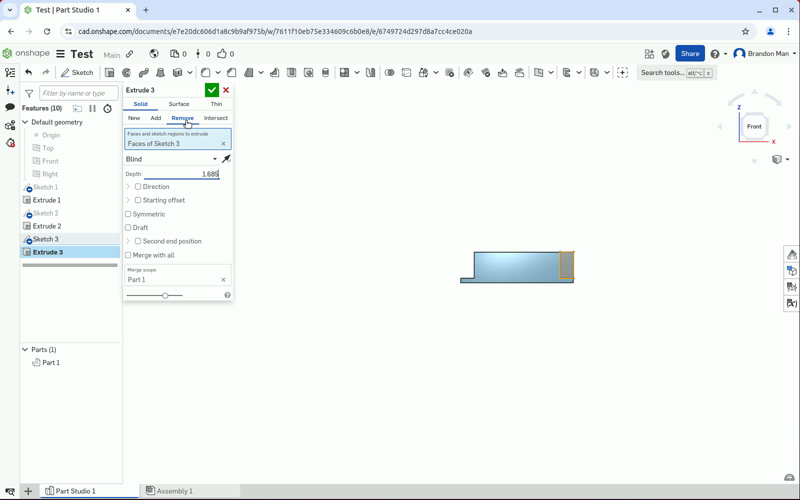
key(tab, 6)
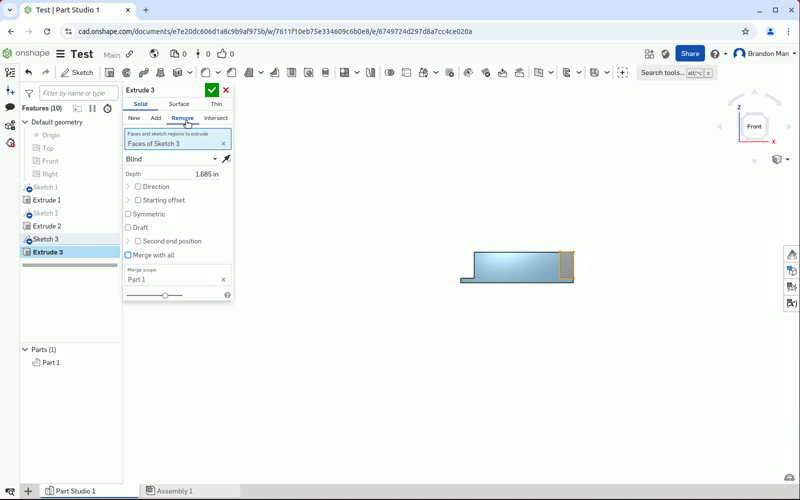
key(space)
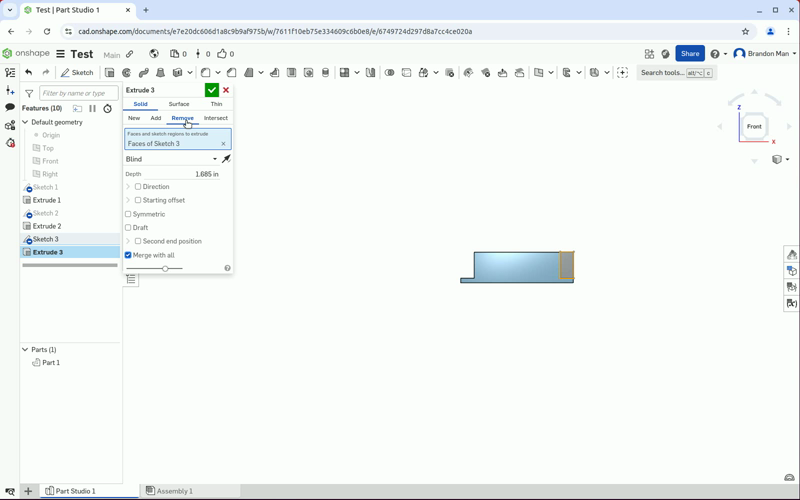
key(enter)
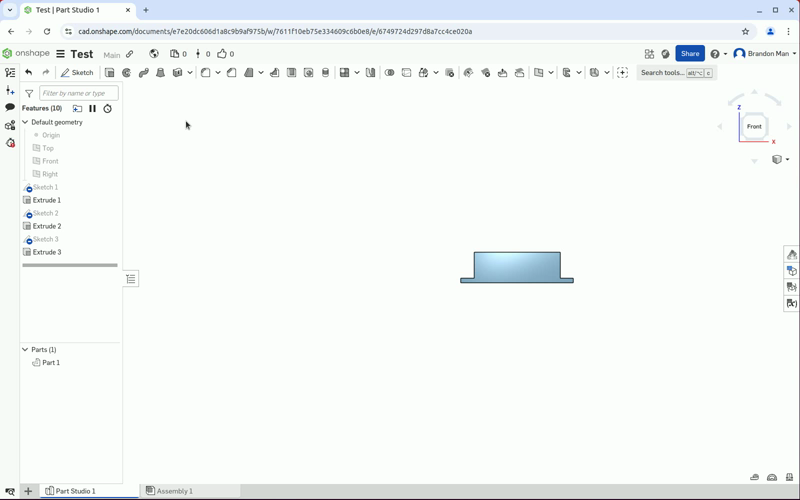
key(shift+h)
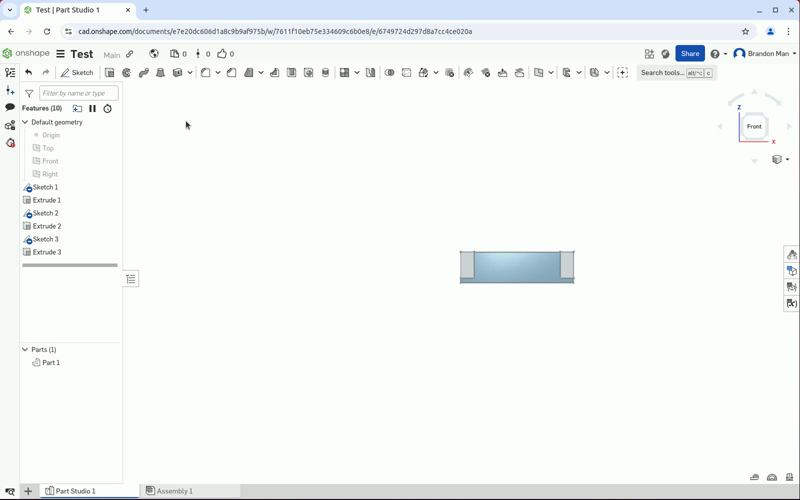
key(shift+h)
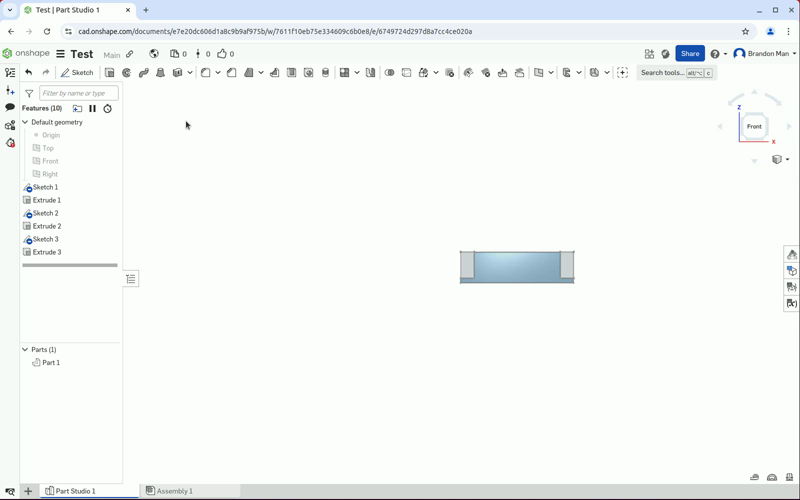
key(shift+7)
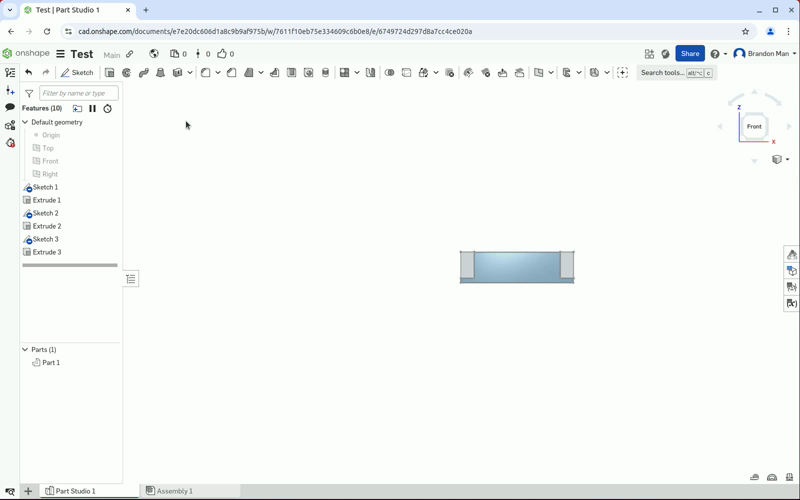
key(left, 2)
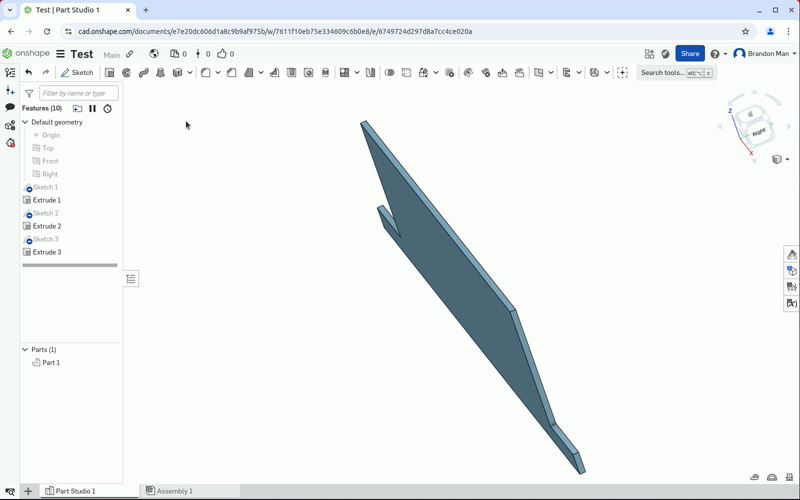
key(down, 2)
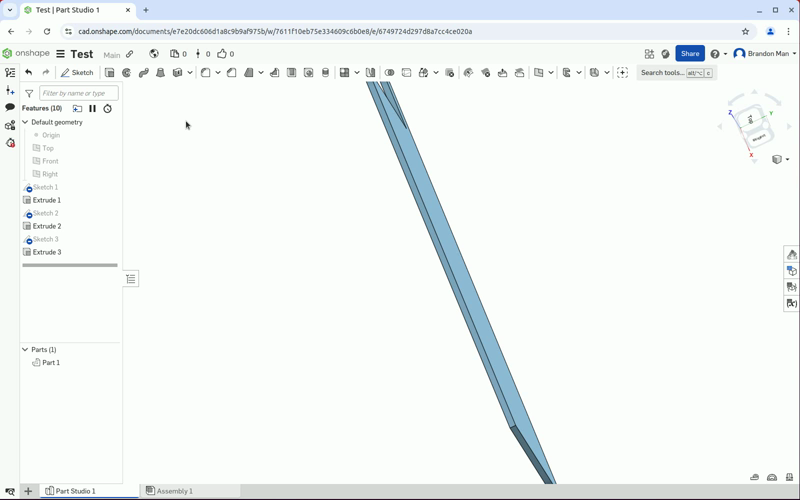
key(up, 2)
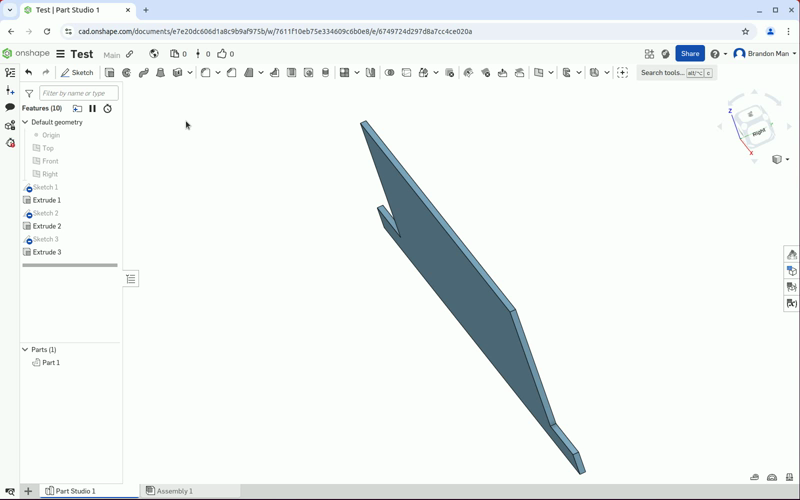
key(right, 2)
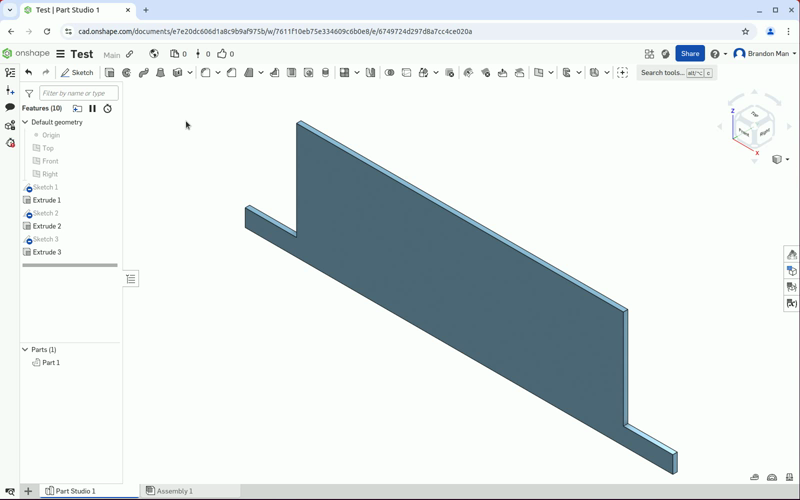
mouse_move(73, 189)
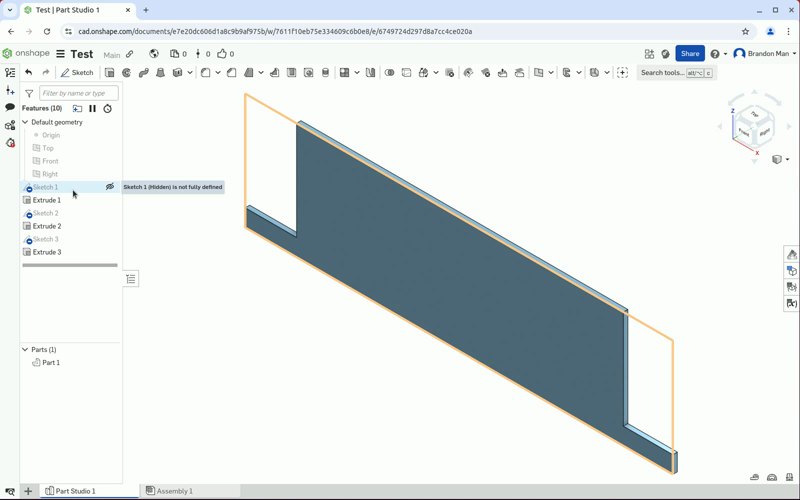
click(73, 189)